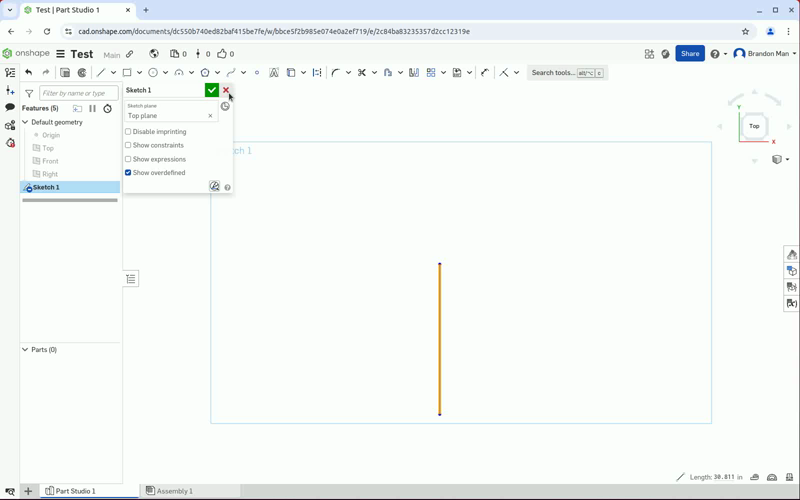
key(shift+h)
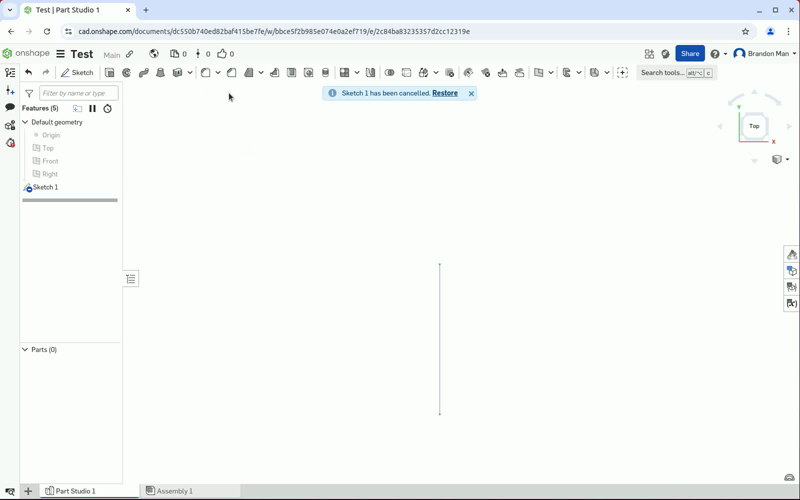
key(shift+s)
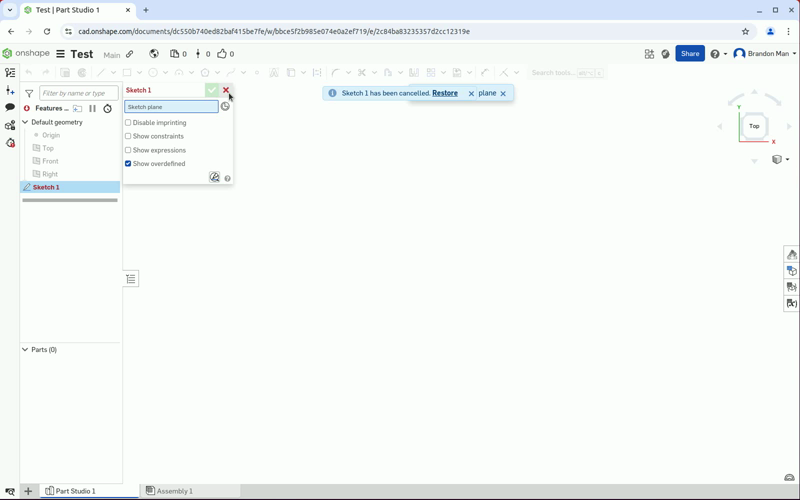
mouse_move(73, 150)
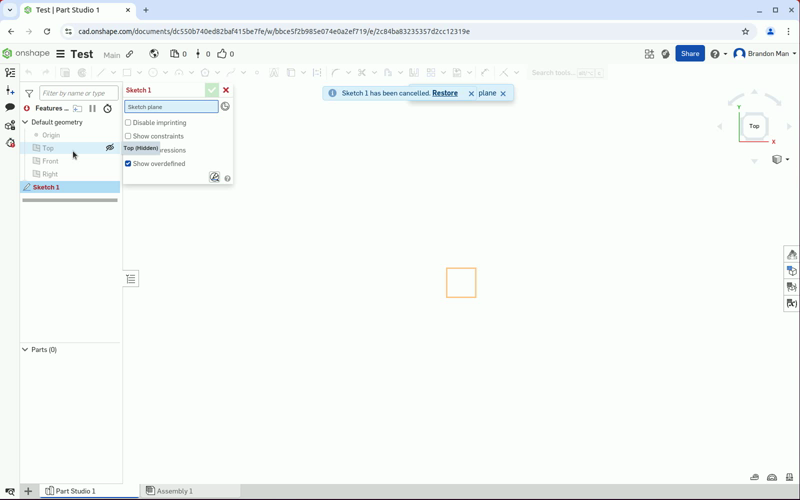
click(73, 150)
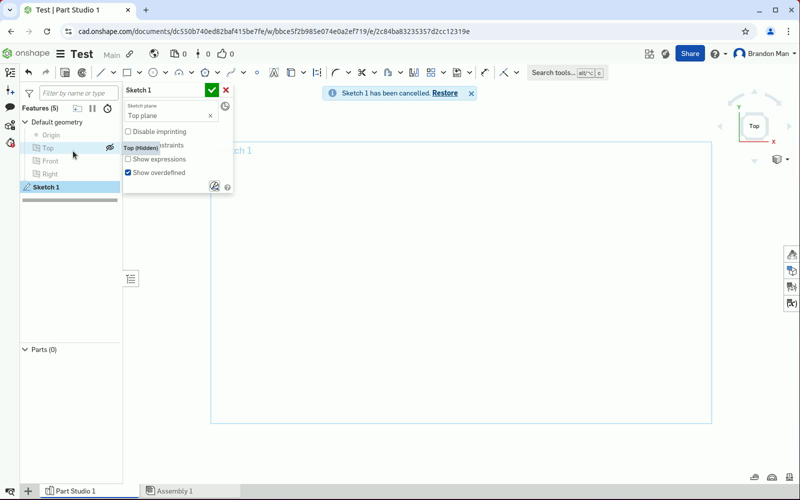
mouse_move(73, 352)
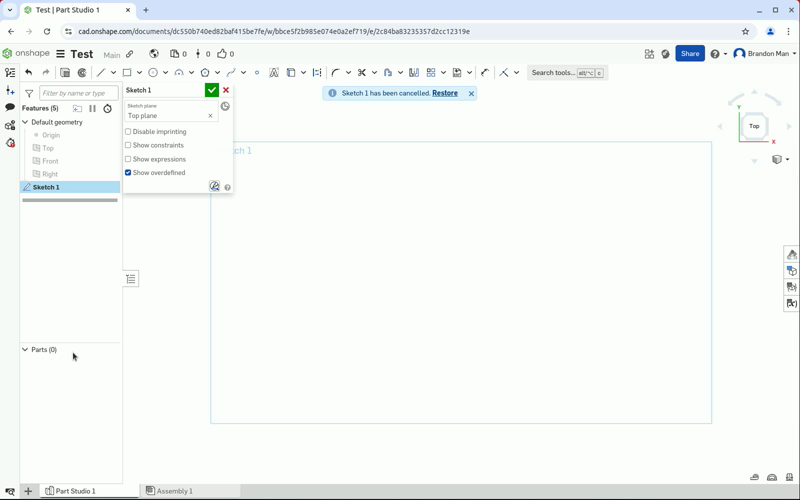
key(y)
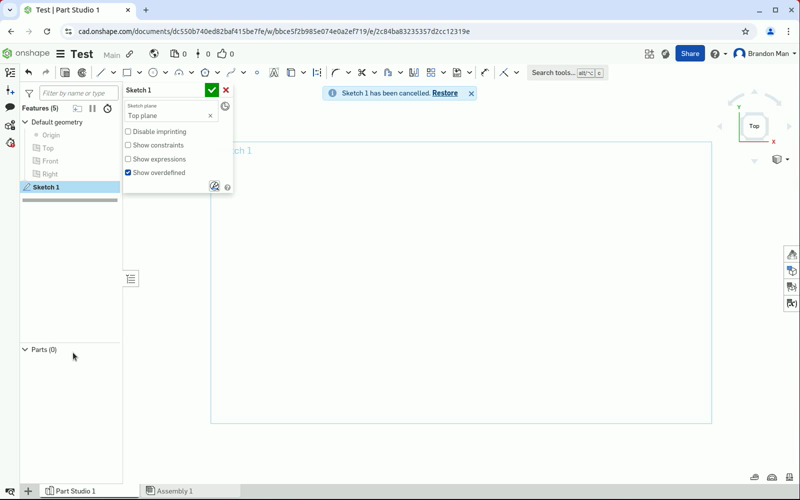
key(l)
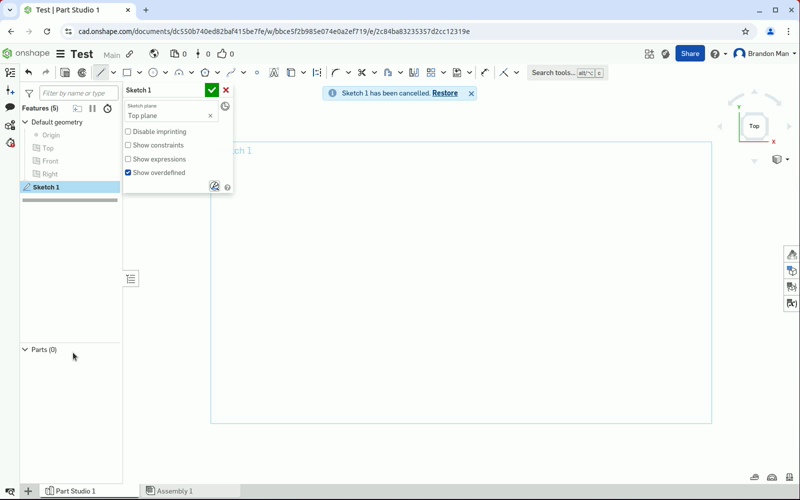
key_down(shift)
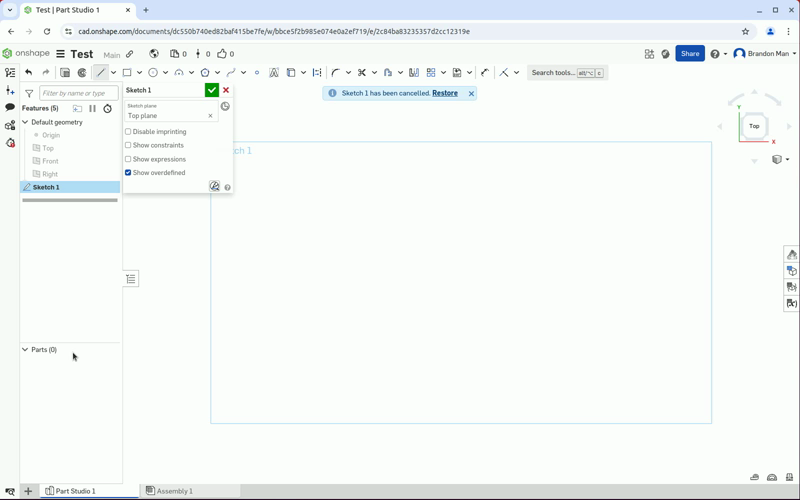
mouse_move(366, 341)
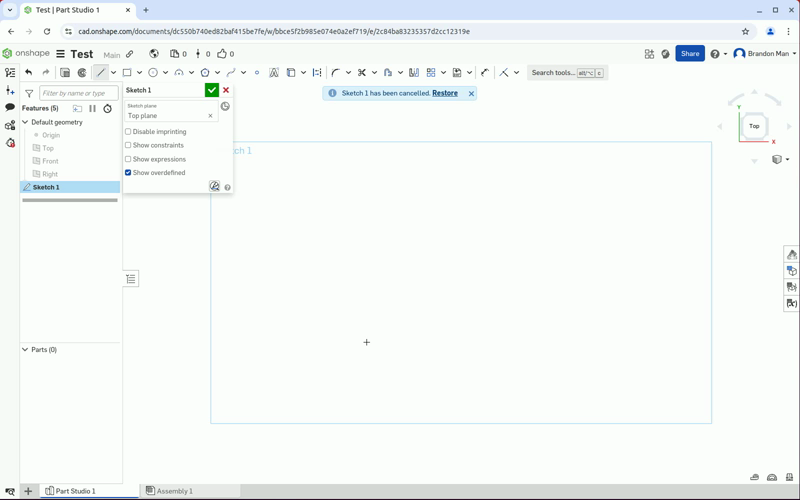
click(366, 341)
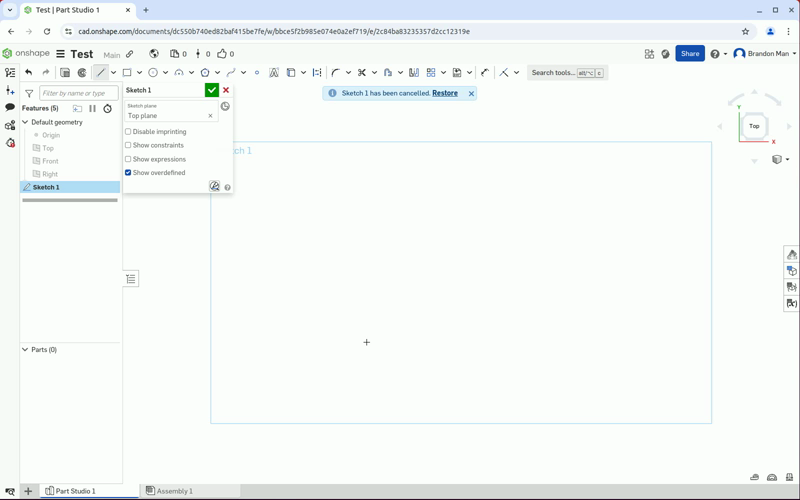
key_up(shift)
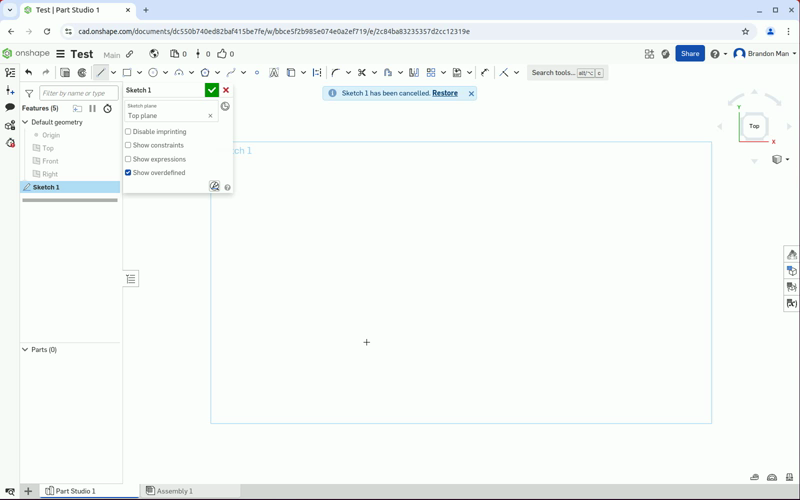
key_down(shift)
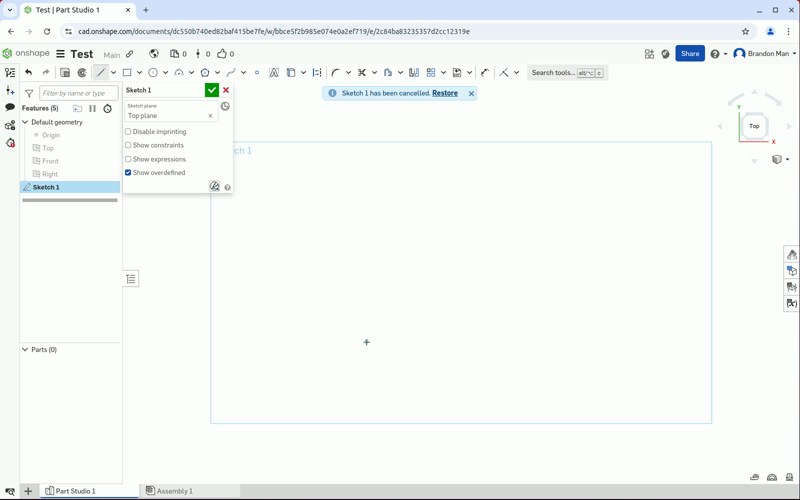
mouse_move(558, 341)
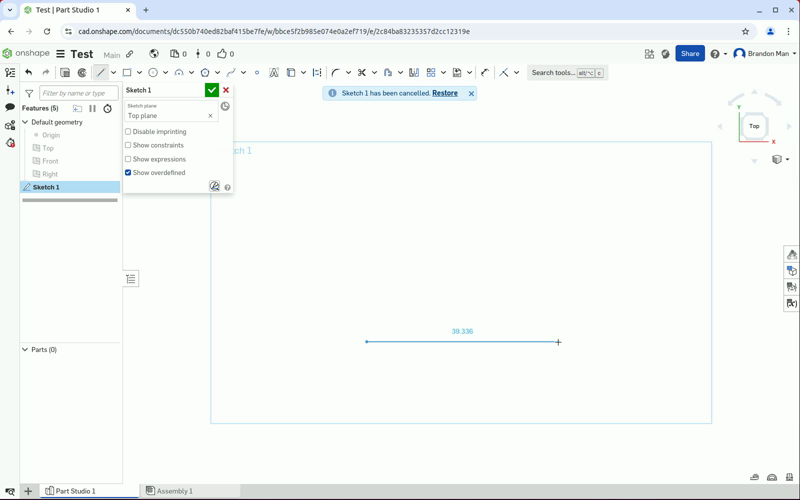
click(558, 341)
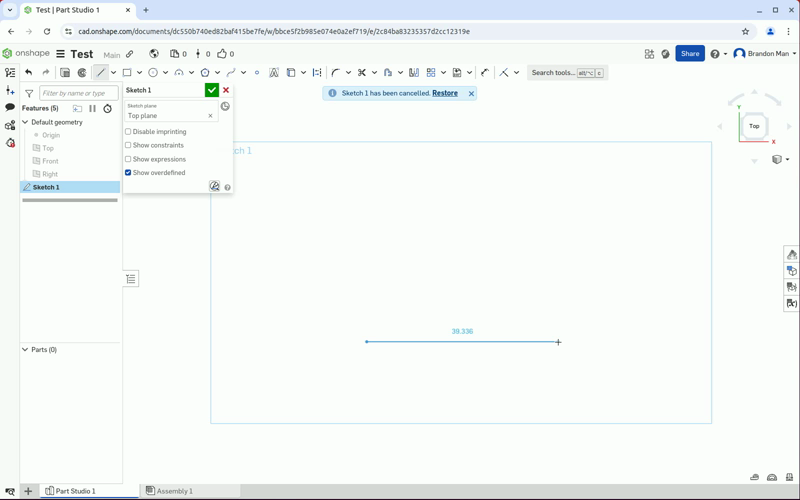
key_up(shift)
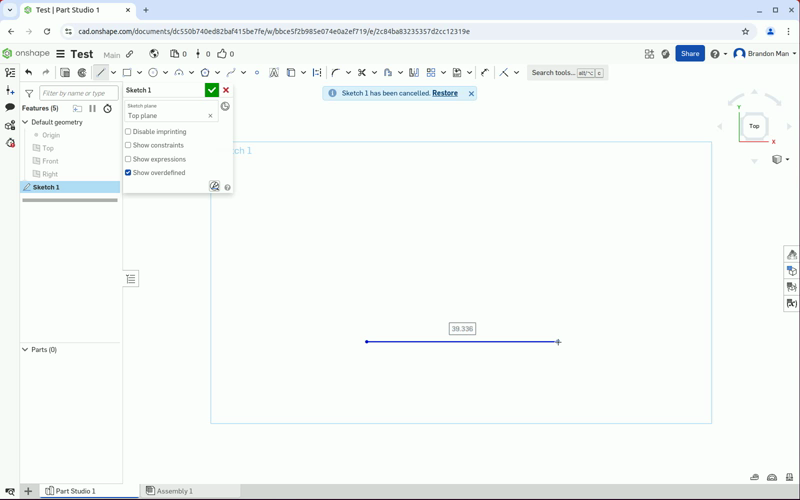
key_down(shift)
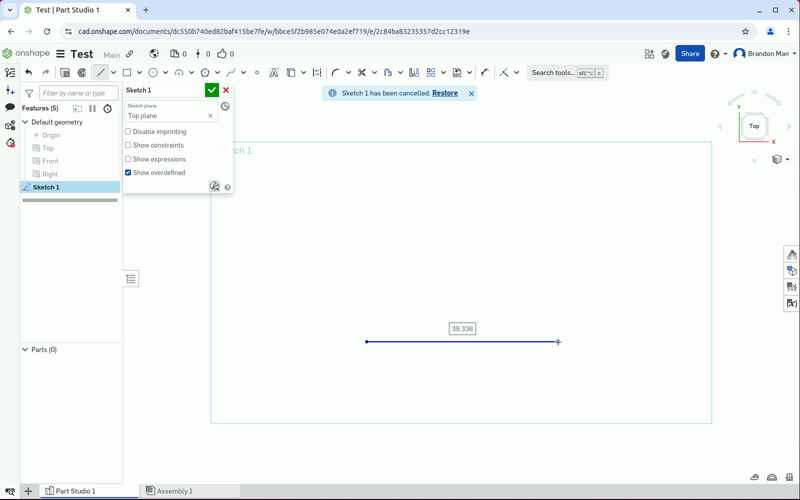
mouse_move(558, 232)
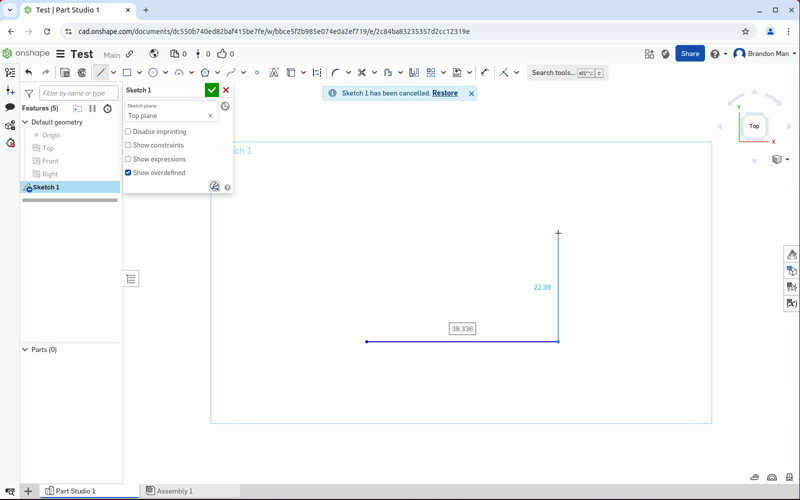
click(558, 232)
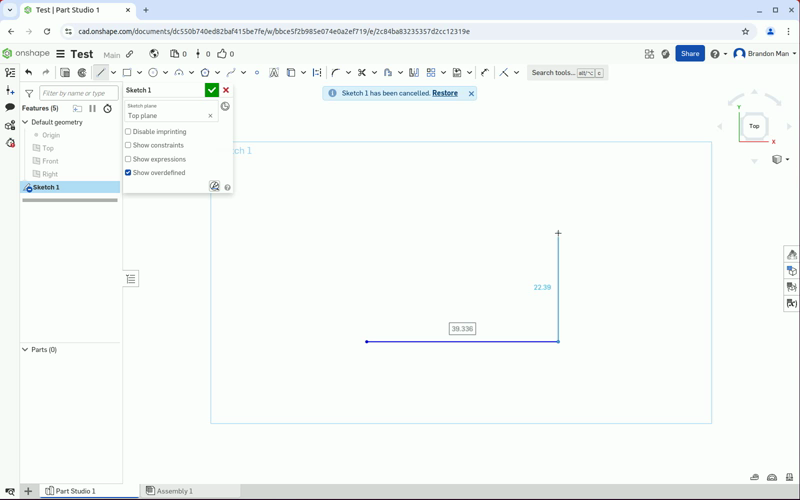
key_up(shift)
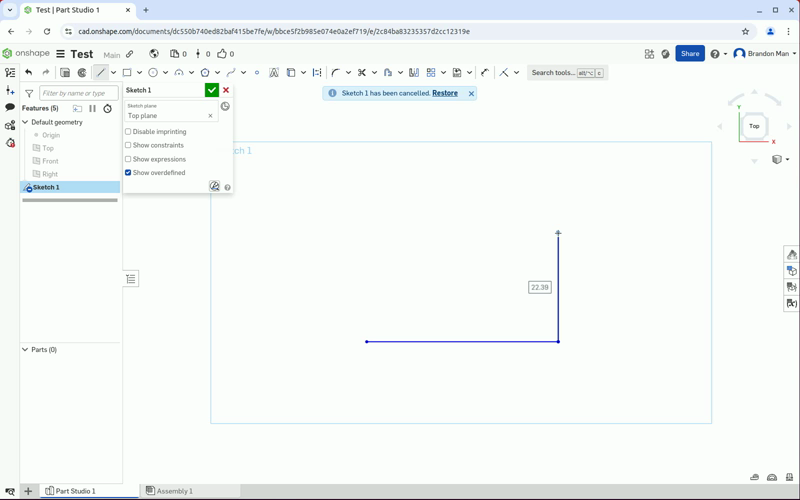
key_down(shift)
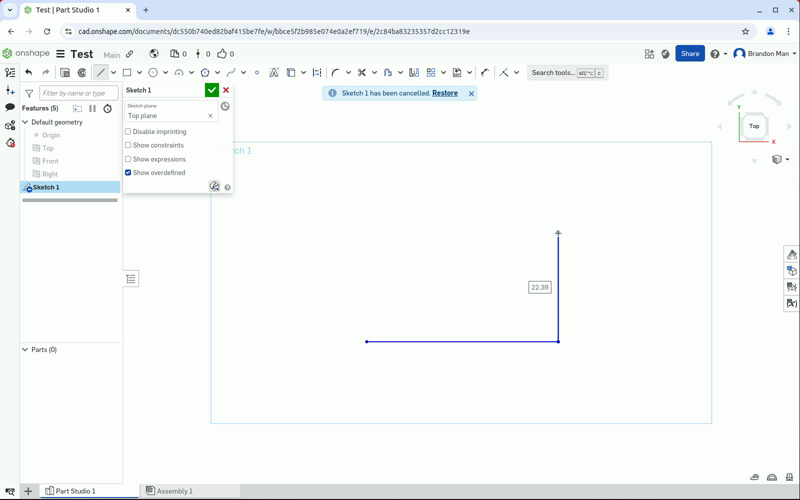
mouse_move(366, 232)
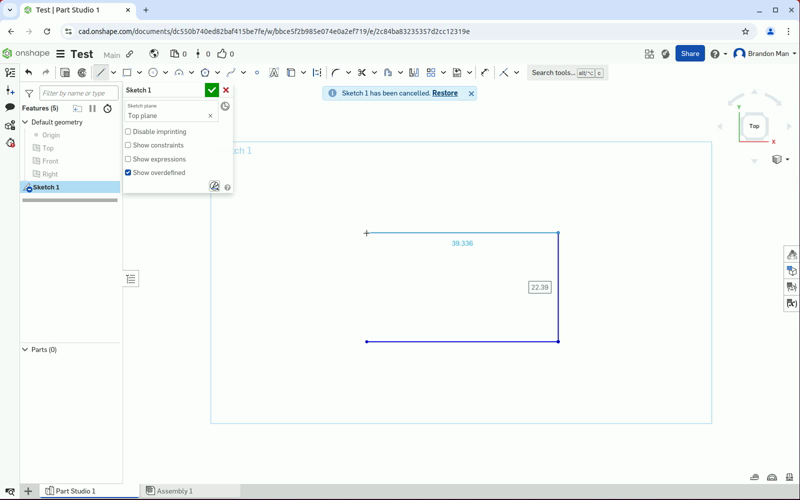
click(366, 232)
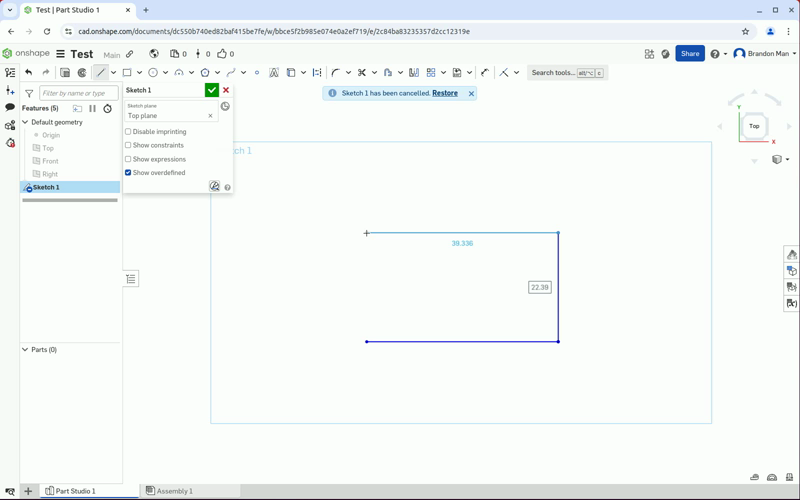
key_up(shift)
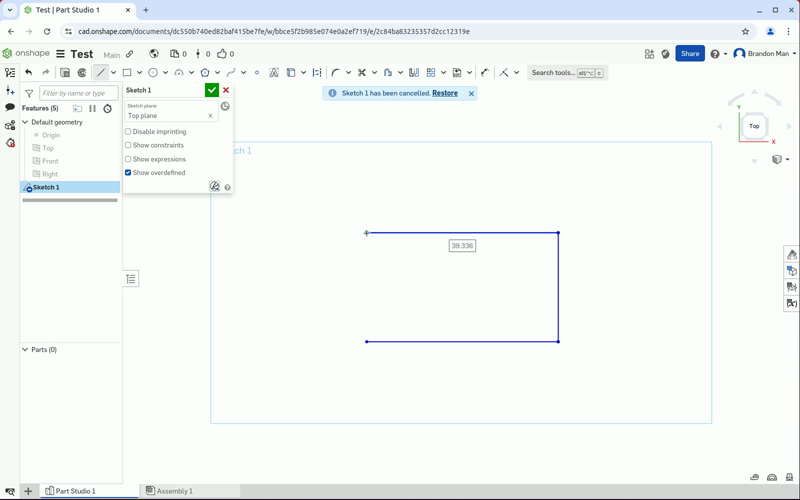
key_down(shift)
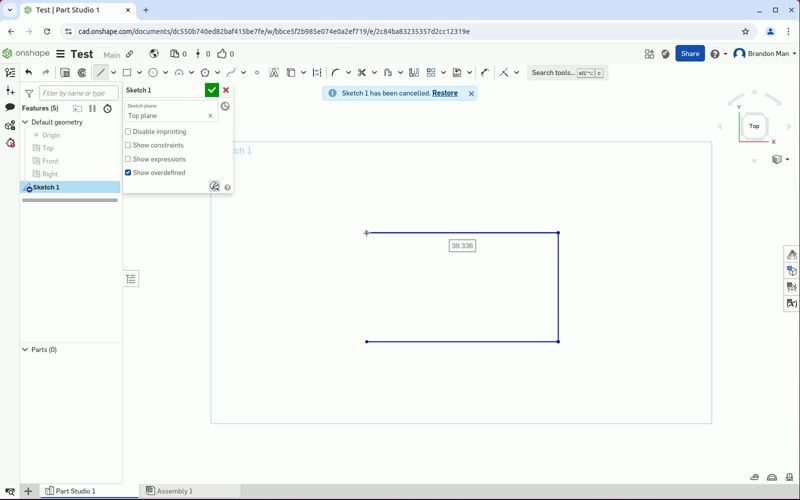
mouse_move(366, 341)
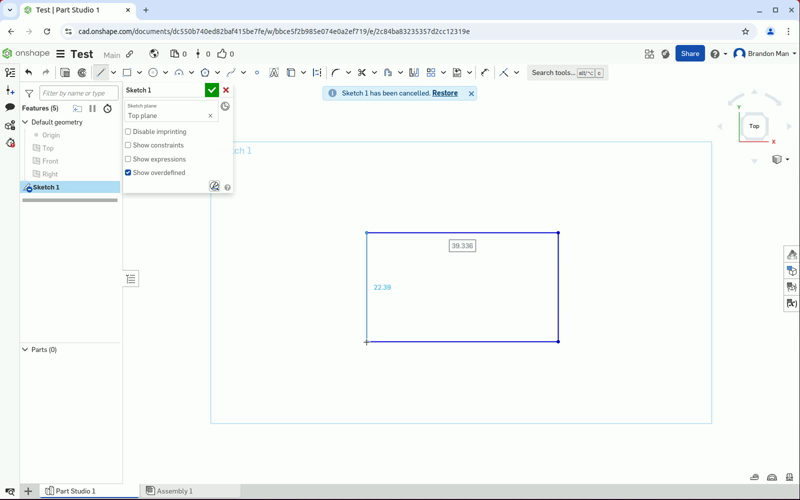
key_up(shift)
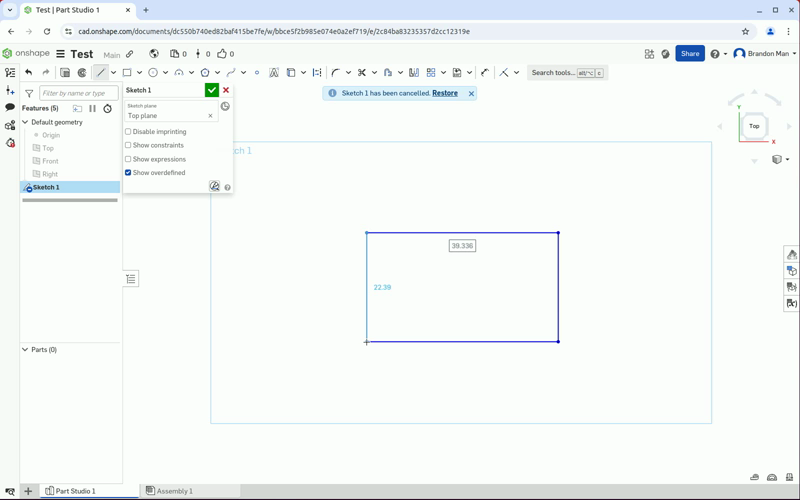
click(366, 341)
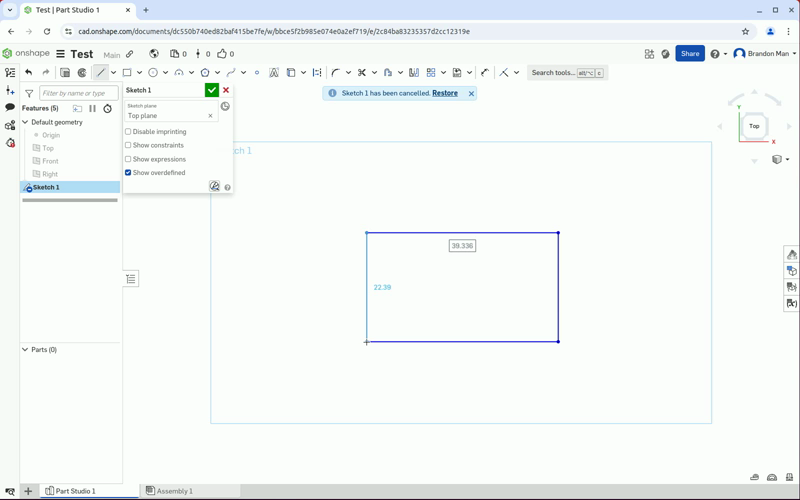
key(esc)
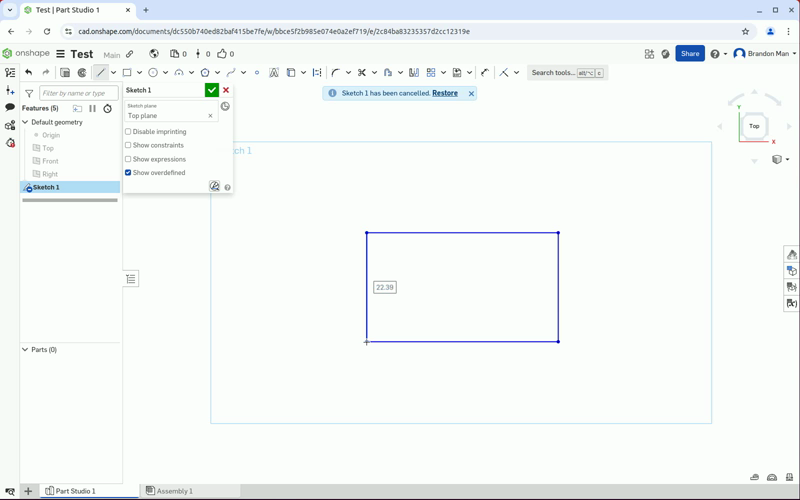
mouse_move(415, 320)
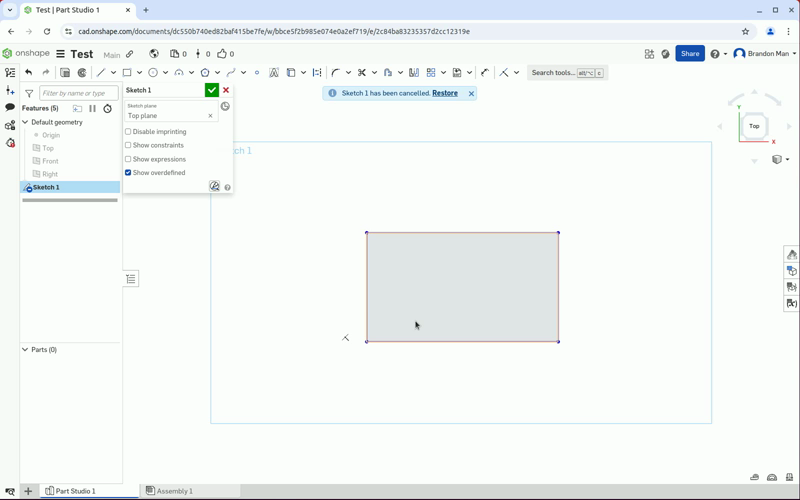
click(415, 320)
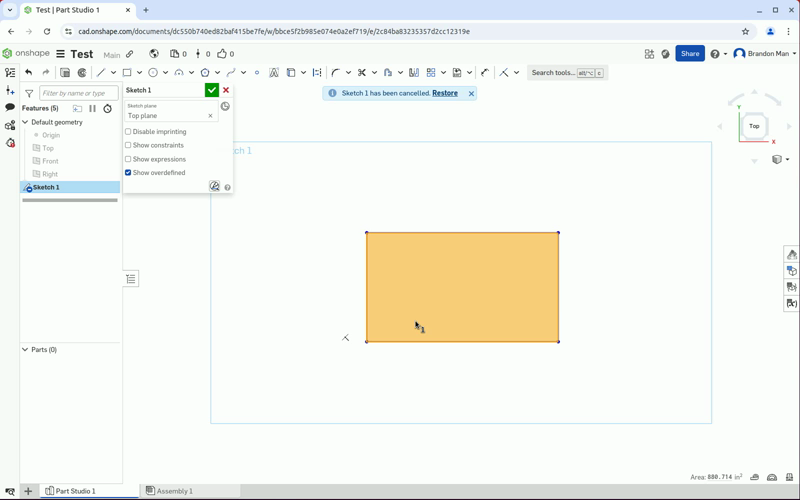
mouse_move(73, 352)
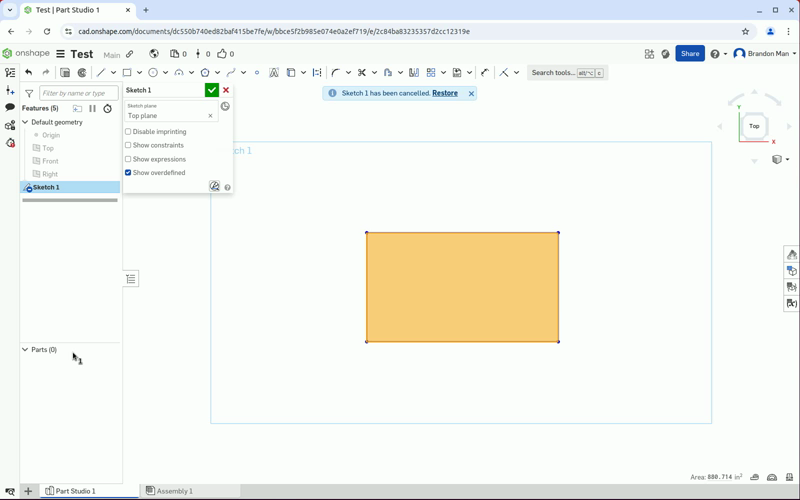
key(shift+y)
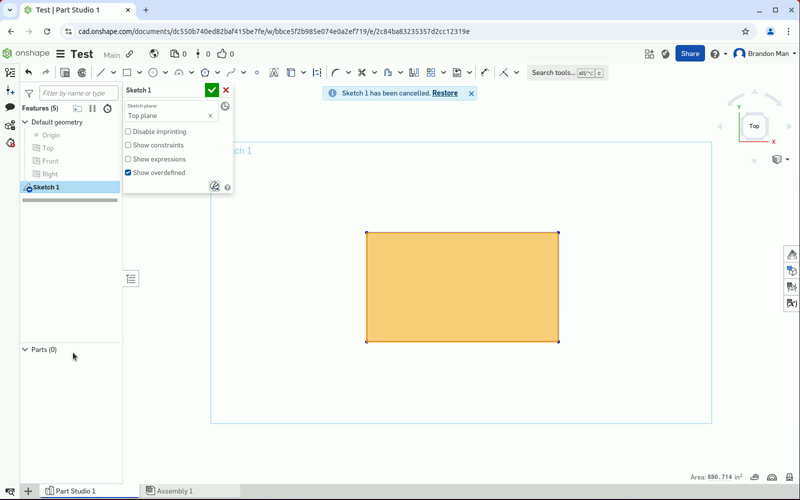
key(shift+e)
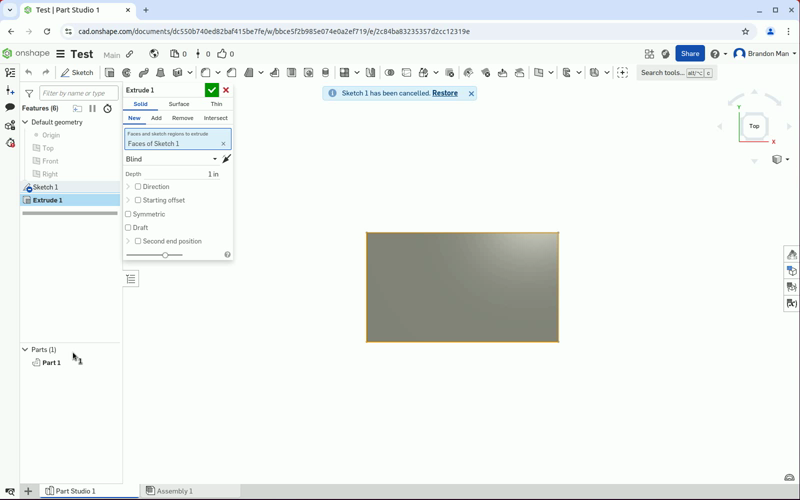
mouse_move(143, 106)
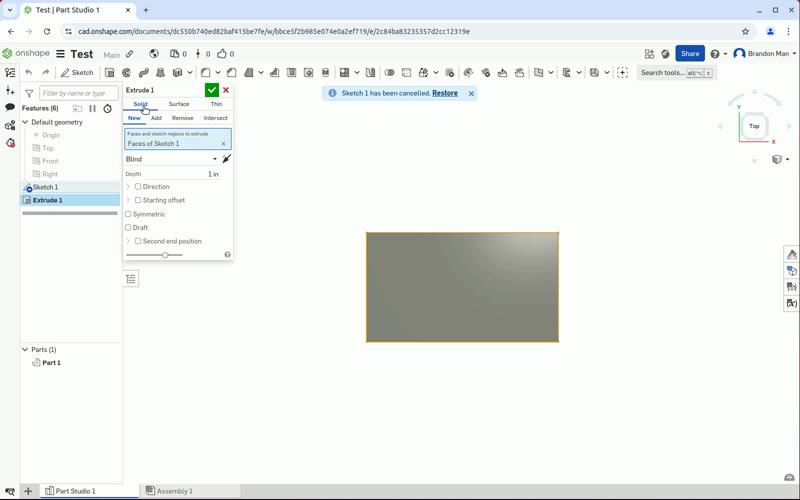
click(143, 106)
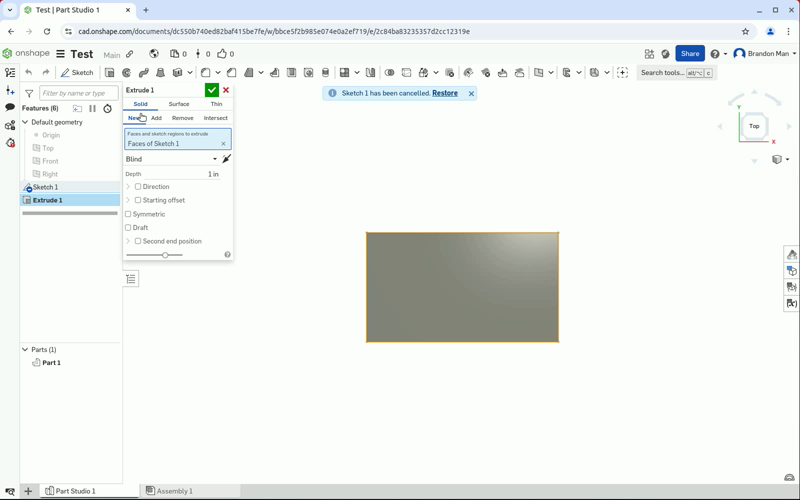
mouse_move(137, 120)
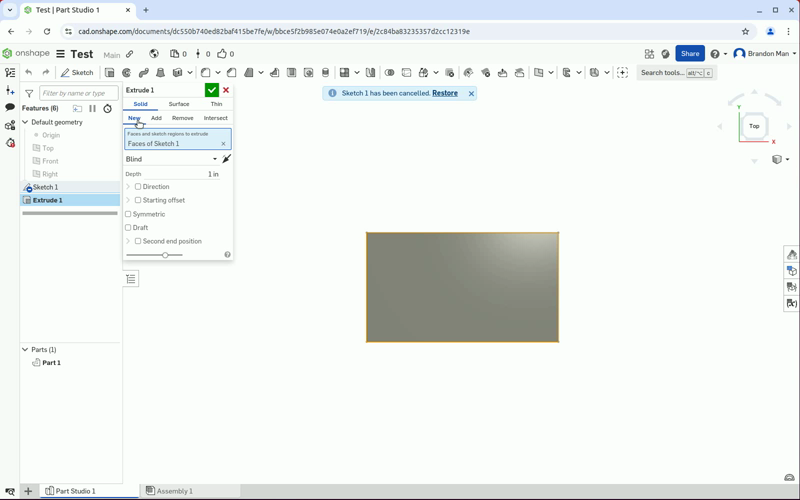
click(137, 120)
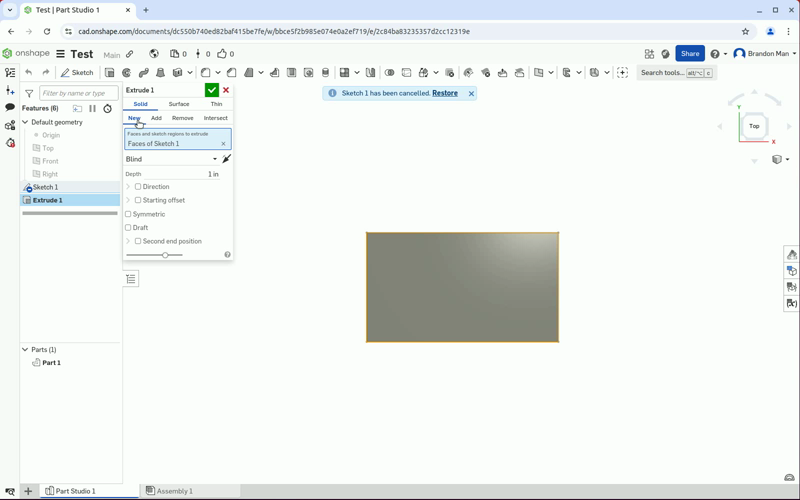
key(tab, 4)
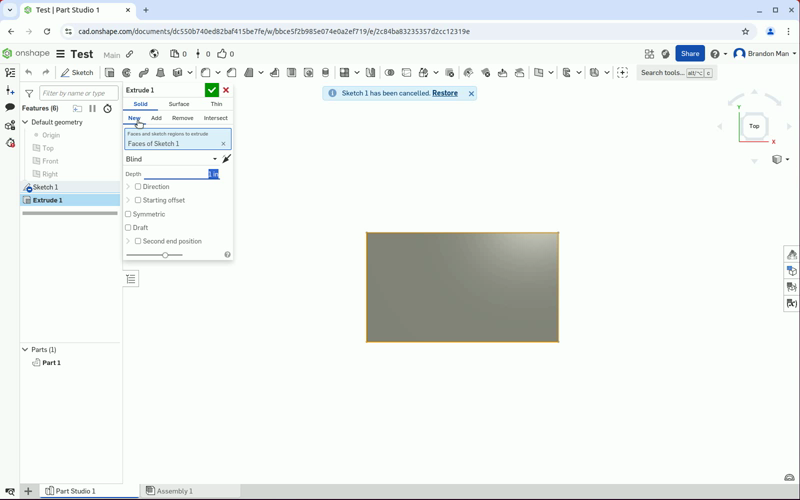
text(23.108)
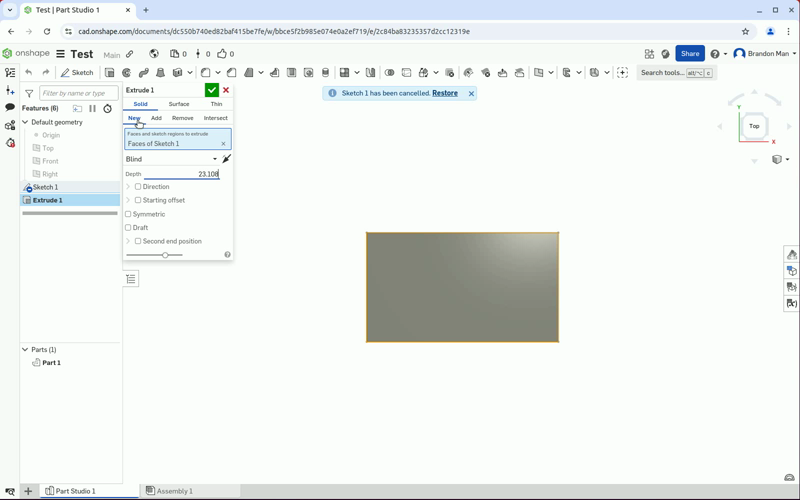
key(enter)
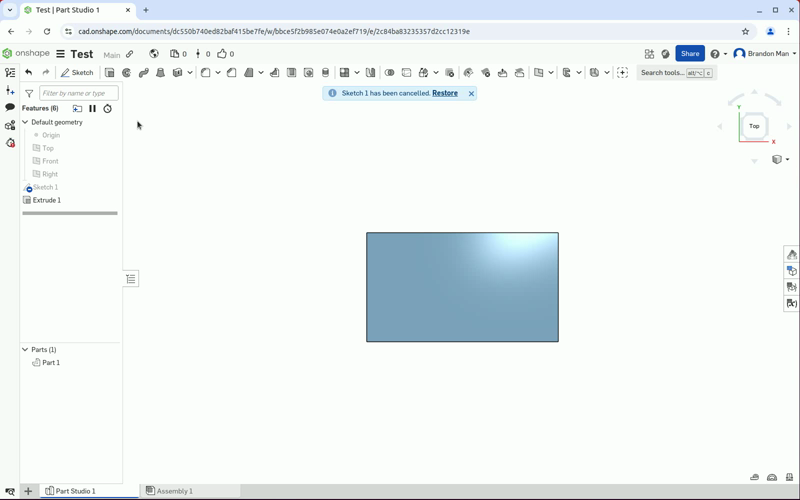
key(shift+h)
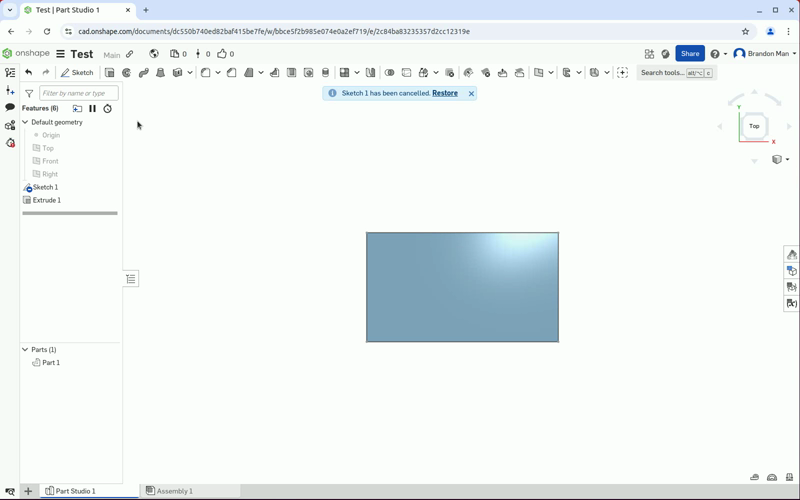
key(shift+h)
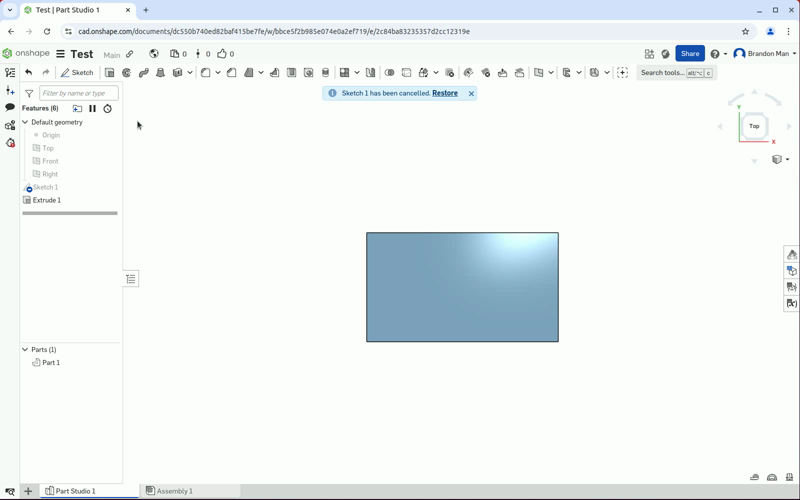
mouse_move(73, 189)
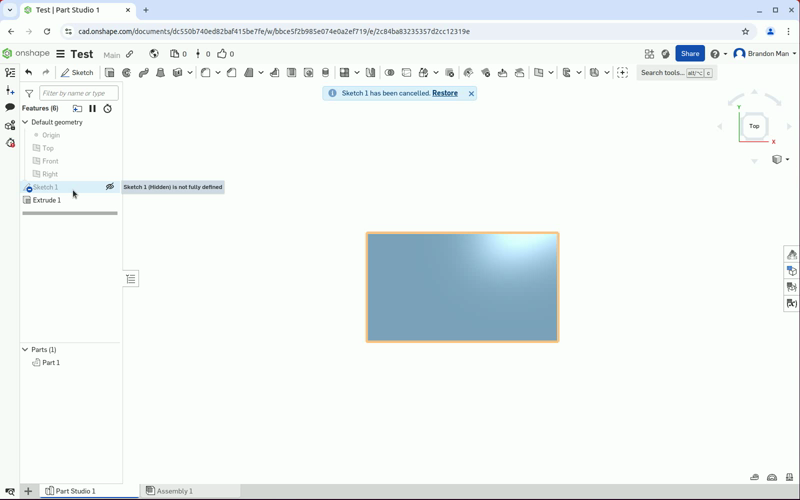
click(73, 189)
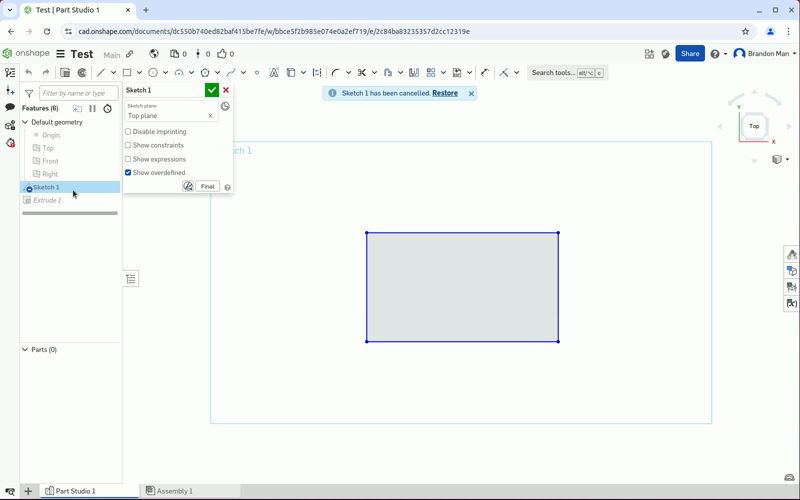
mouse_move(229, 92)
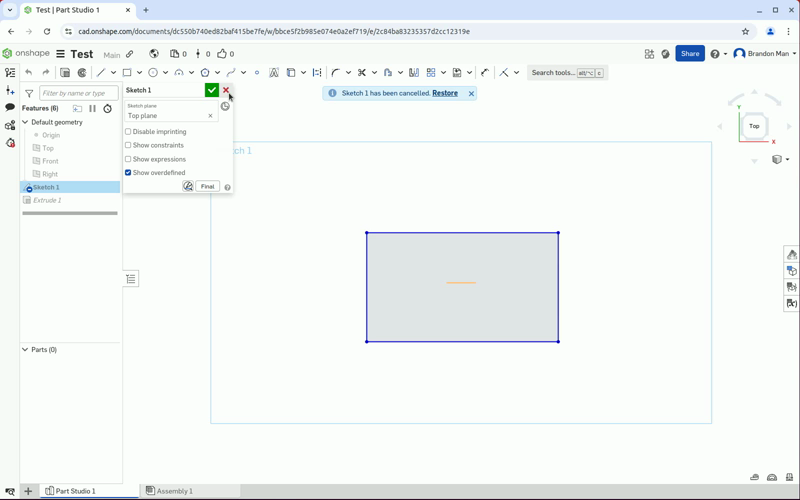
click(229, 92)
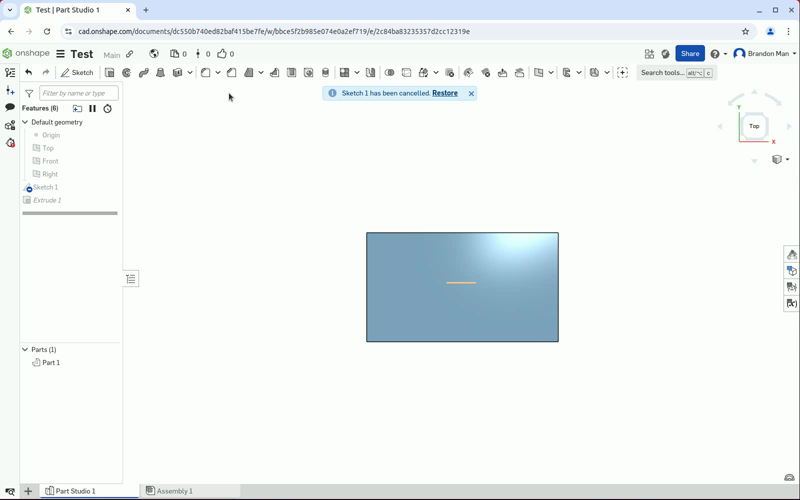
mouse_move(541, 75)
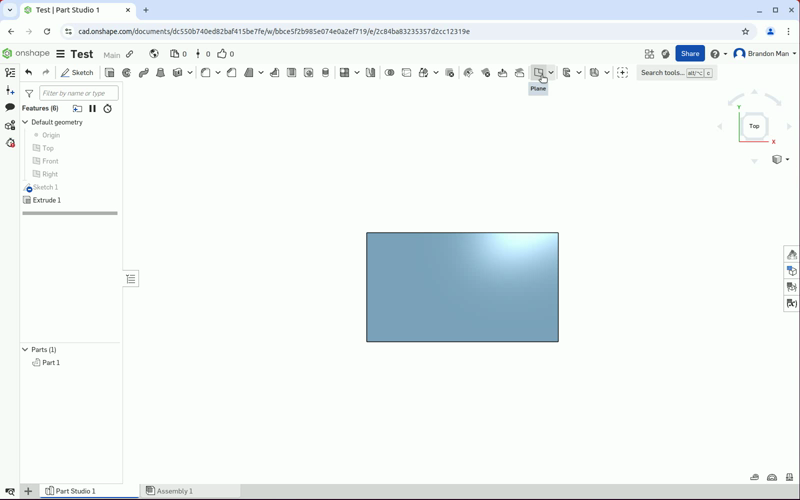
click(541, 75)
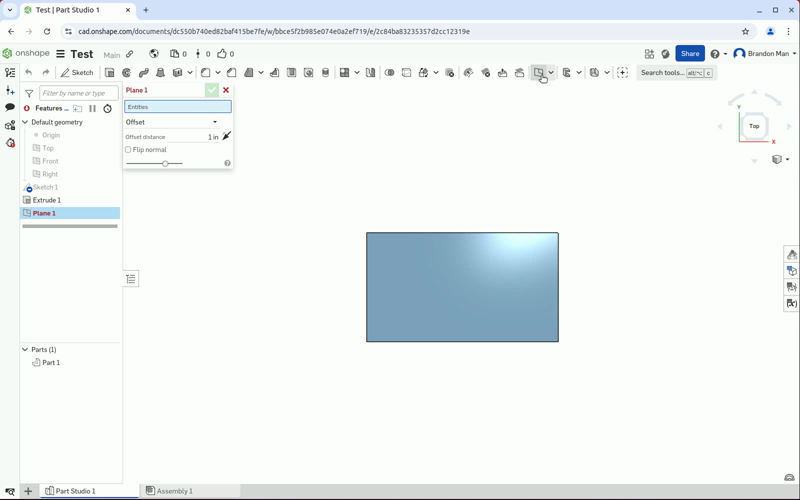
mouse_move(73, 150)
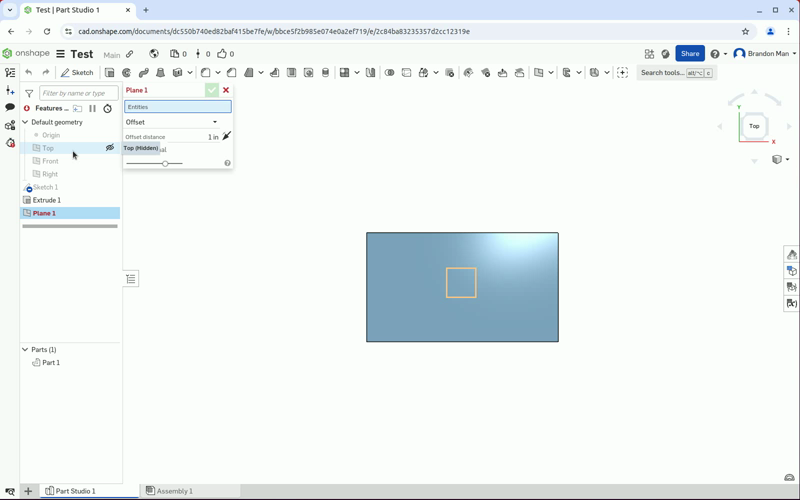
click(73, 150)
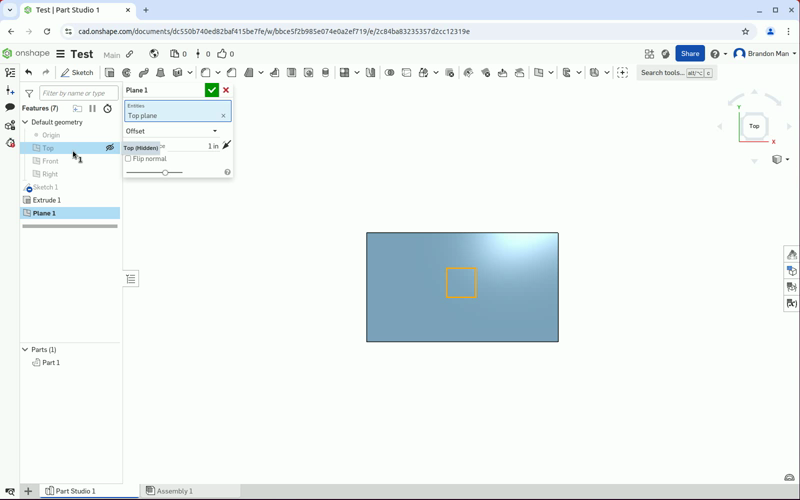
key(tab, 2)
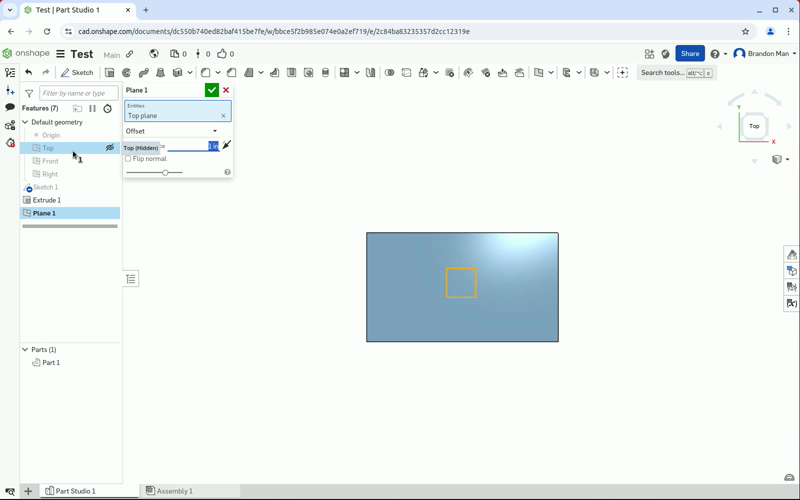
text(23.108)
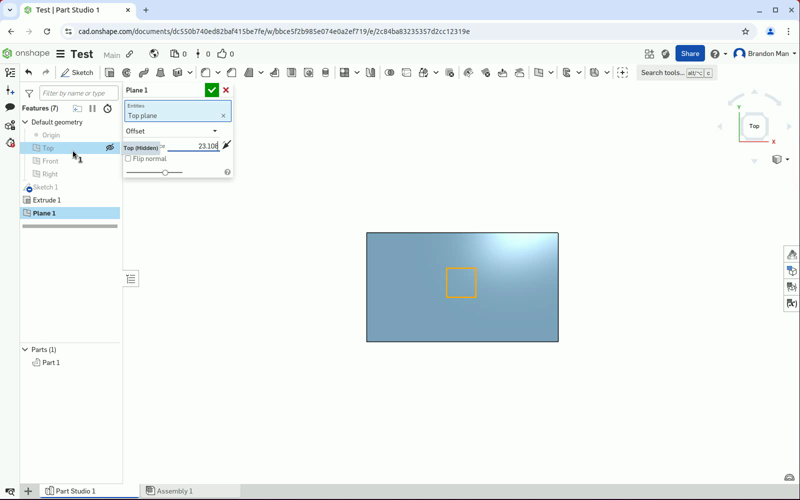
key(enter, 2)
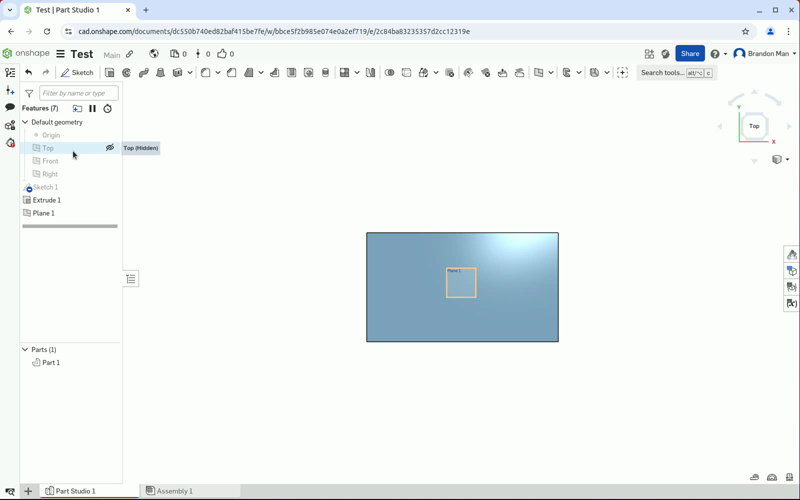
key(shift+s)
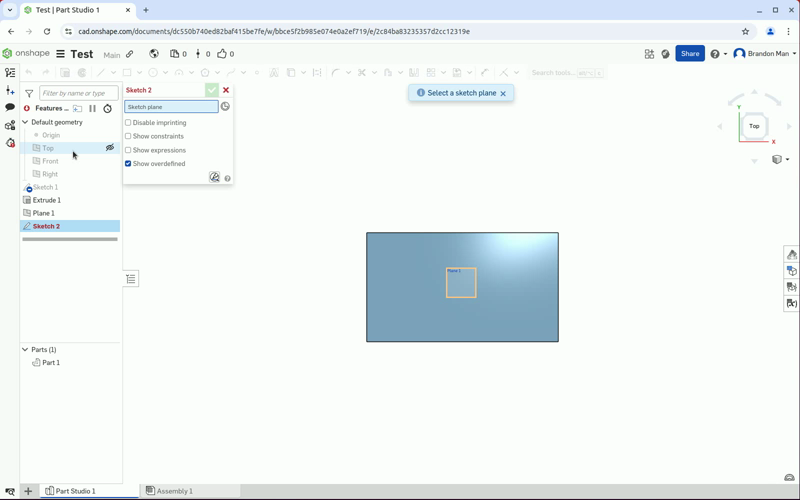
mouse_move(73, 215)
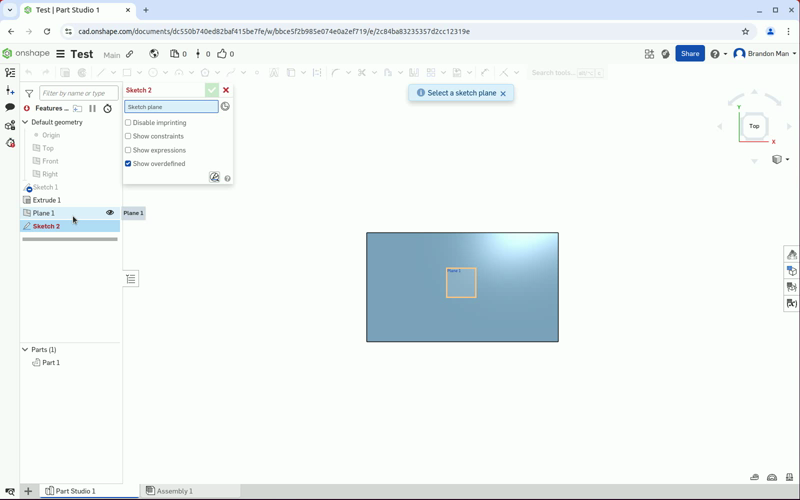
click(73, 215)
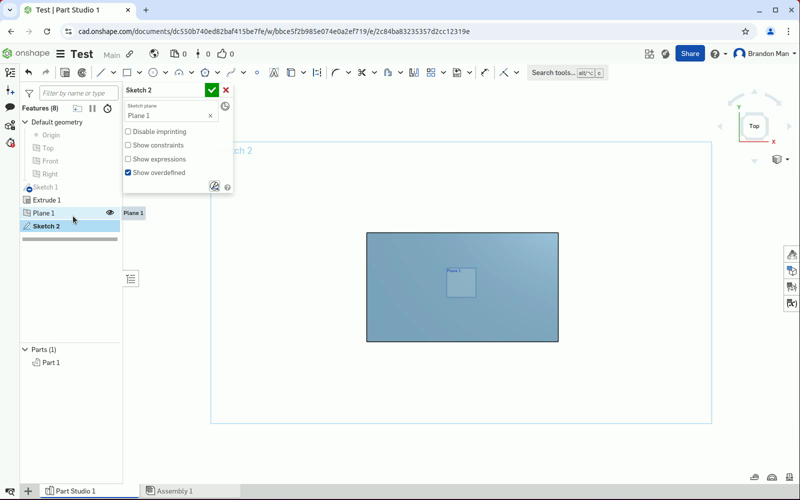
mouse_move(73, 352)
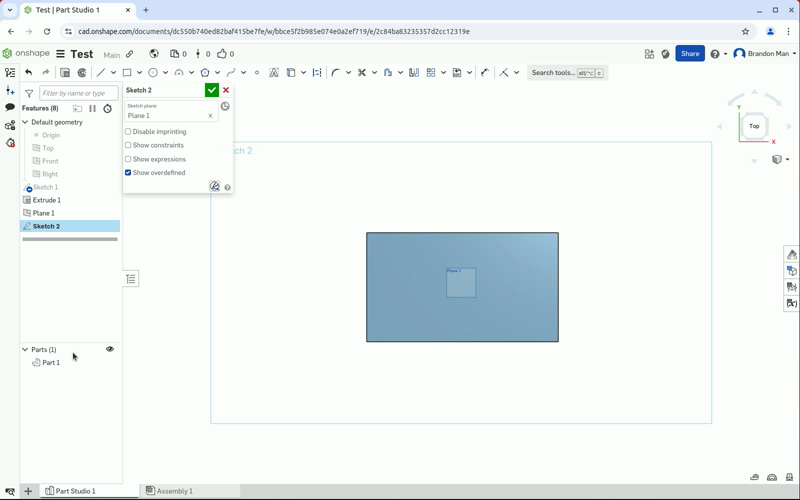
key(y)
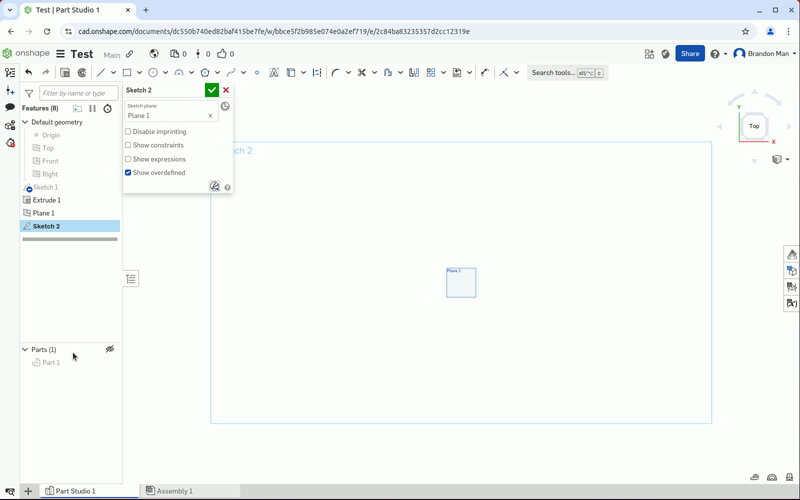
key(c)
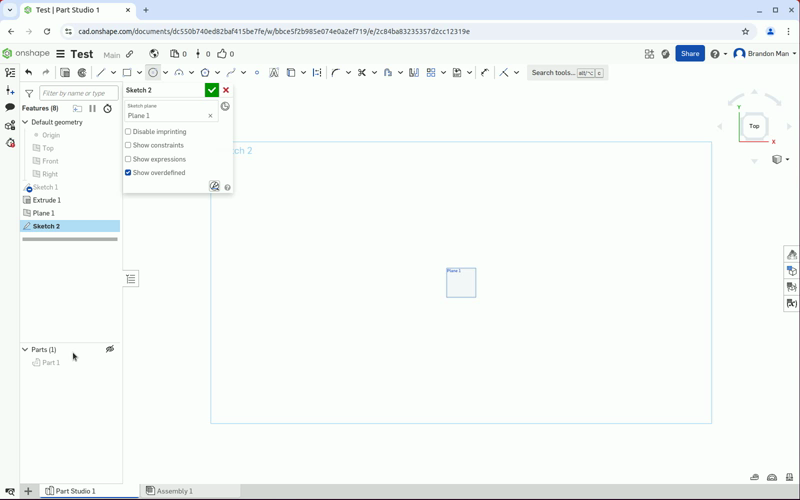
key_down(shift)
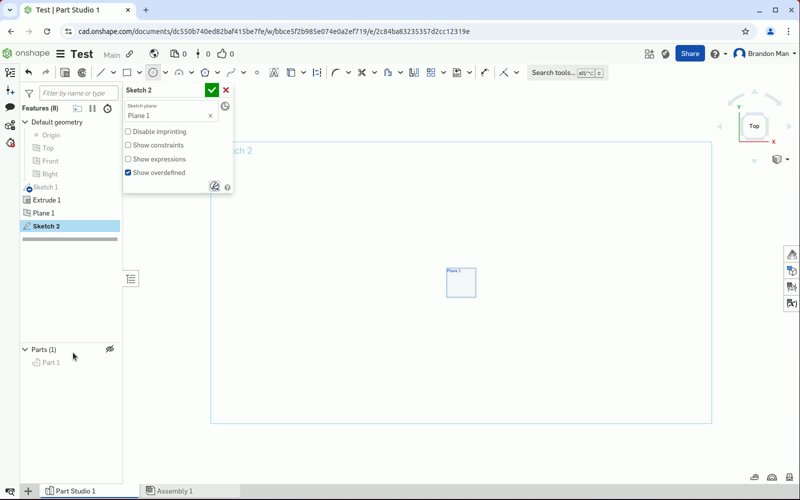
mouse_move(401, 286)
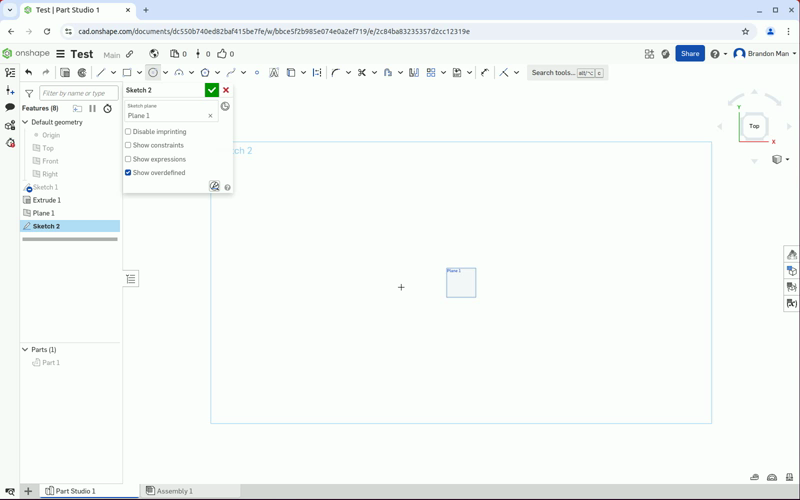
click(401, 286)
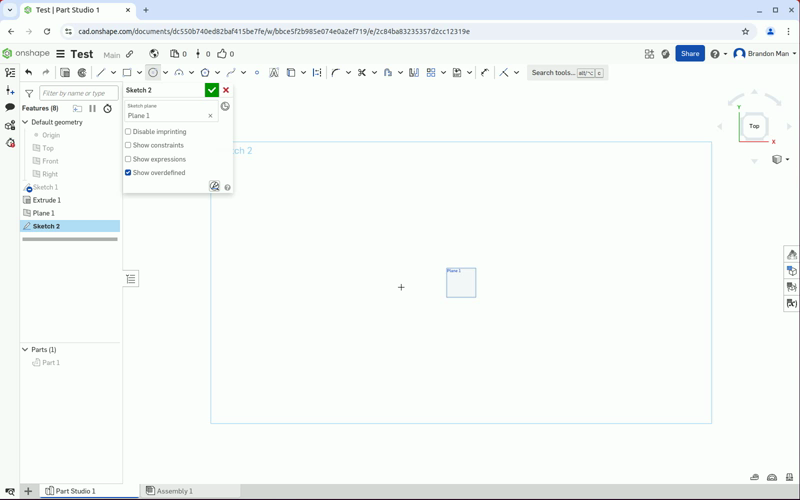
key_up(shift)
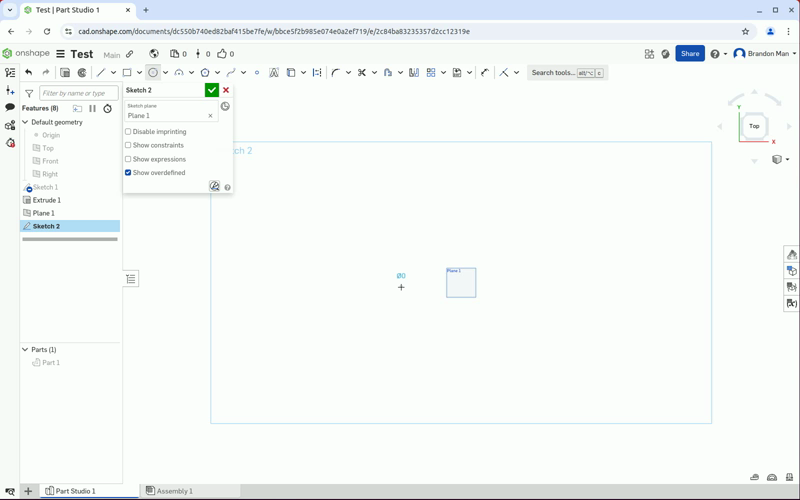
mouse_move(412, 286)
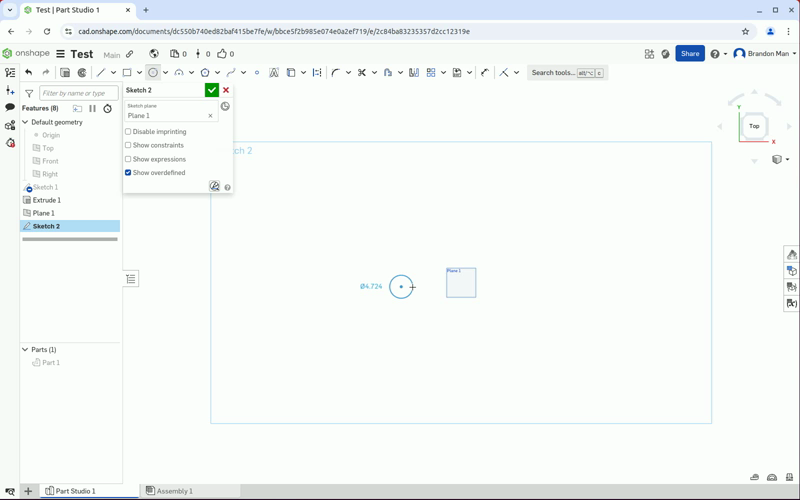
click(412, 286)
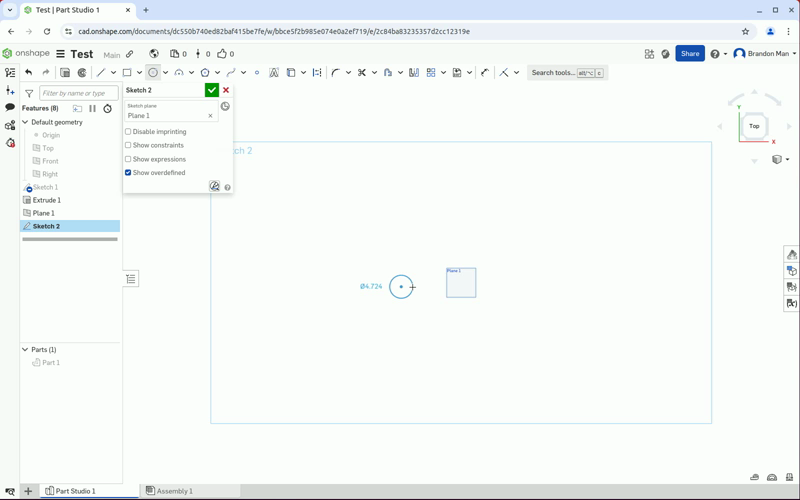
key(esc)
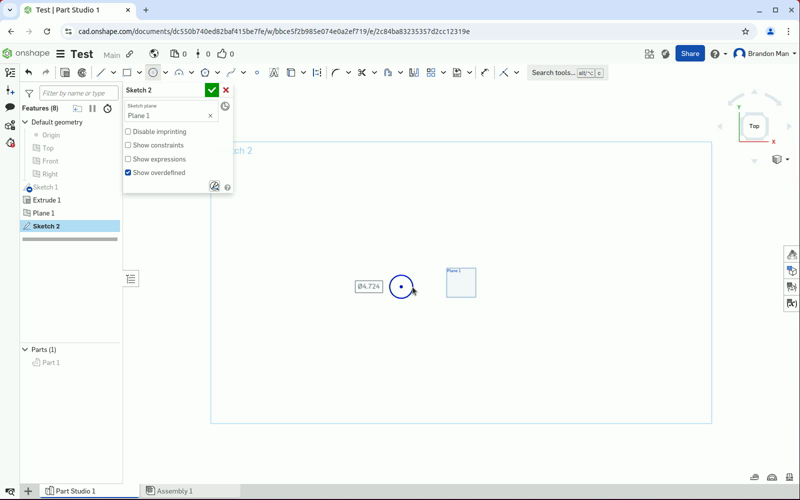
mouse_move(406, 277)
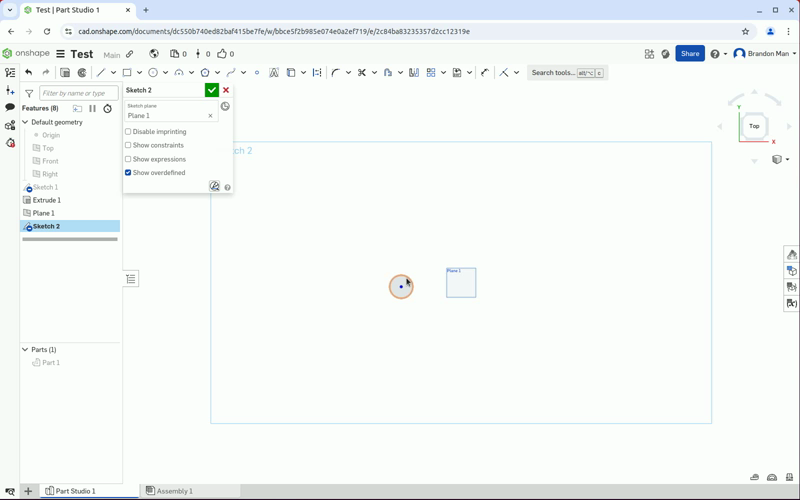
scroll(6)
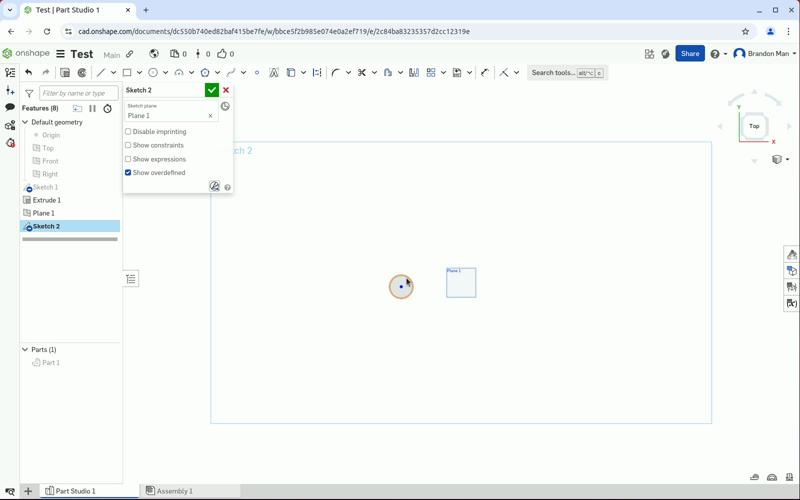
scroll(6)
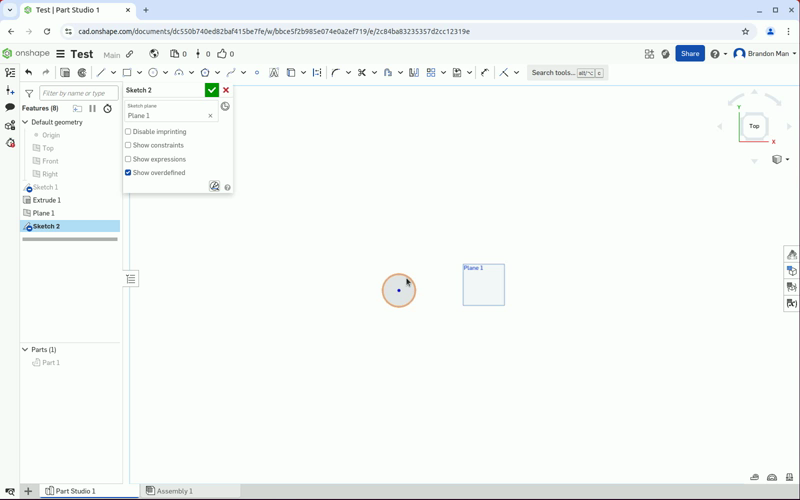
scroll(6)
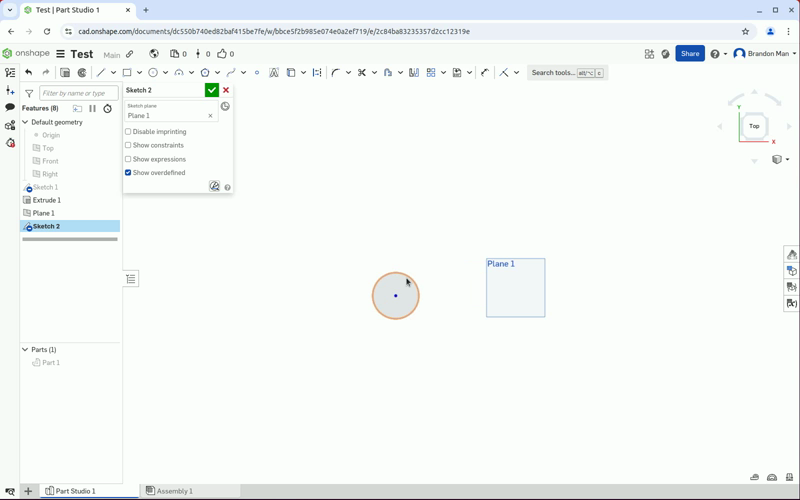
scroll(6)
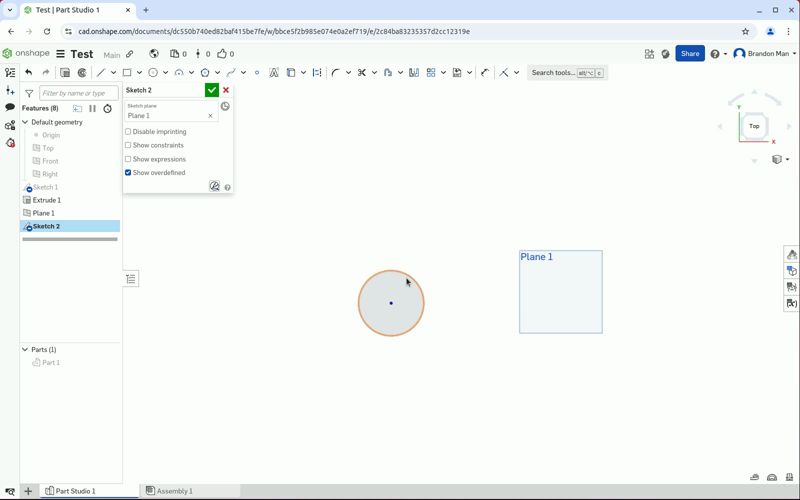
scroll(6)
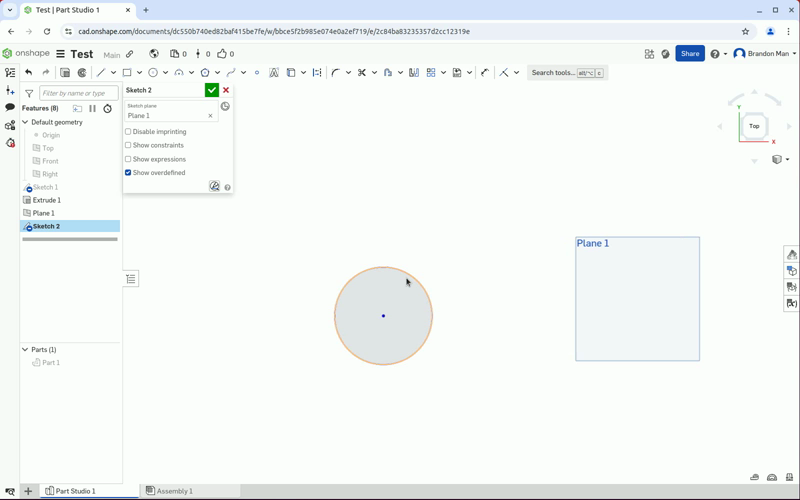
scroll(6)
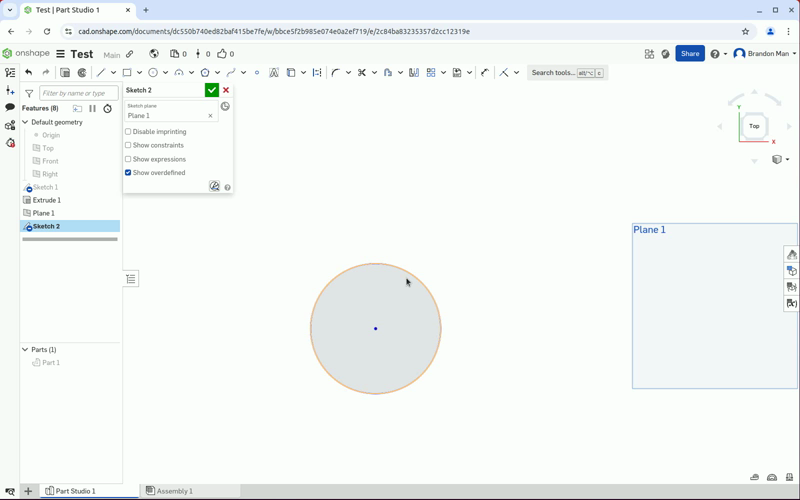
scroll(6)
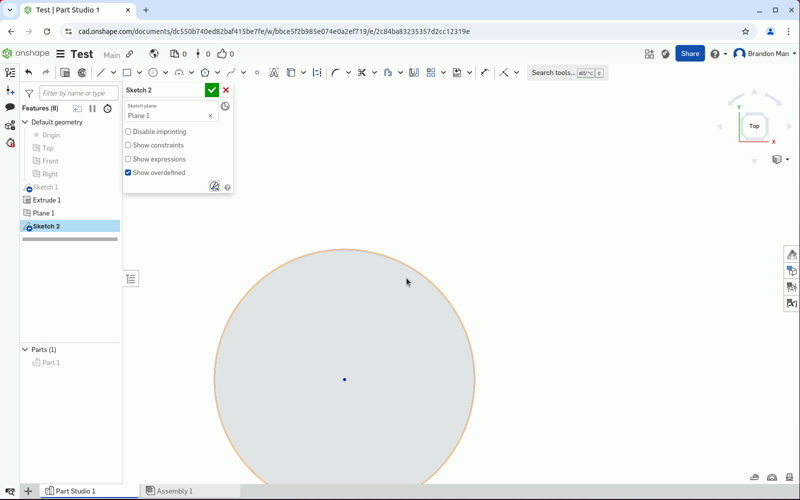
click(406, 277)
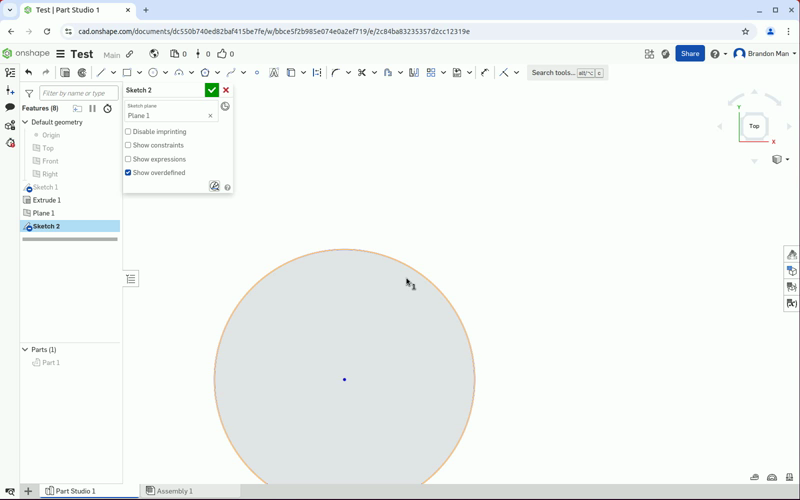
scroll(-6)
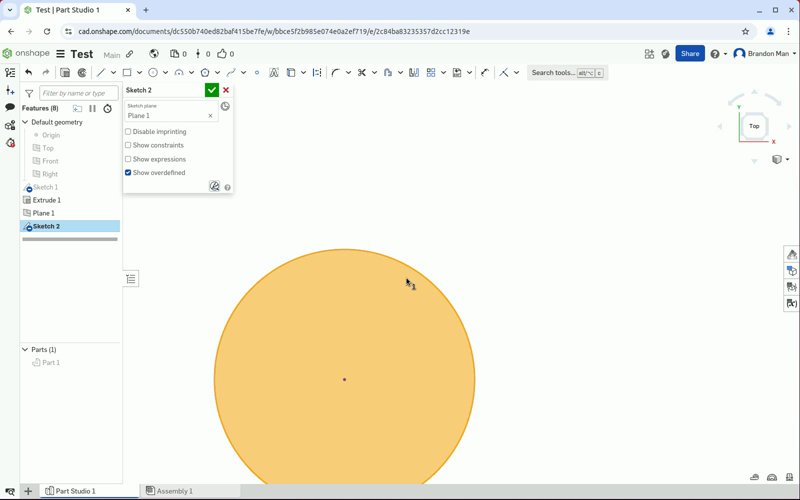
scroll(-6)
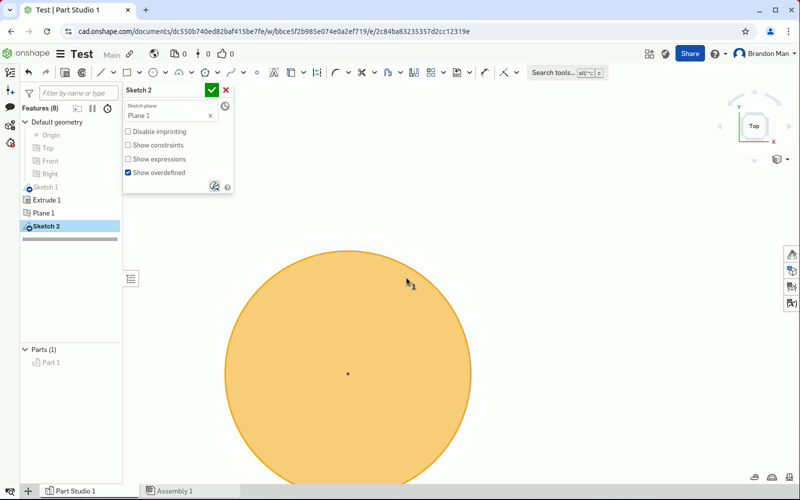
scroll(-6)
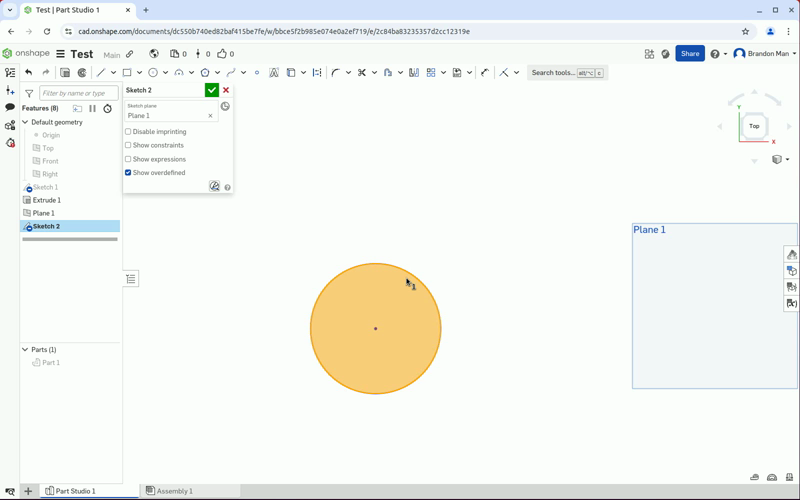
scroll(-6)
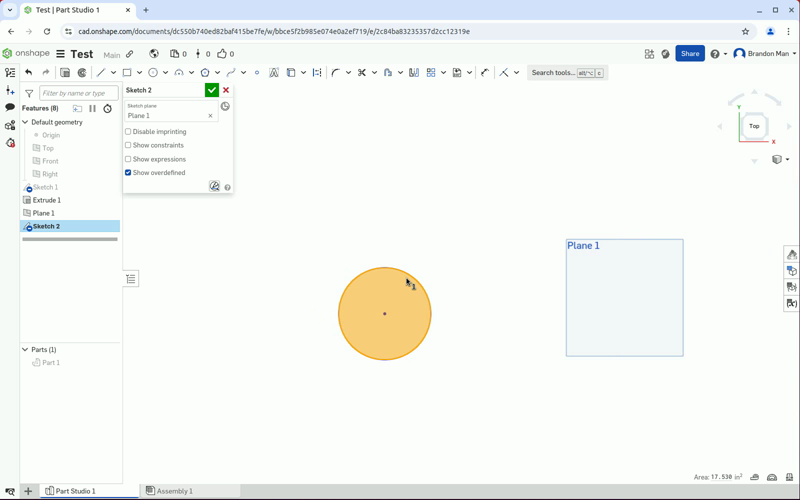
scroll(-6)
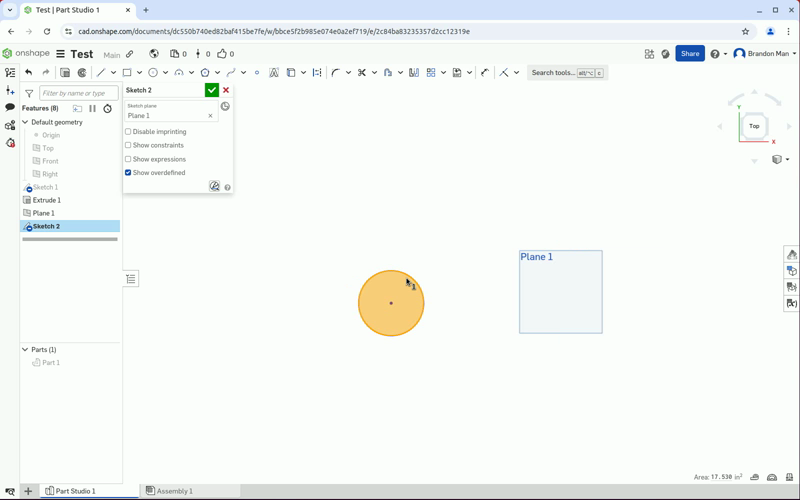
scroll(-6)
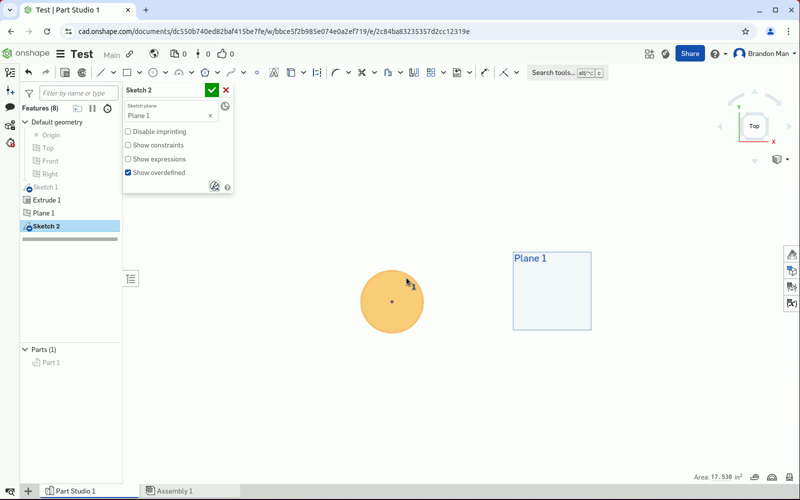
scroll(-6)
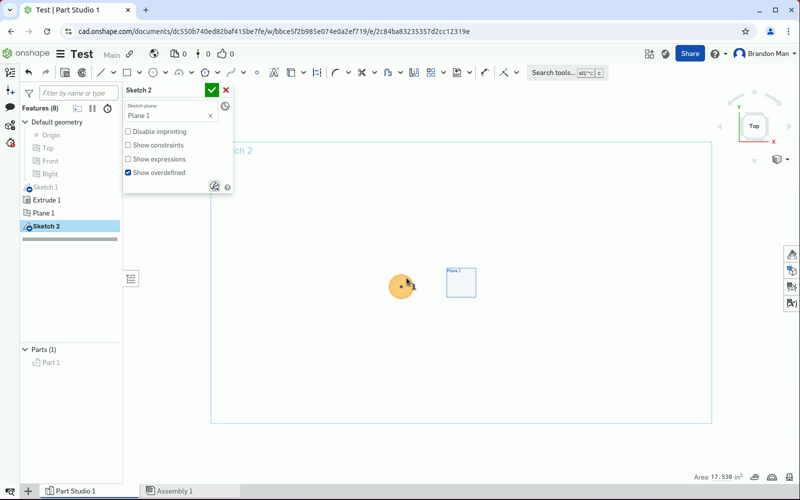
mouse_move(73, 352)
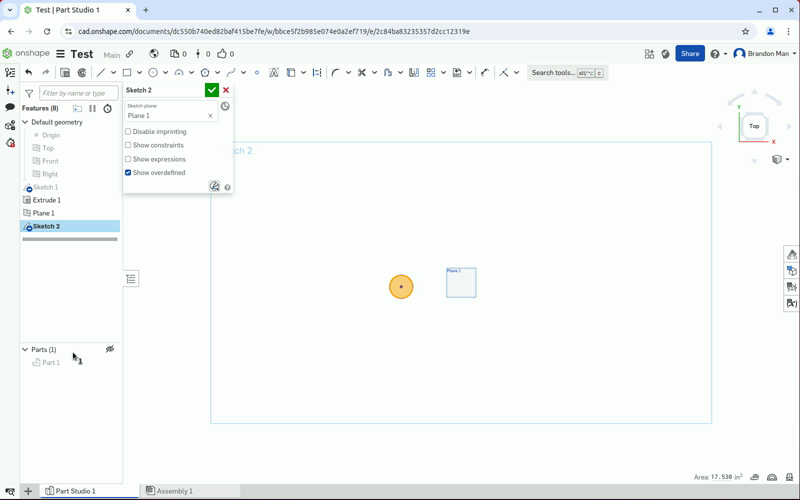
key(shift+y)
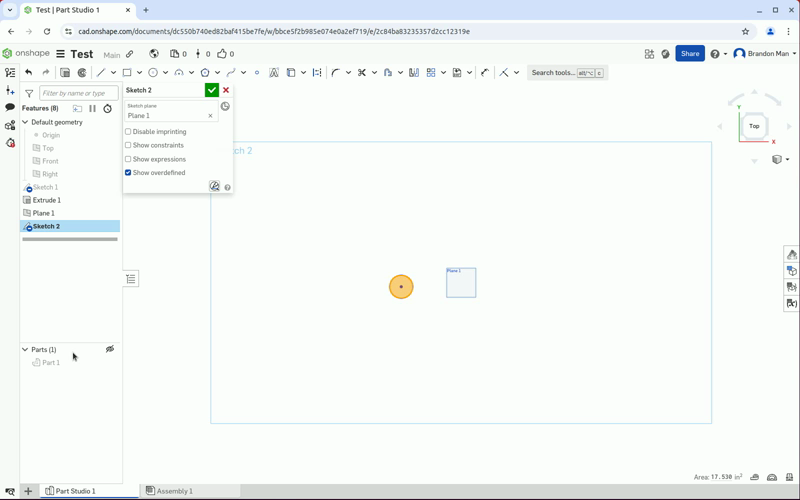
key(shift+e)
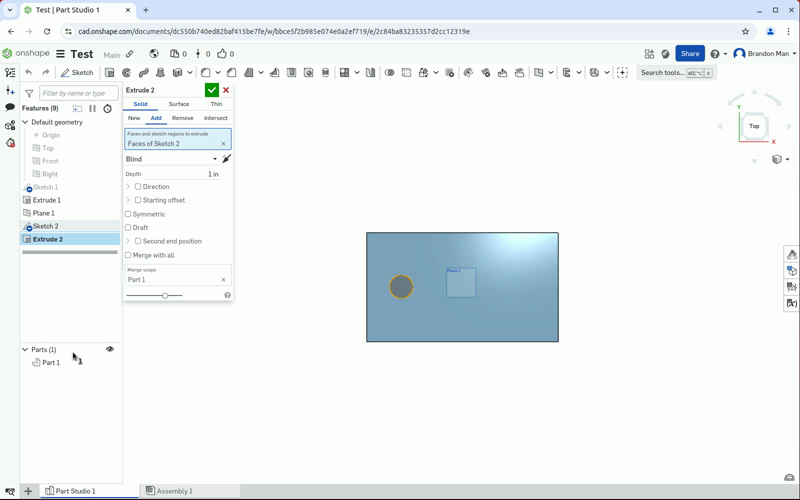
mouse_move(143, 106)
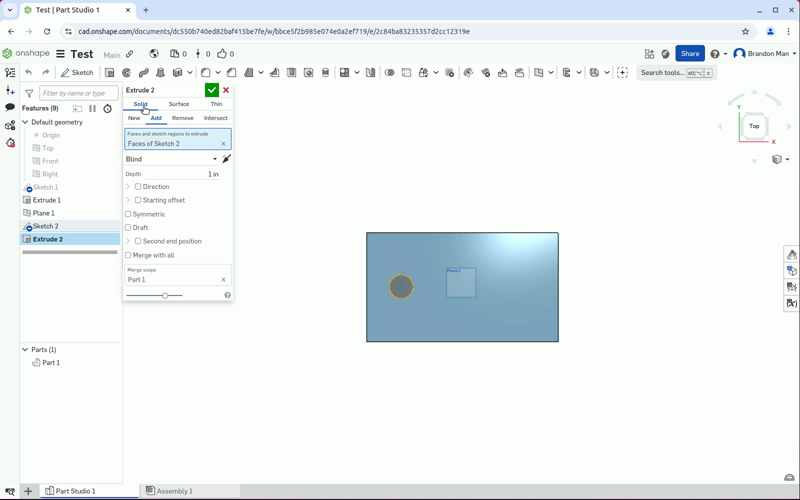
click(143, 106)
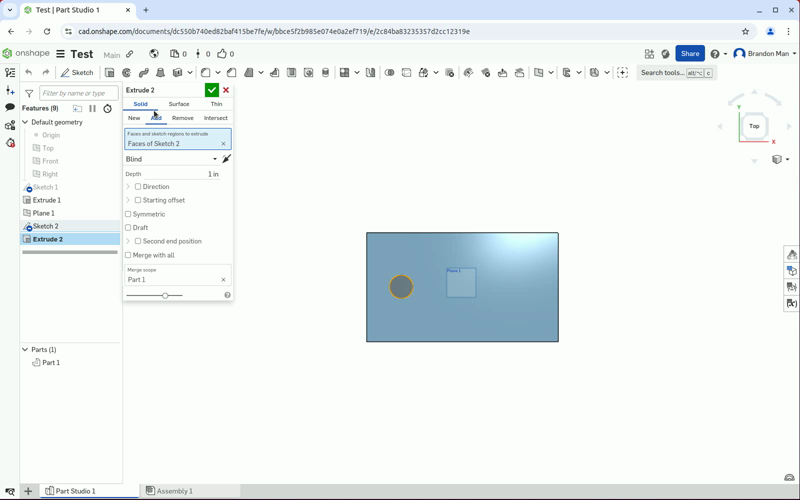
mouse_move(186, 120)
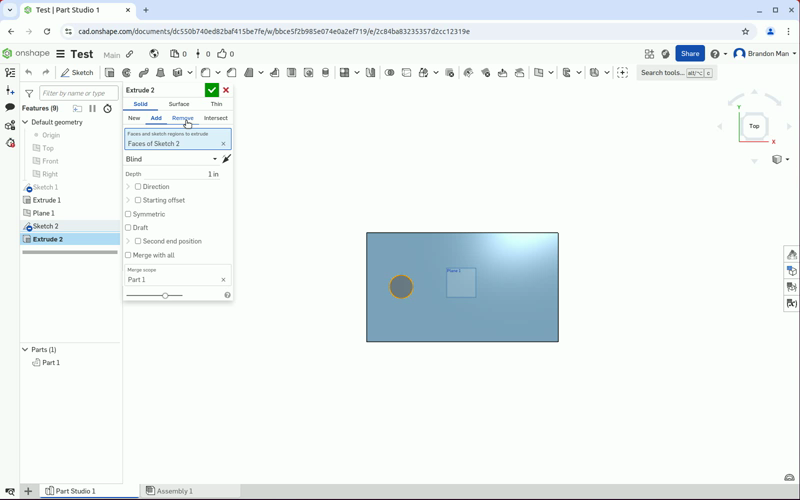
click(186, 120)
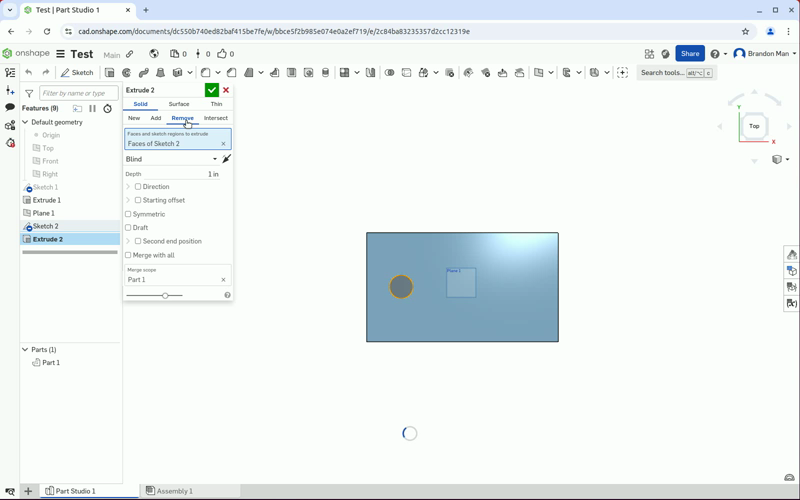
key(tab, 4)
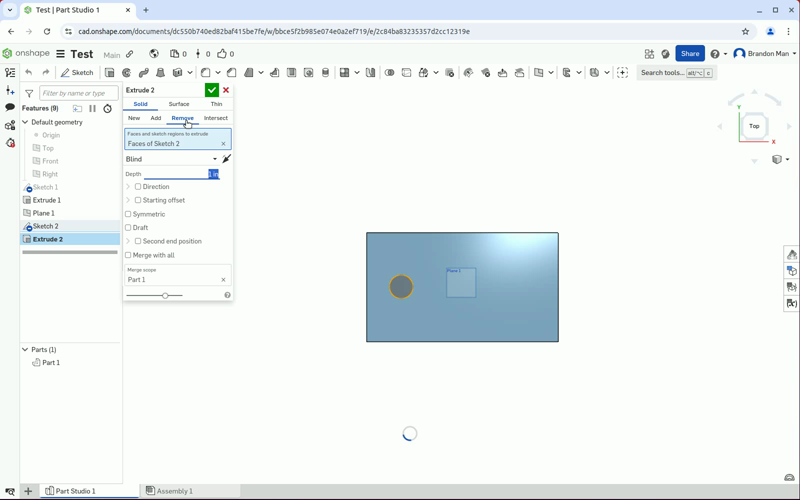
text(9.147)
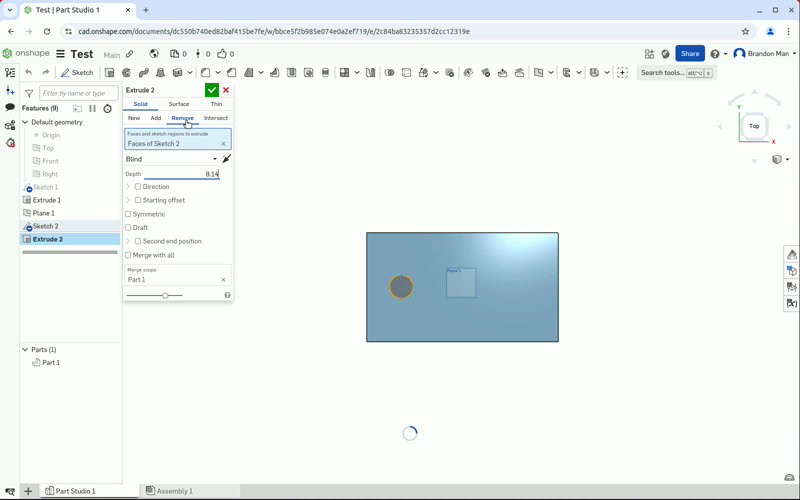
key(tab, 6)
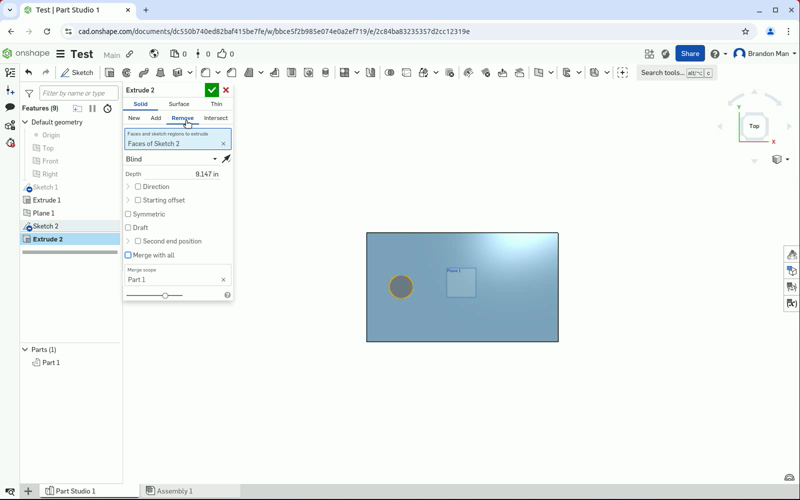
key(space)
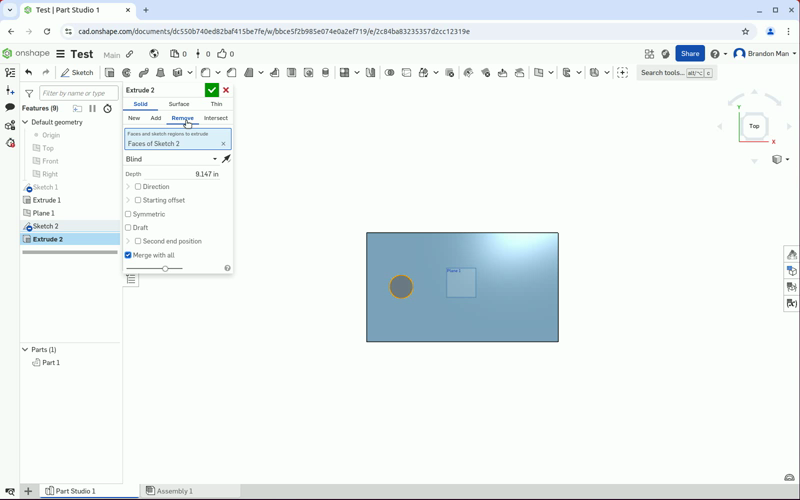
key(enter)
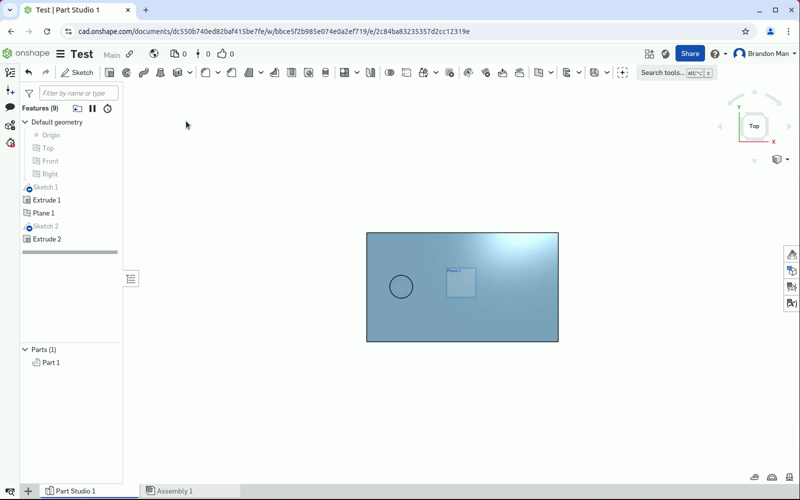
key(shift+h)
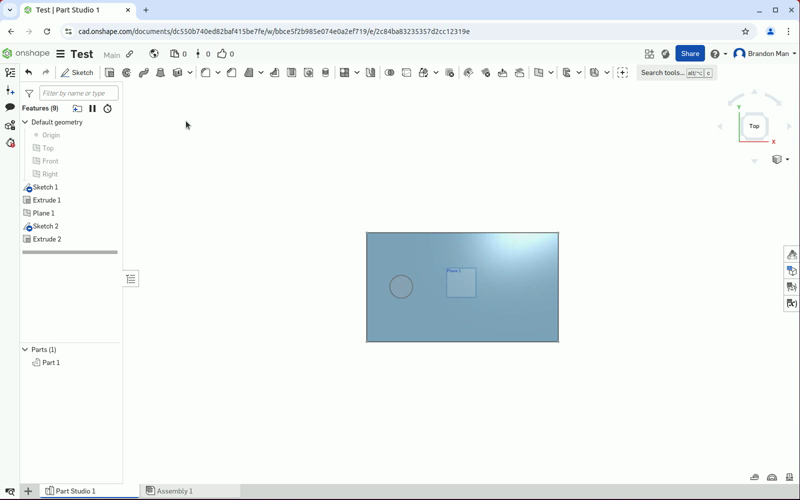
key(shift+h)
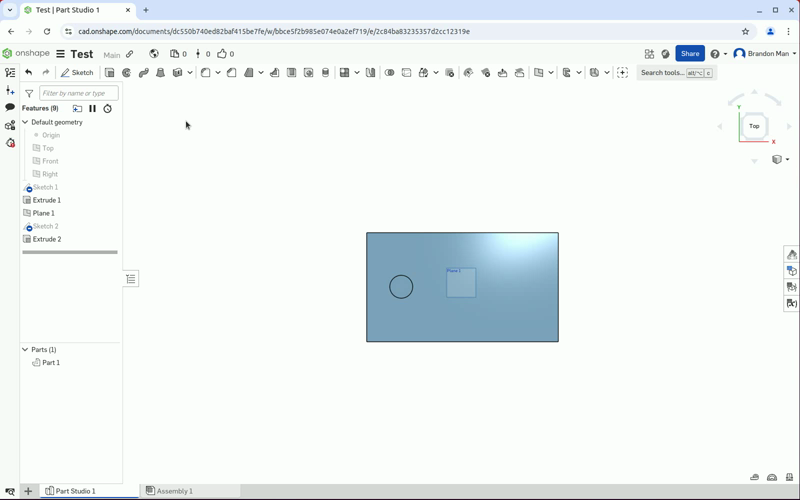
mouse_move(73, 189)
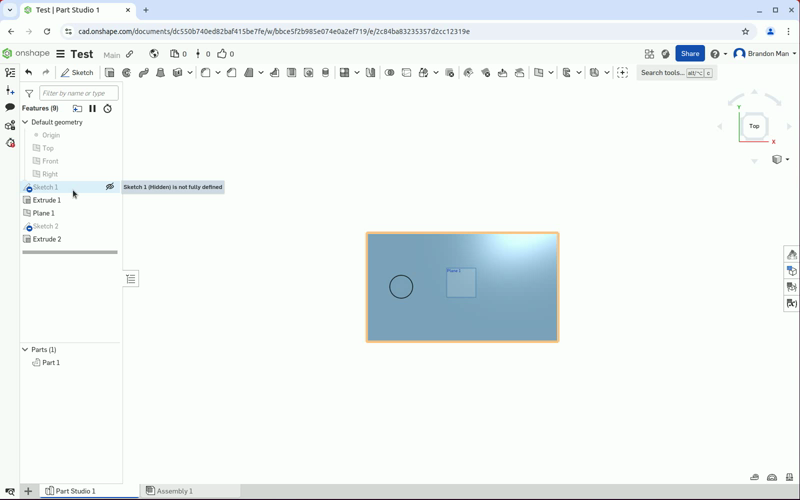
click(73, 189)
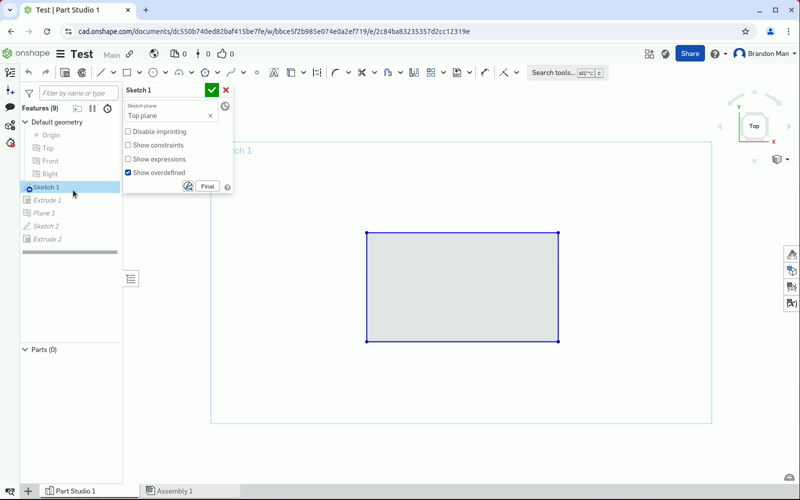
mouse_move(229, 92)
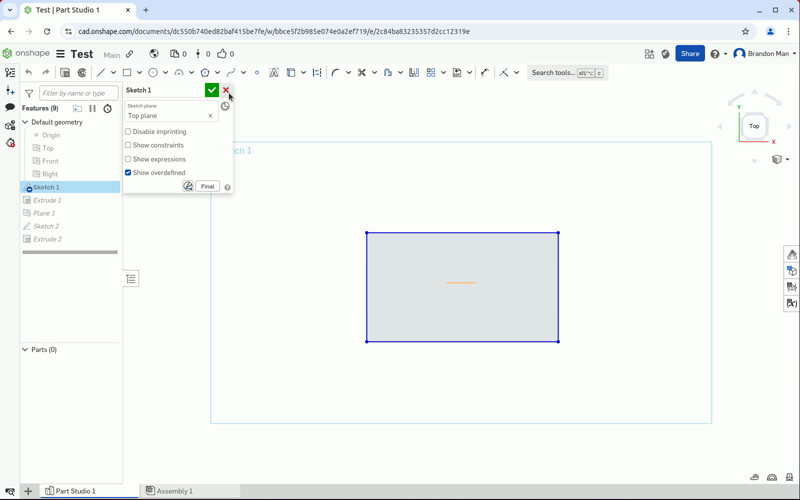
click(229, 92)
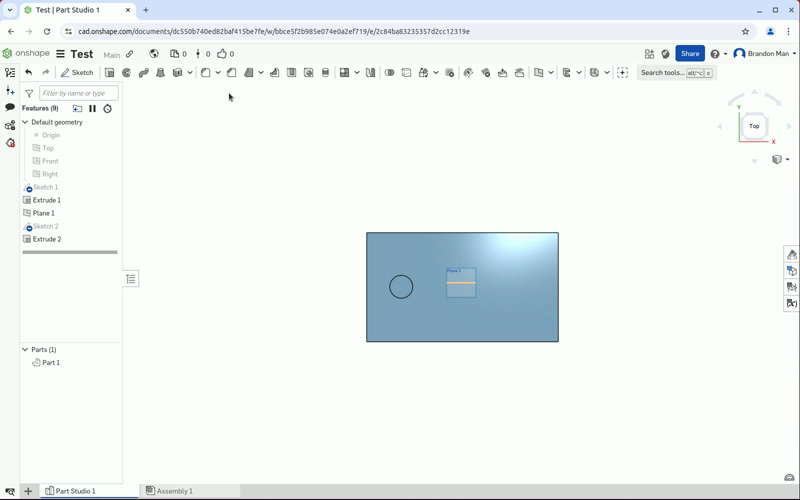
key(shift+s)
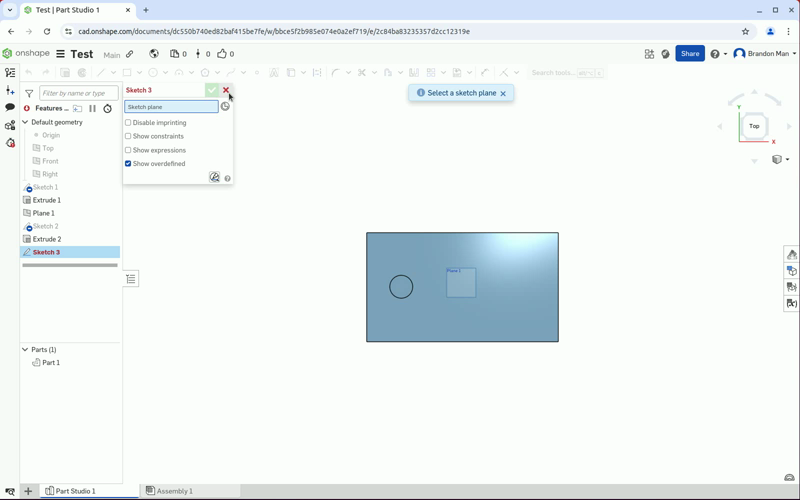
mouse_move(73, 215)
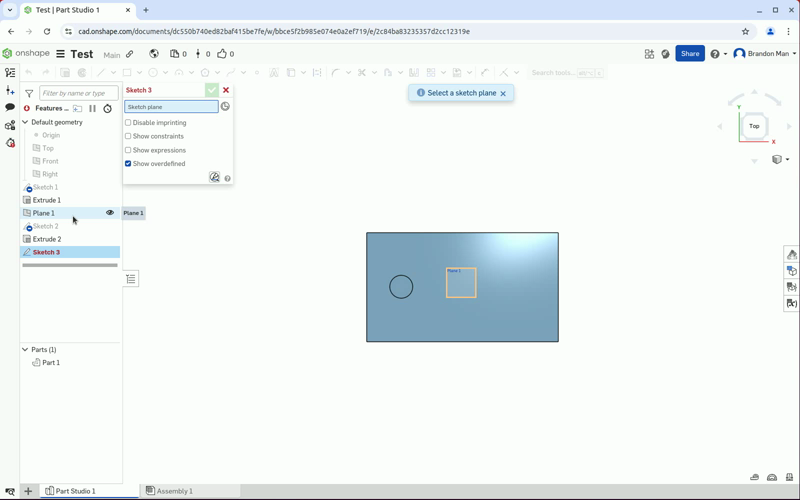
click(73, 215)
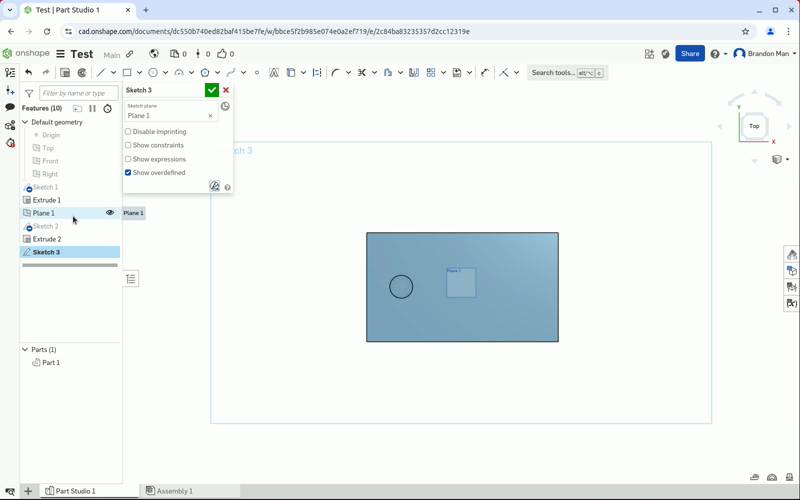
mouse_move(73, 352)
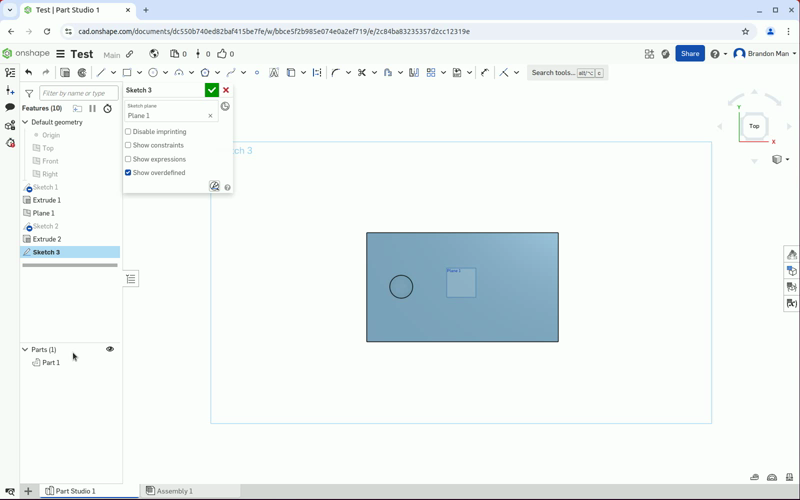
key(y)
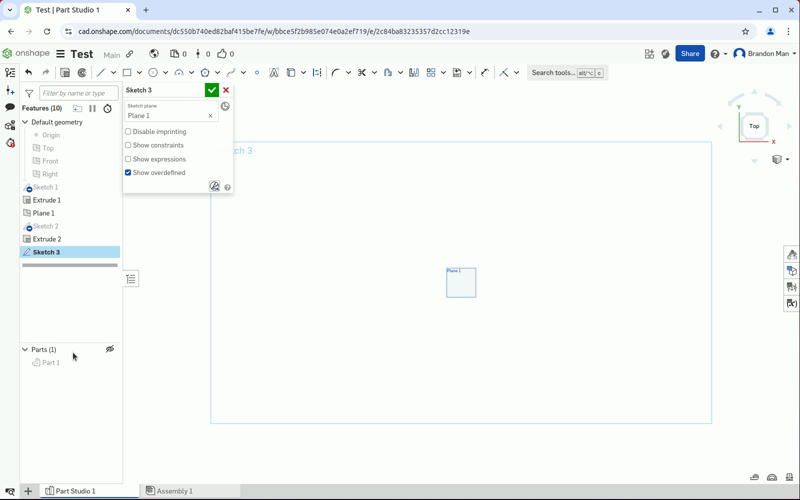
key(c)
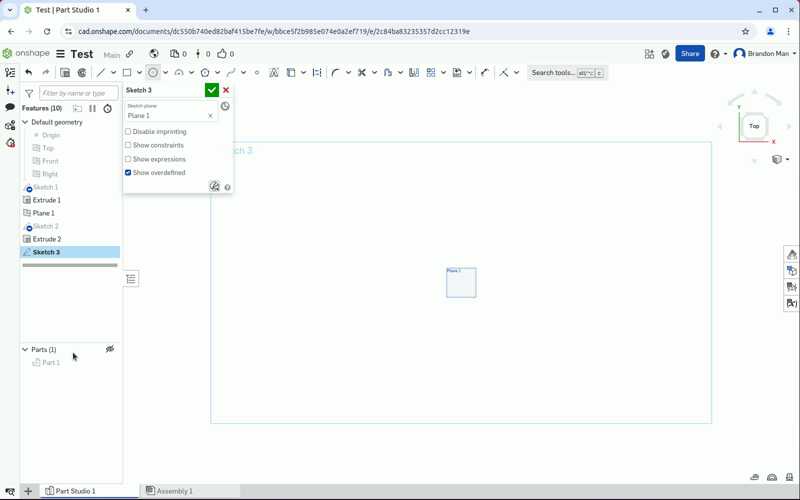
key_down(shift)
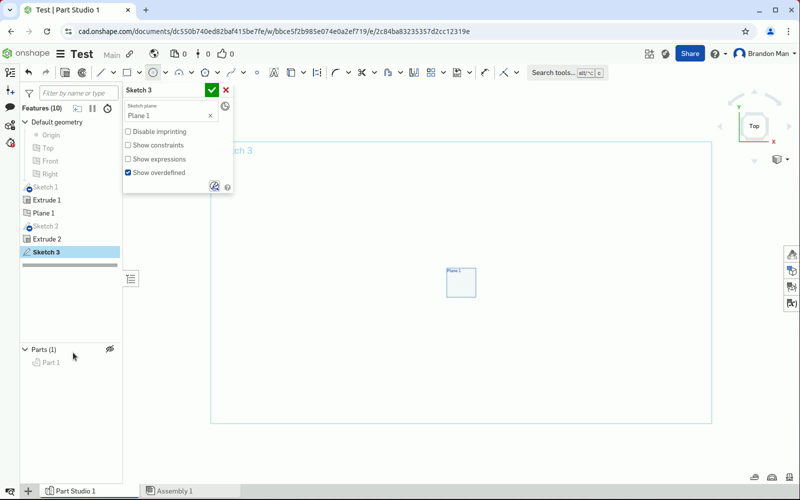
mouse_move(526, 286)
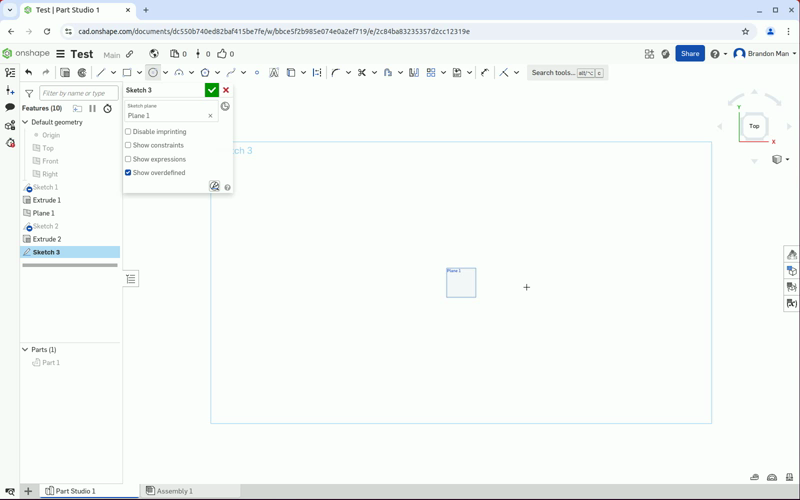
click(526, 286)
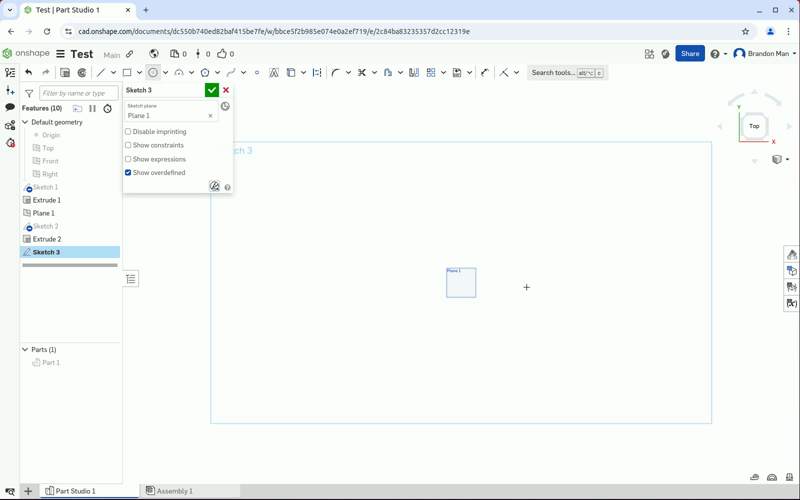
key_up(shift)
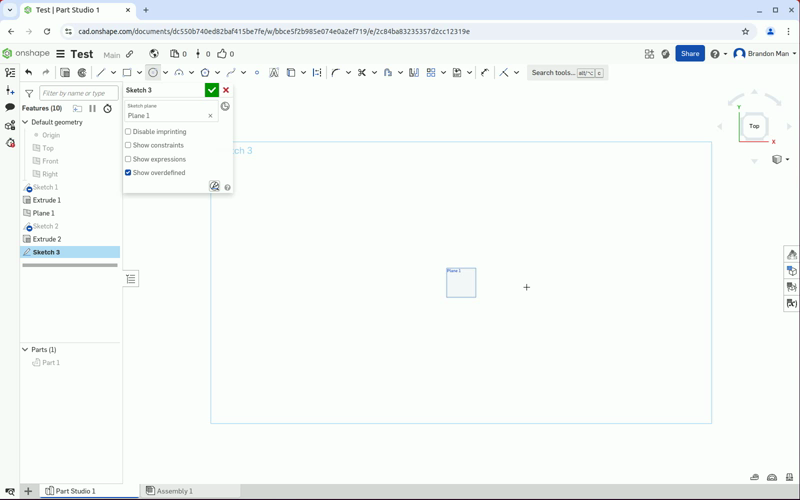
mouse_move(538, 286)
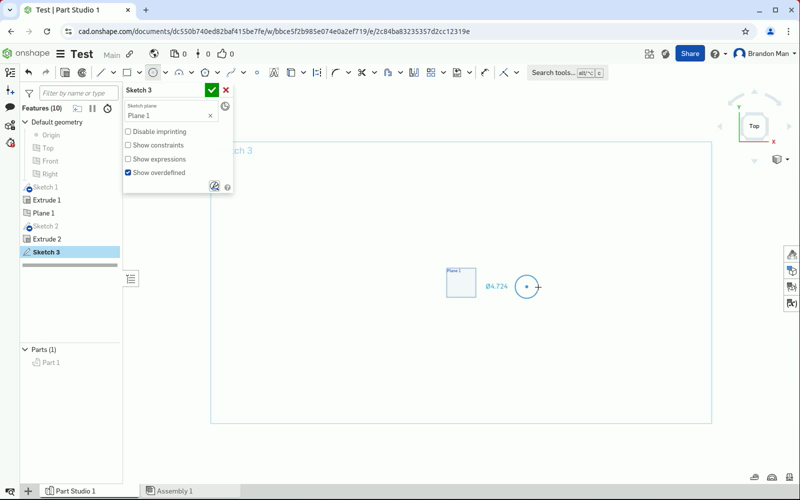
click(538, 286)
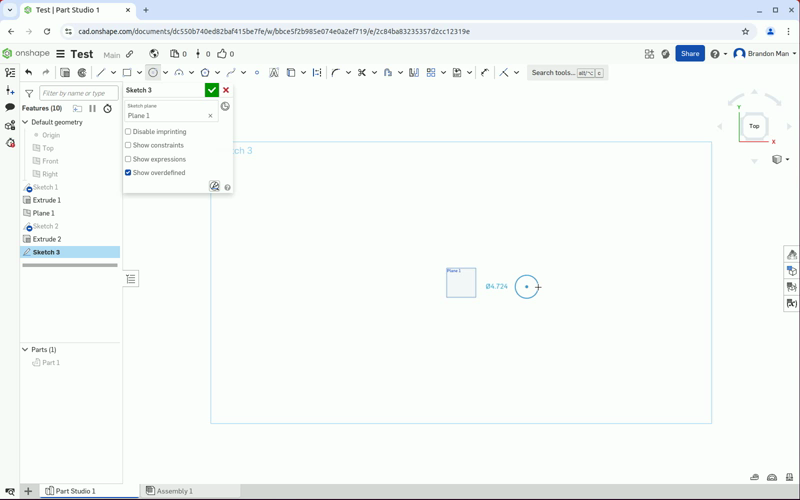
key(esc)
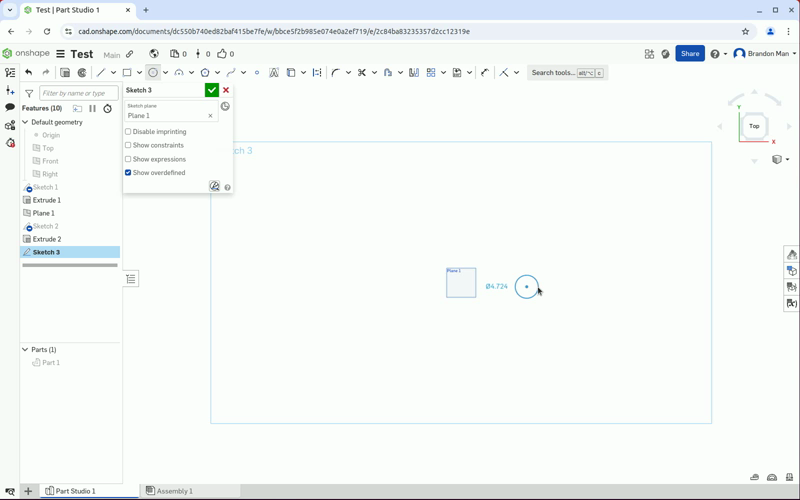
mouse_move(533, 280)
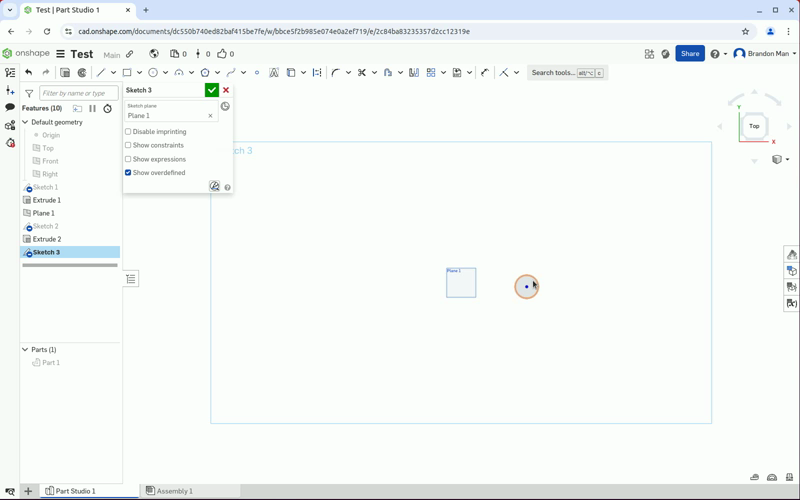
scroll(6)
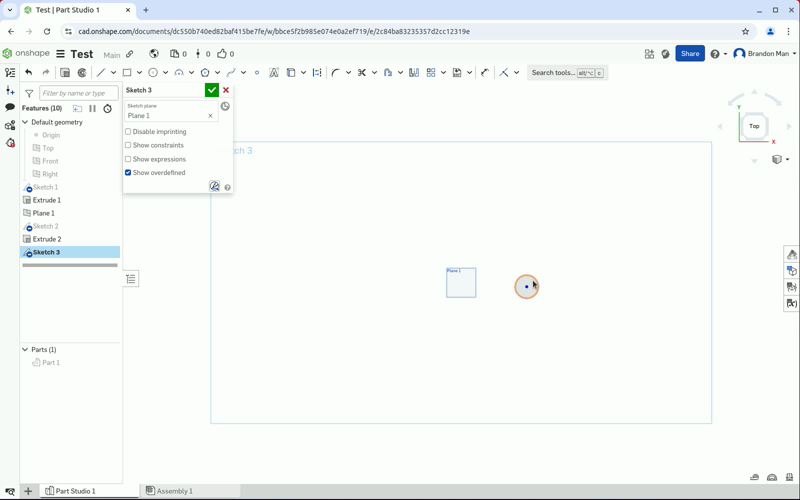
scroll(6)
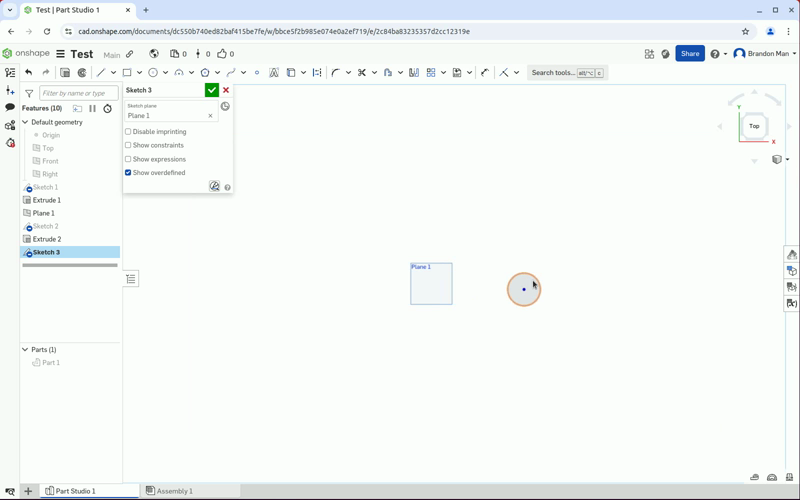
scroll(6)
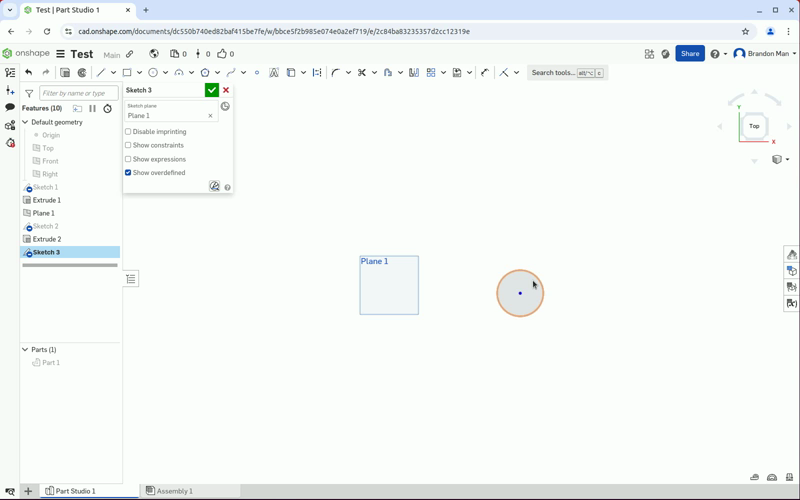
scroll(6)
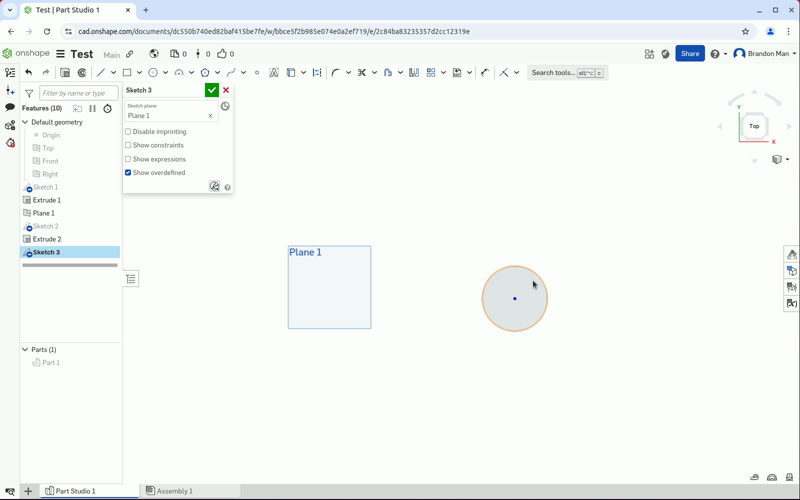
scroll(6)
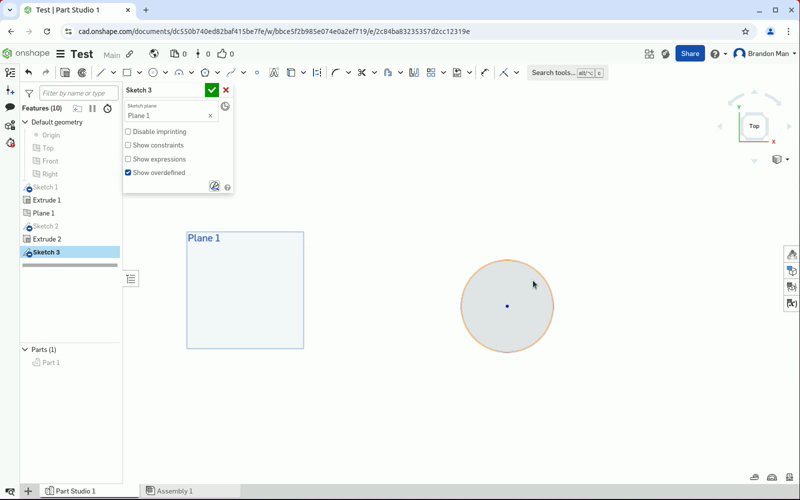
scroll(6)
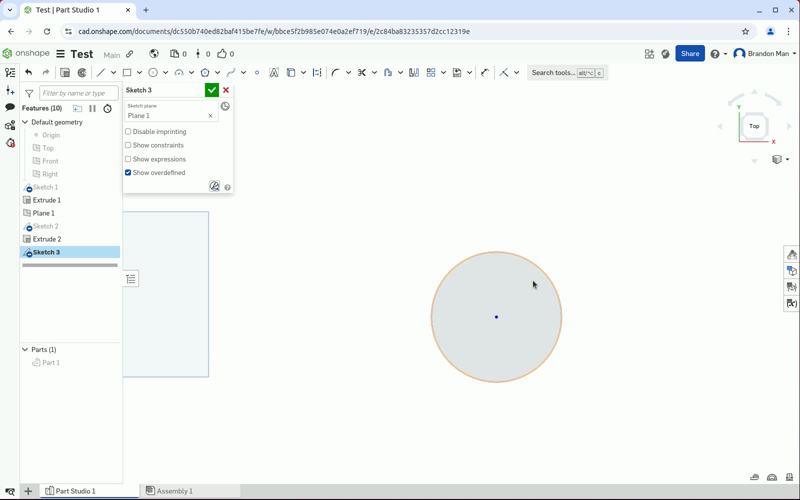
scroll(6)
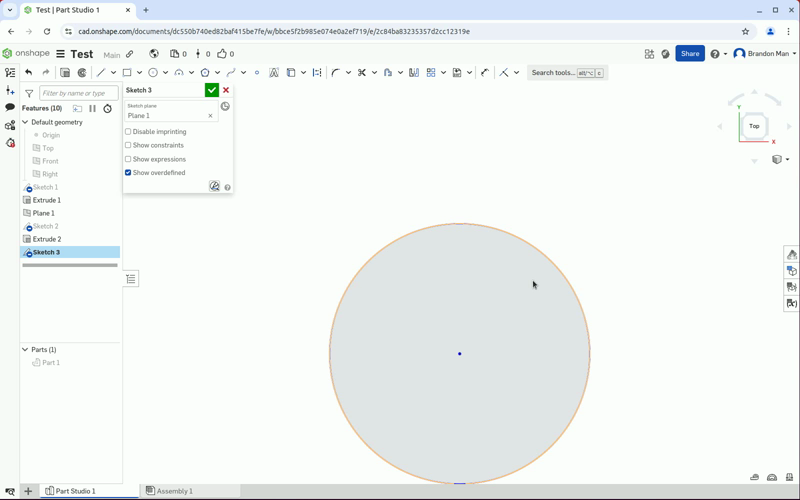
click(533, 280)
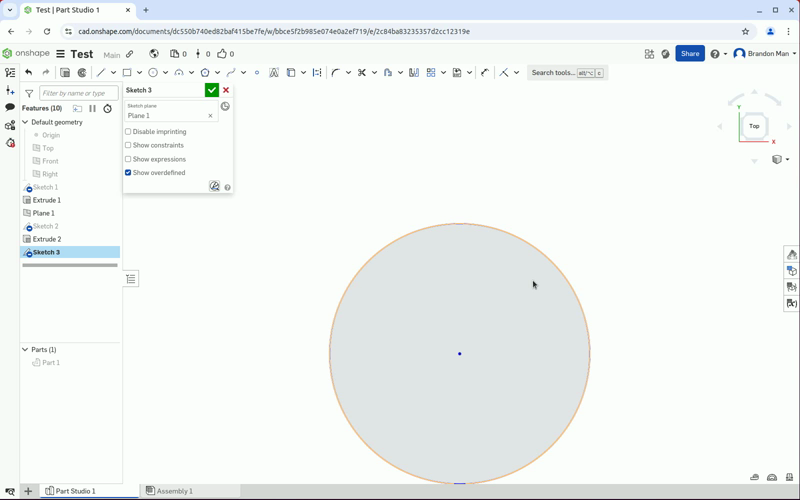
scroll(-6)
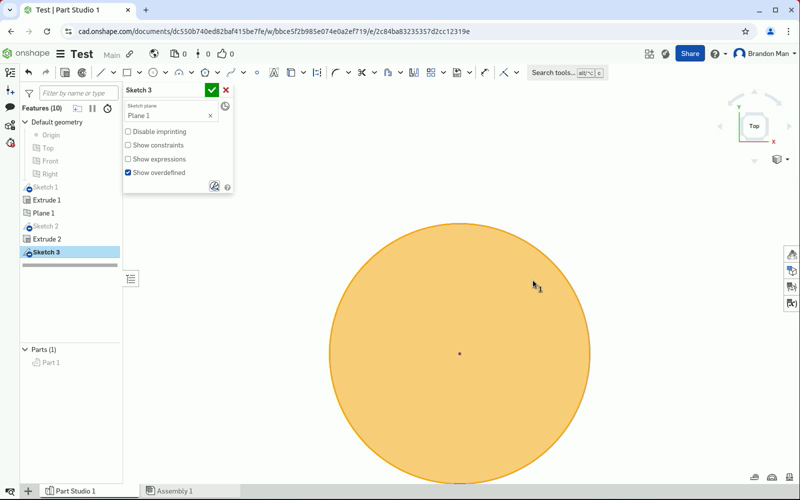
scroll(-6)
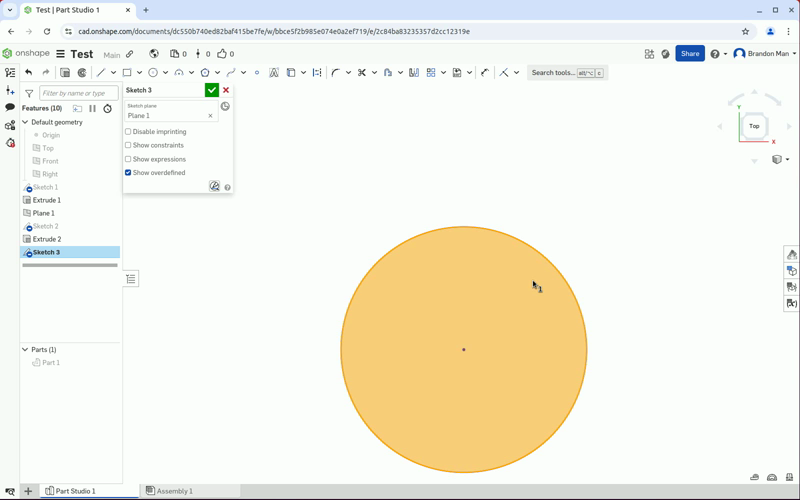
scroll(-6)
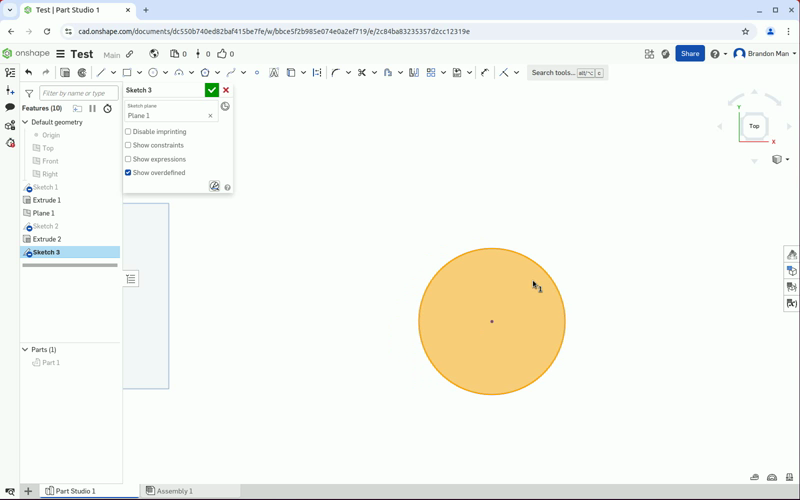
scroll(-6)
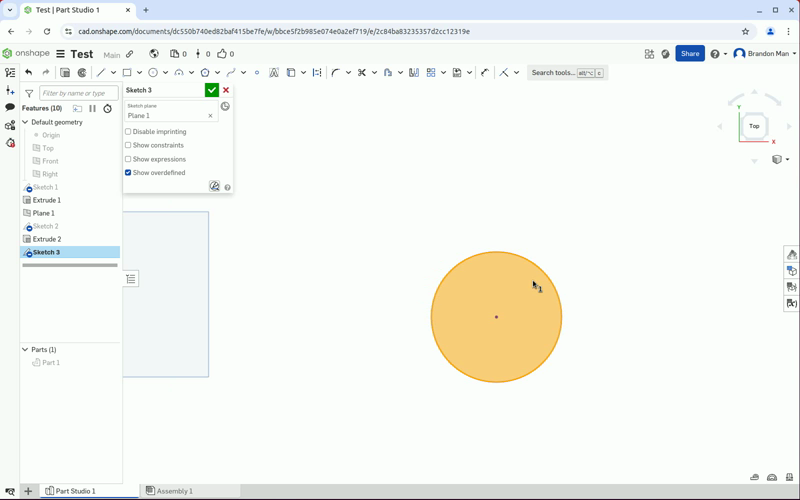
scroll(-6)
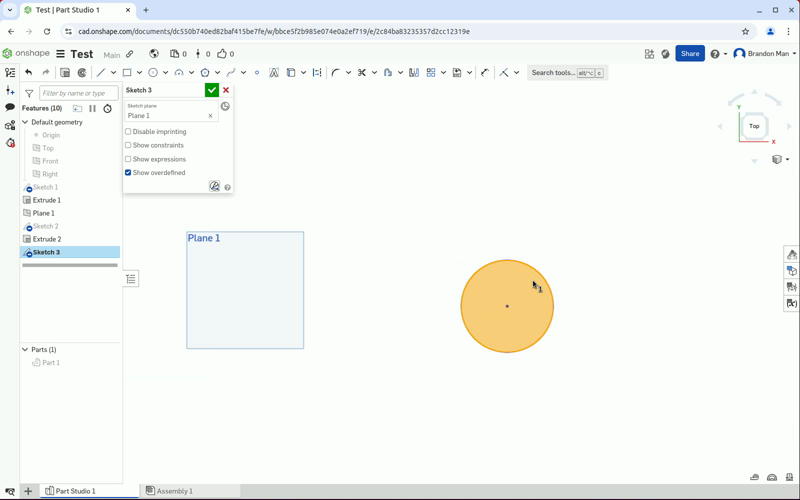
scroll(-6)
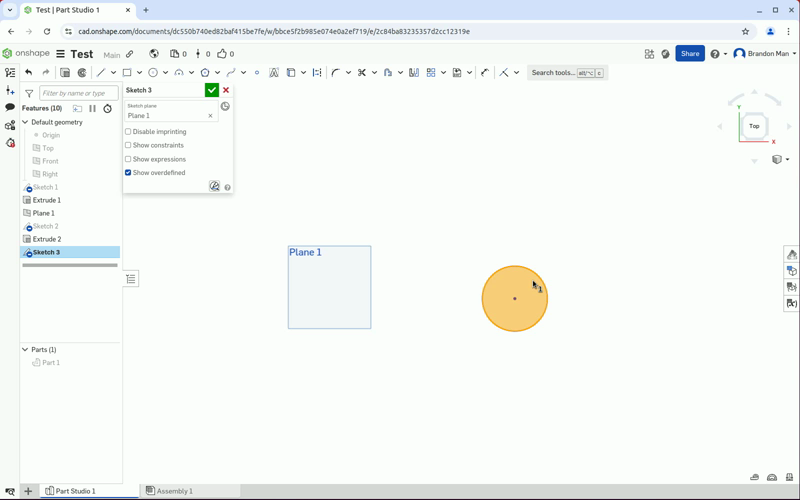
scroll(-6)
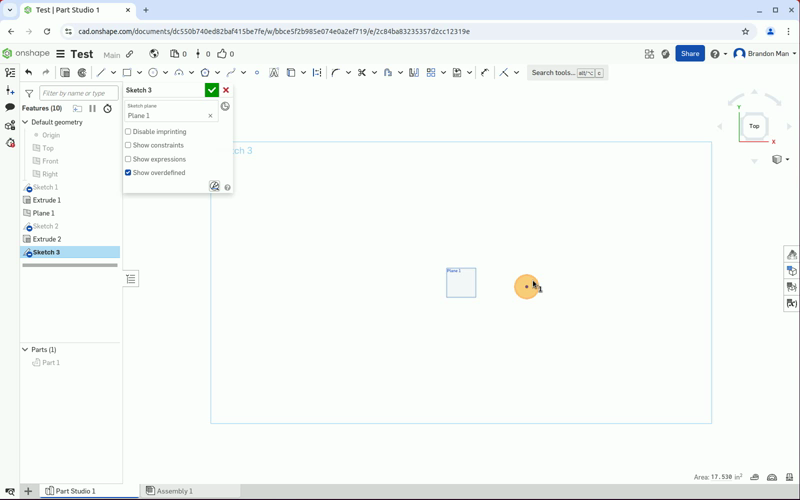
mouse_move(73, 352)
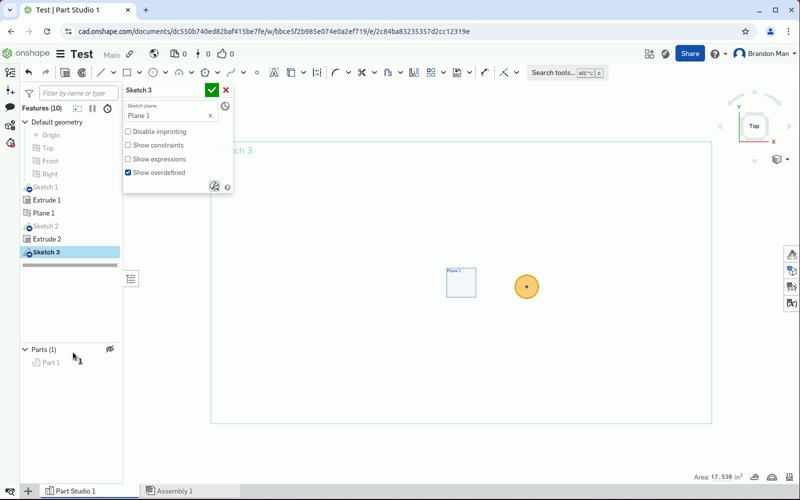
key(shift+y)
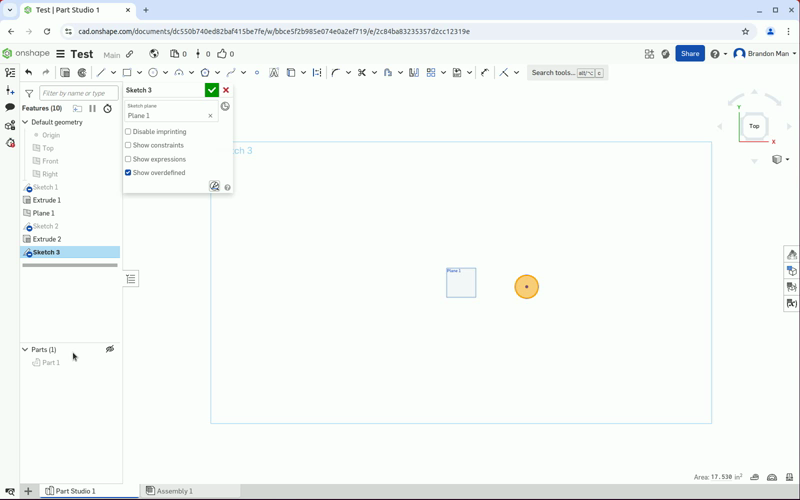
key(shift+e)
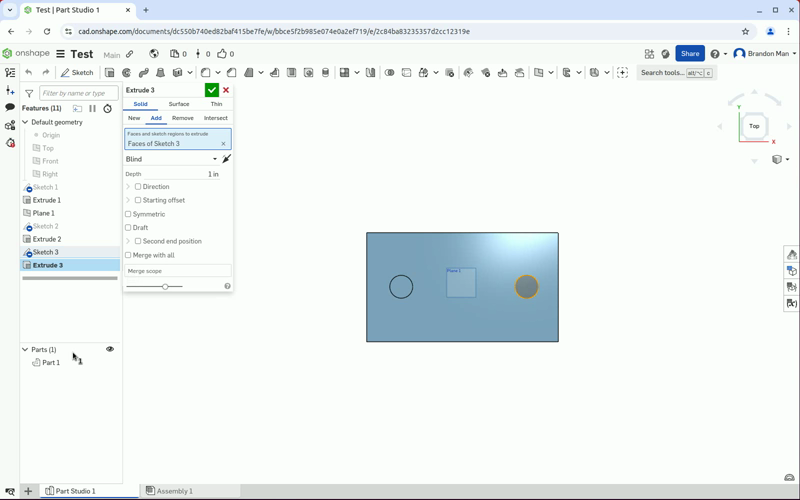
mouse_move(143, 106)
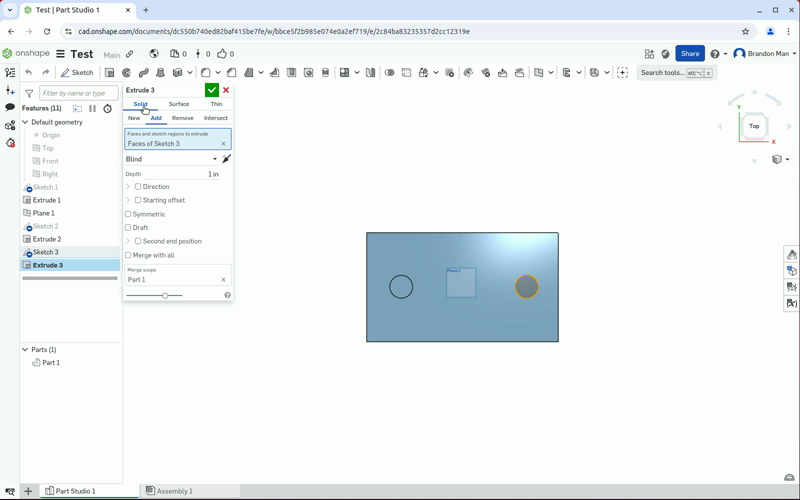
click(143, 106)
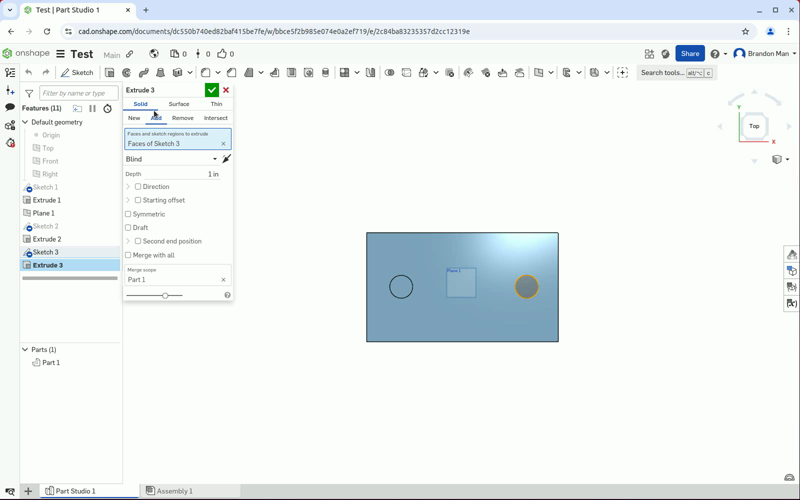
mouse_move(186, 120)
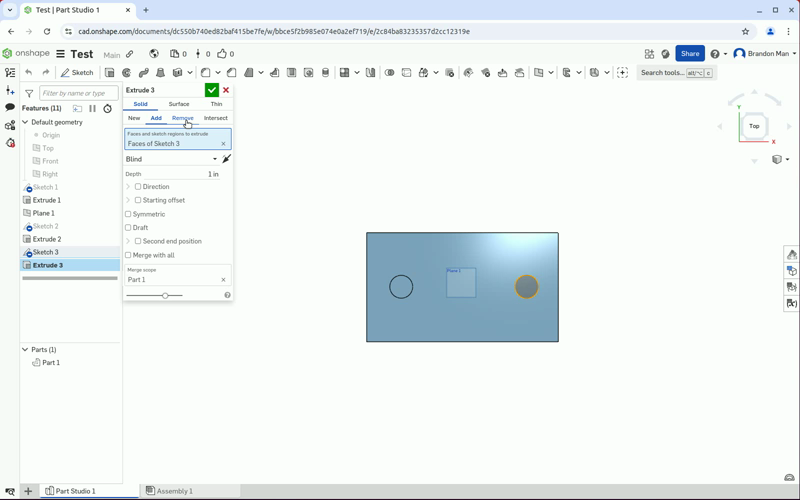
click(186, 120)
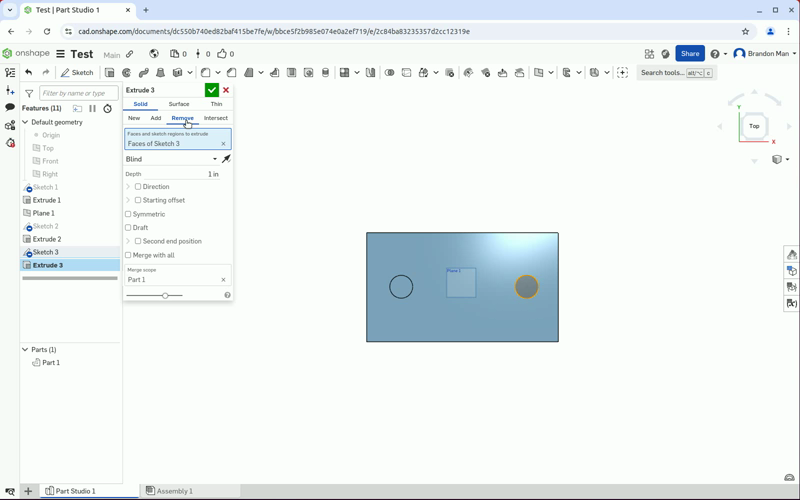
key(tab, 4)
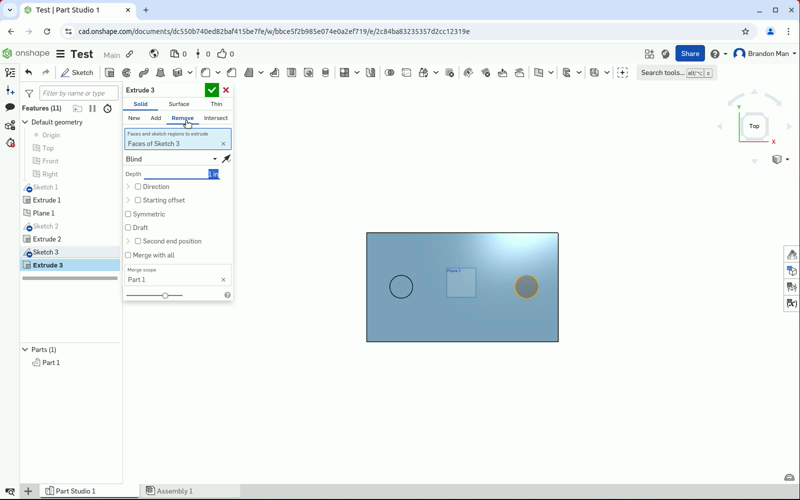
text(9.147)
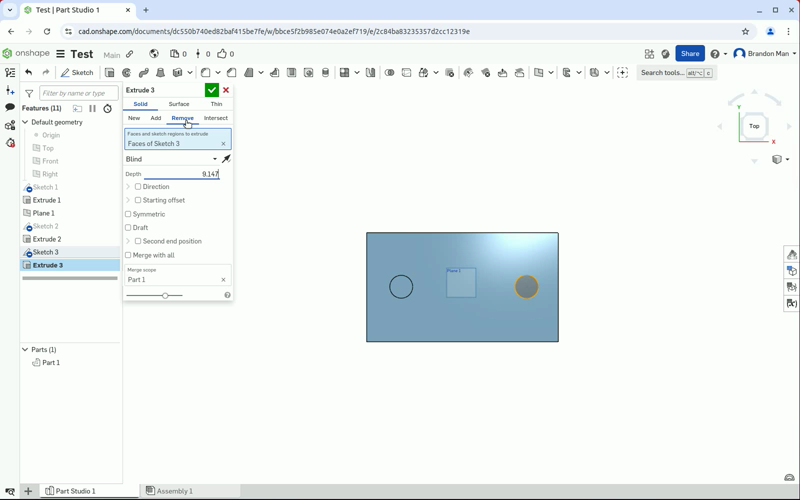
key(tab, 6)
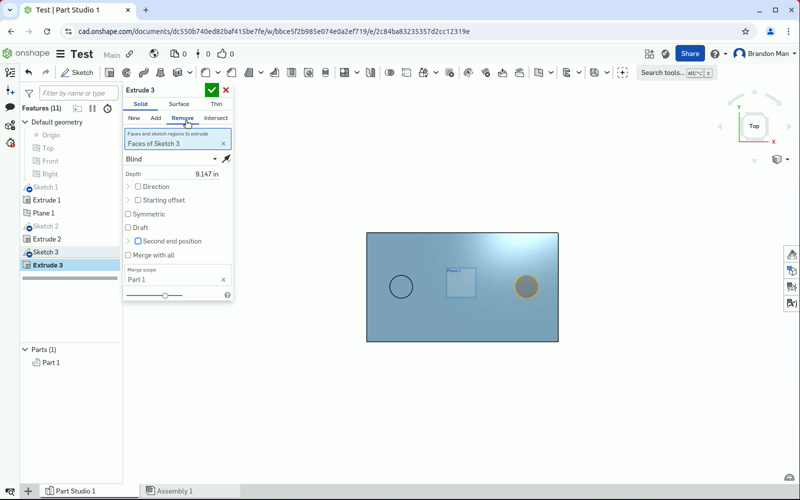
key(space)
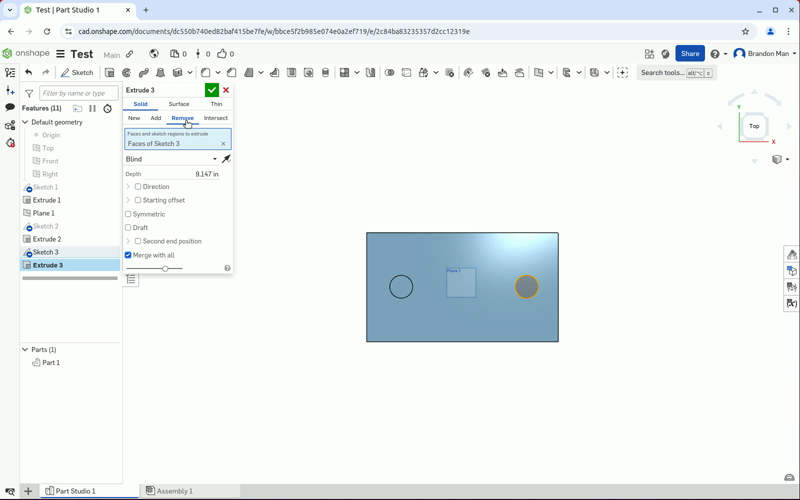
key(enter)
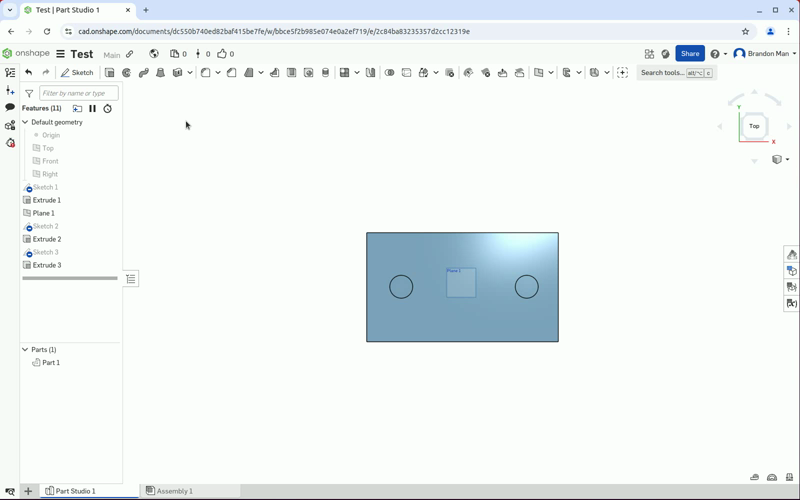
key(shift+h)
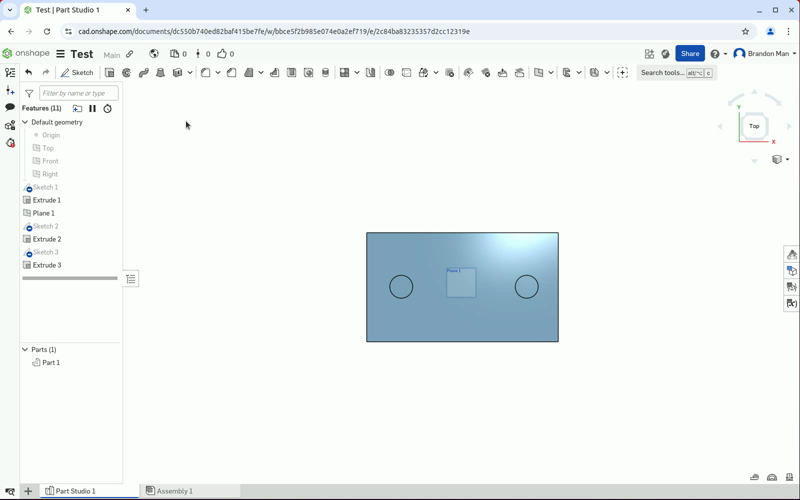
key(shift+h)
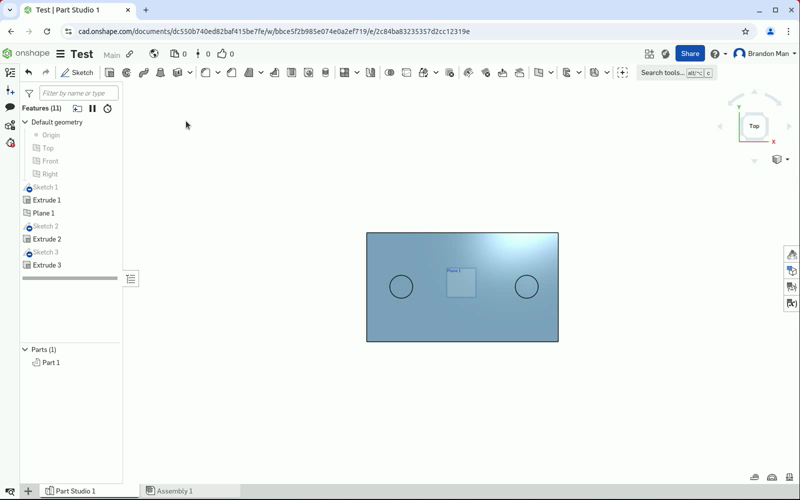
mouse_move(73, 189)
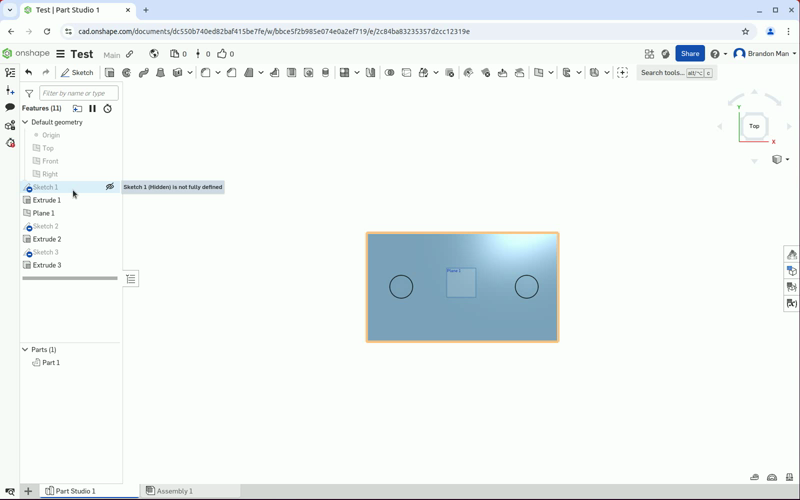
click(73, 189)
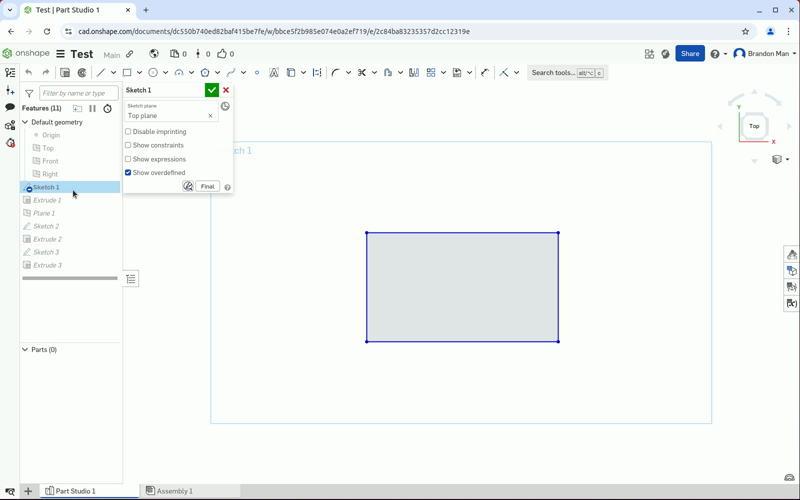
mouse_move(229, 92)
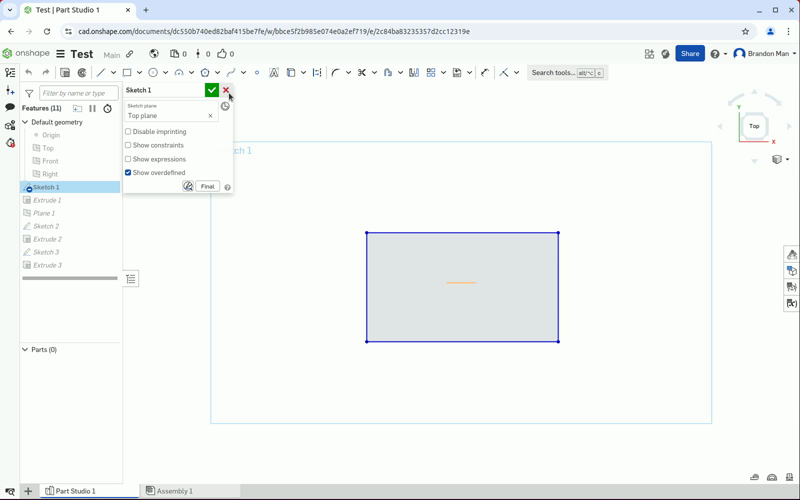
click(229, 92)
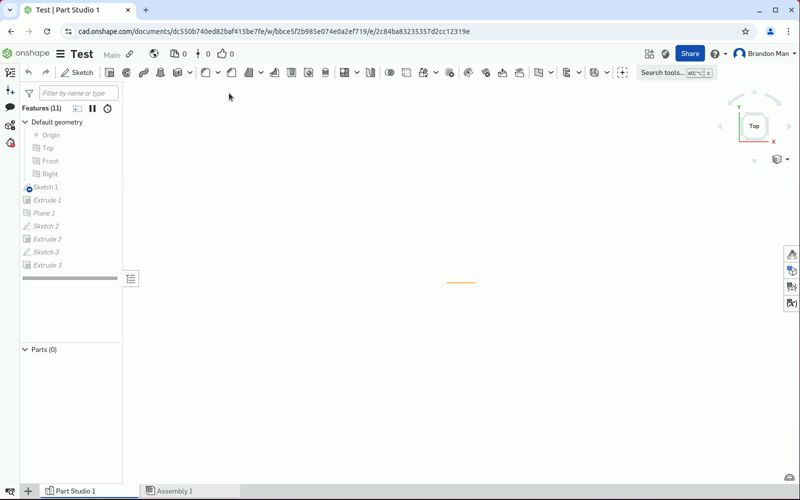
key(shift+s)
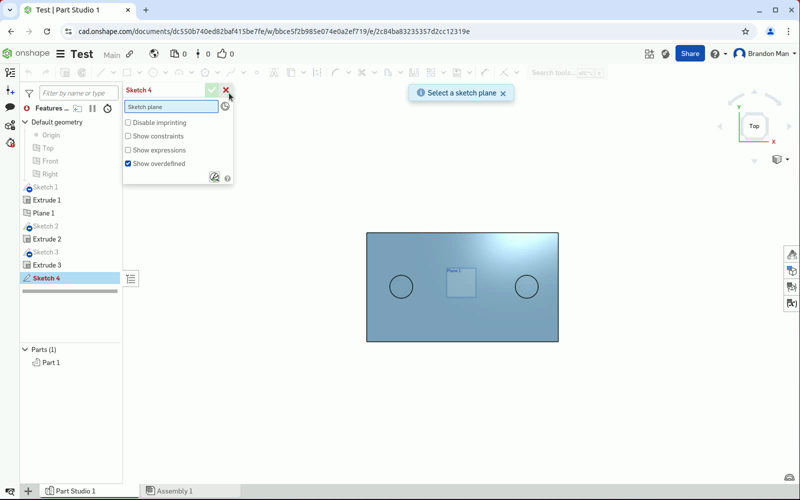
mouse_move(73, 215)
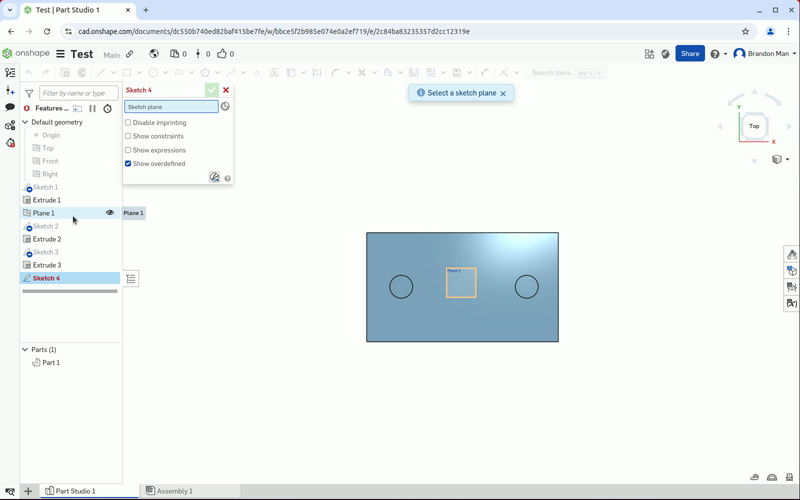
click(73, 215)
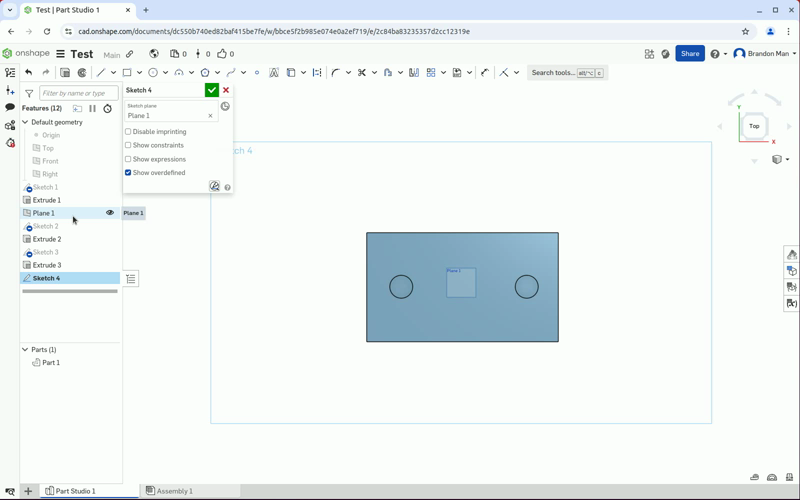
mouse_move(73, 352)
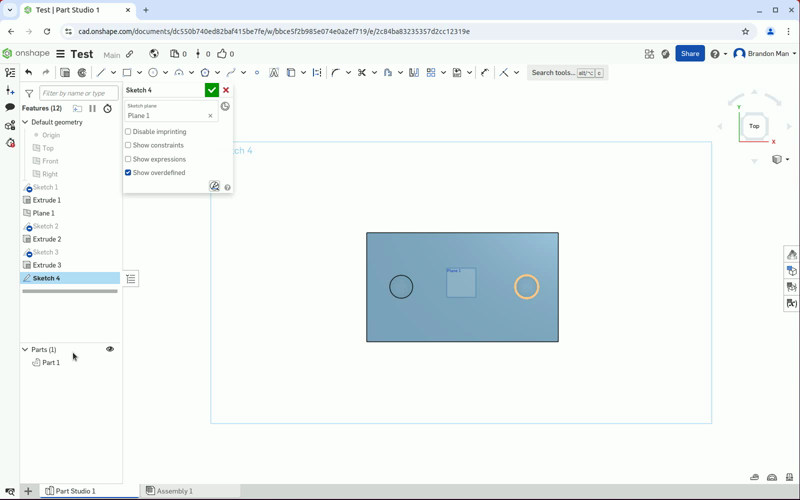
key(y)
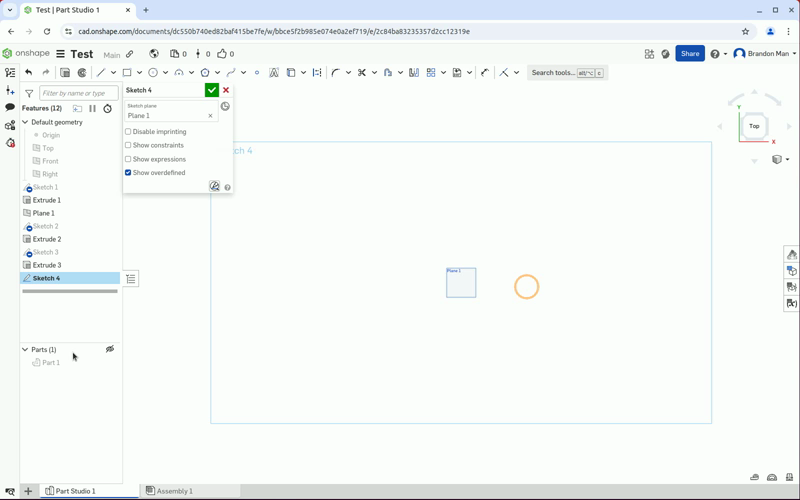
key(l)
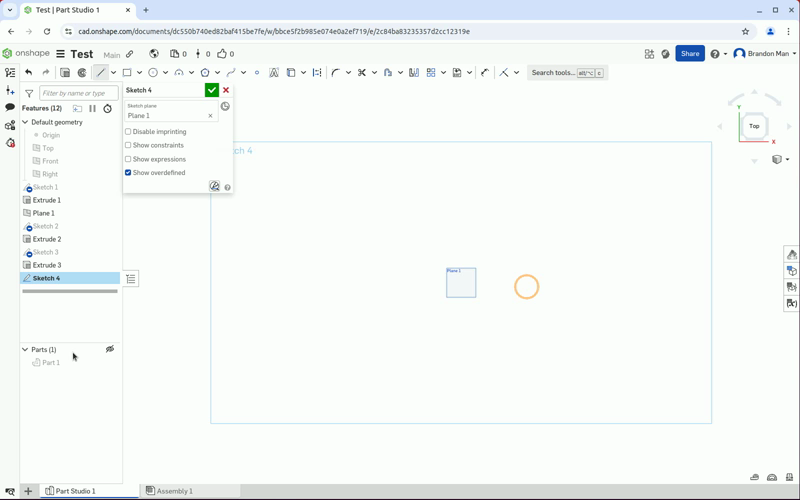
key_down(shift)
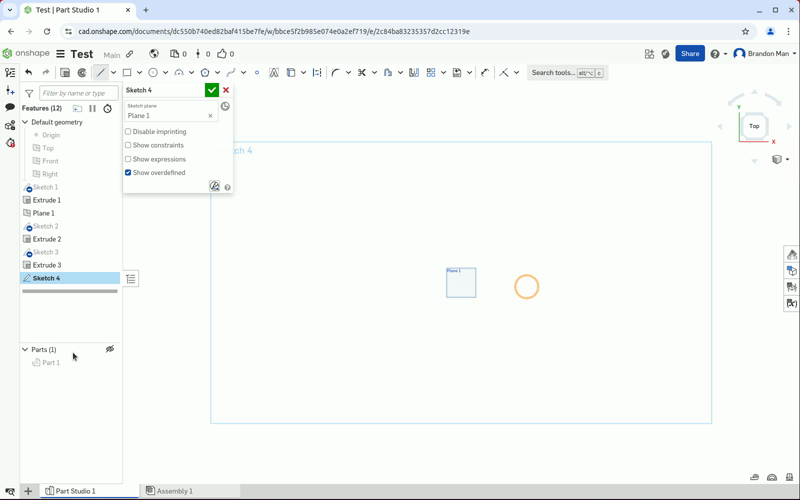
mouse_move(423, 373)
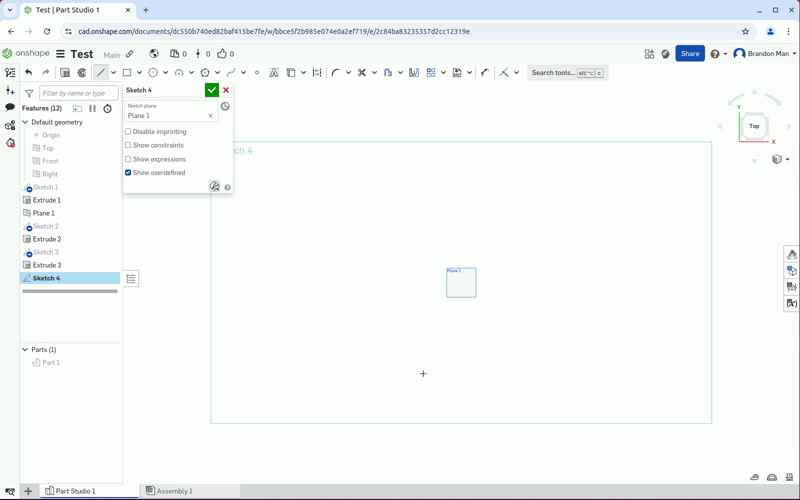
click(423, 373)
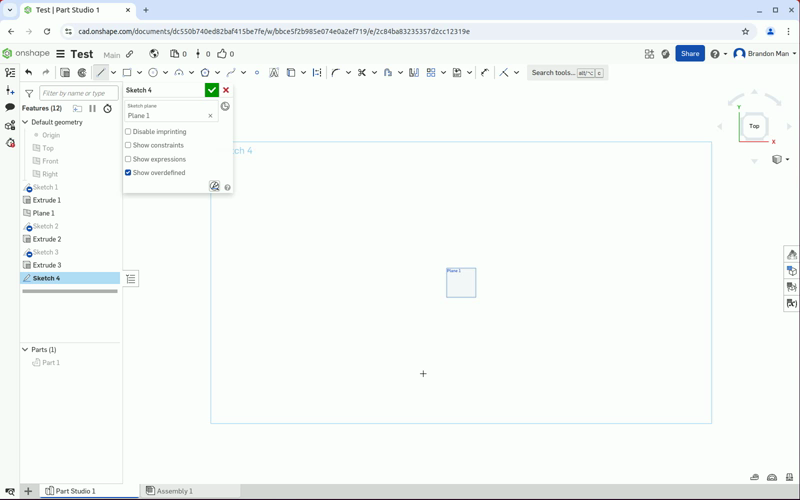
key_up(shift)
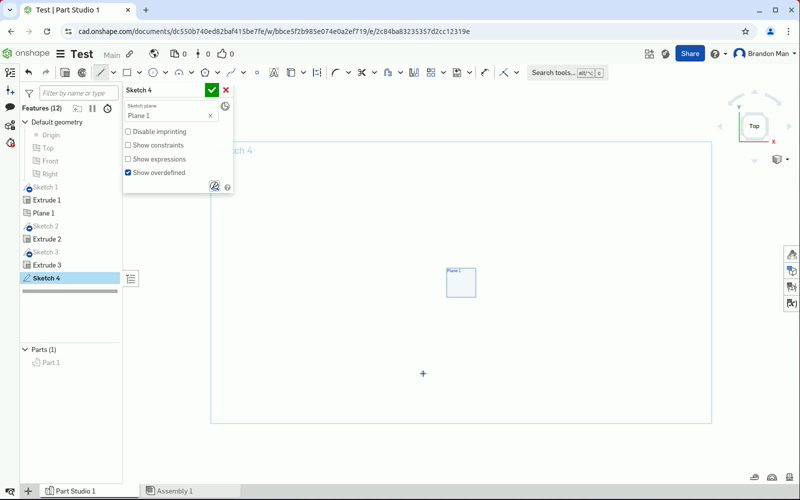
key_down(shift)
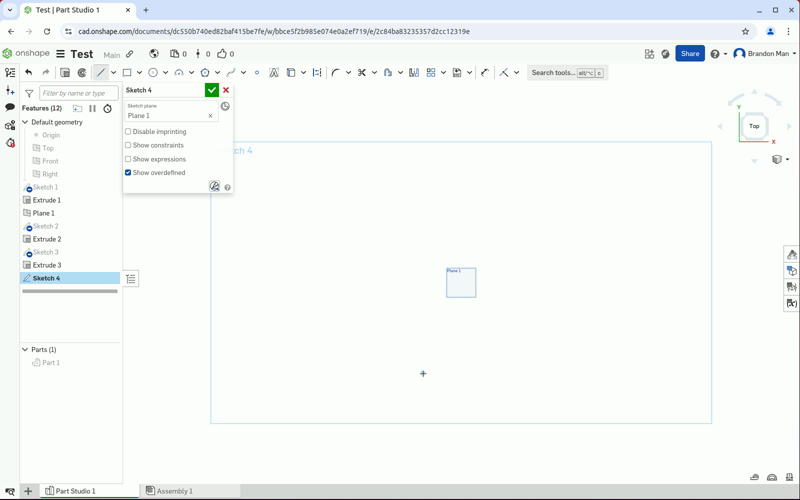
mouse_move(503, 373)
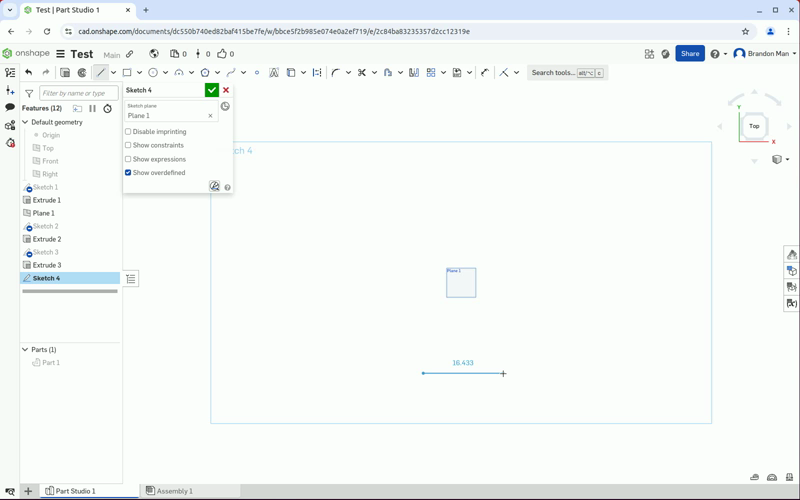
click(503, 373)
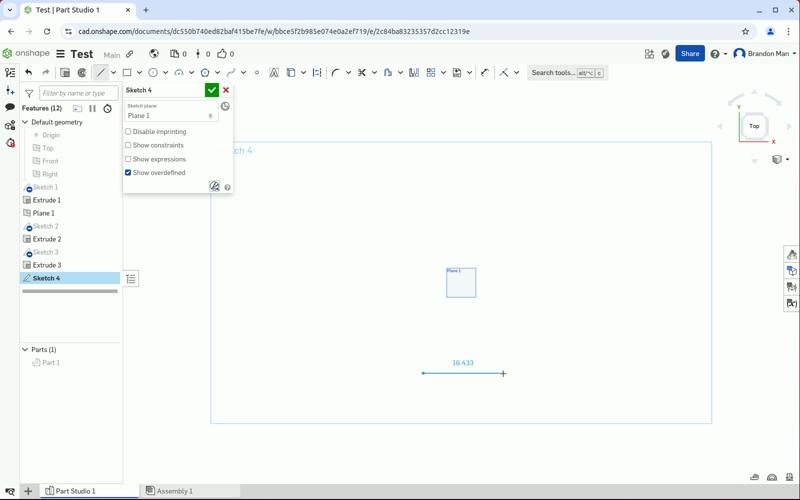
key_up(shift)
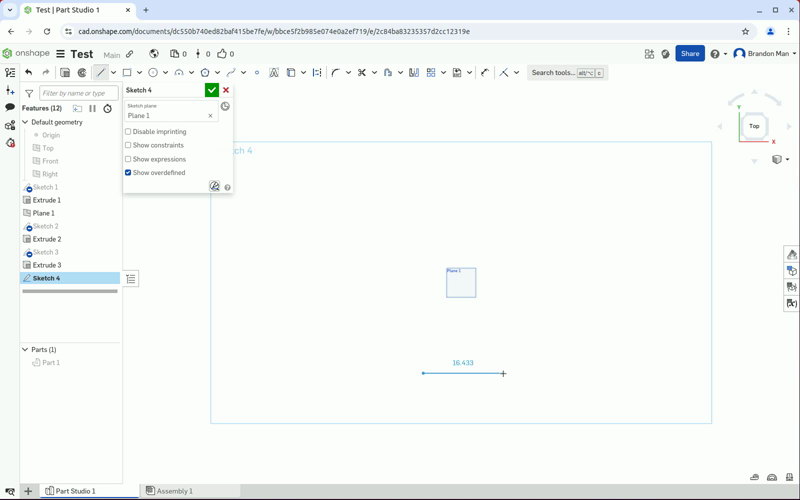
key_down(shift)
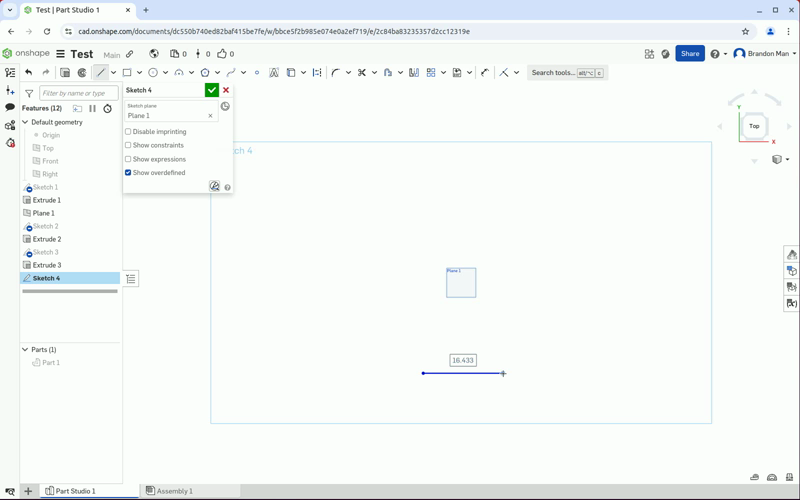
mouse_move(533, 373)
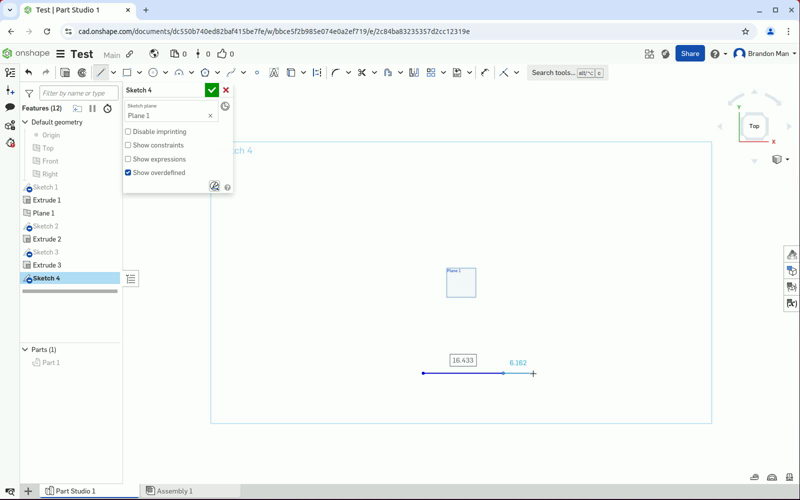
mouse_move(503, 342)
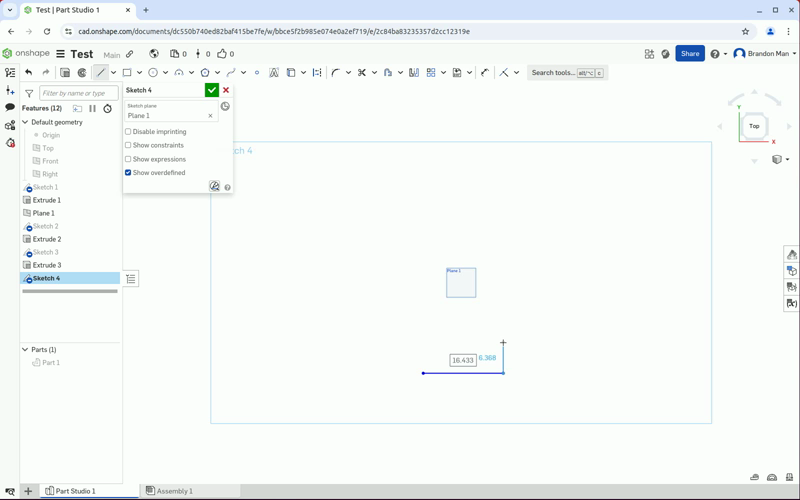
click(503, 342)
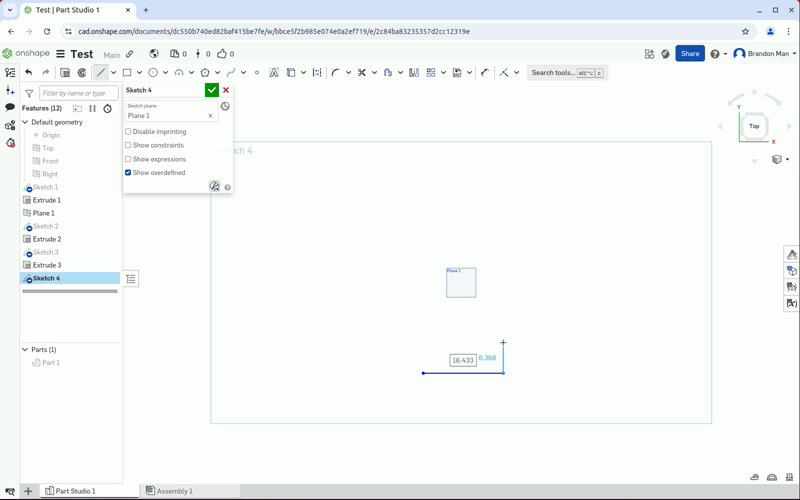
key_up(shift)
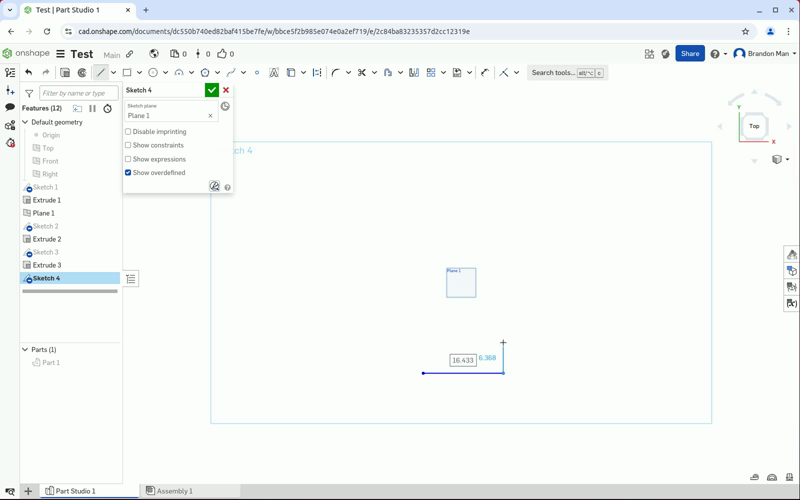
key_down(shift)
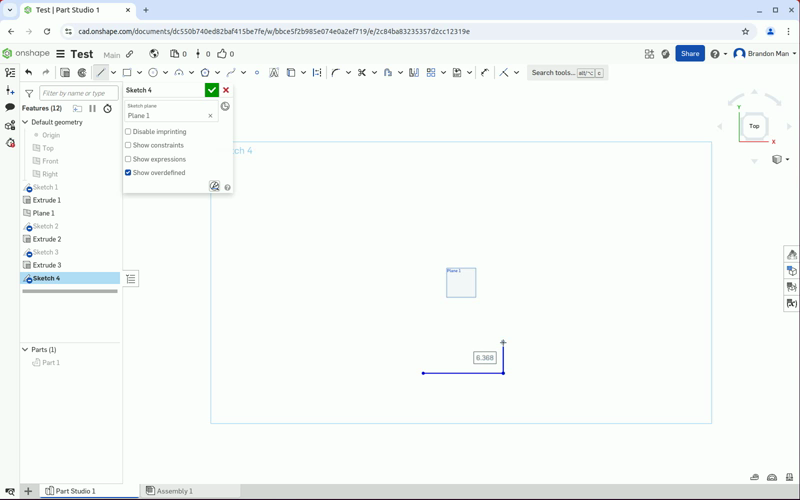
mouse_move(423, 342)
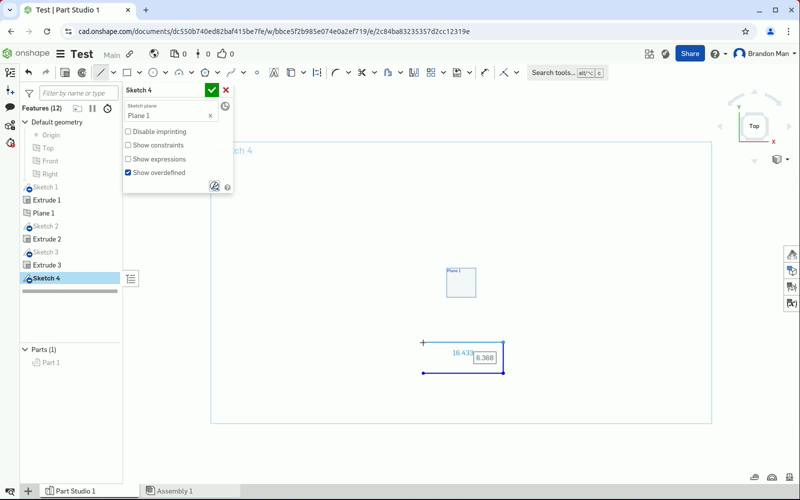
click(423, 342)
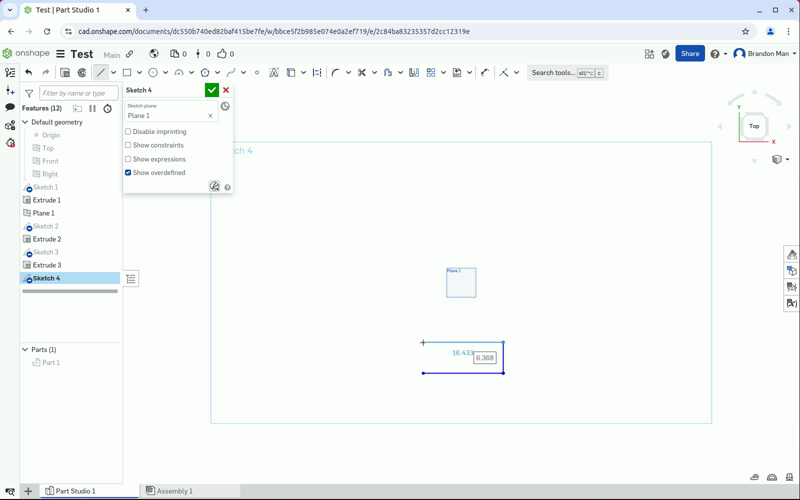
key_up(shift)
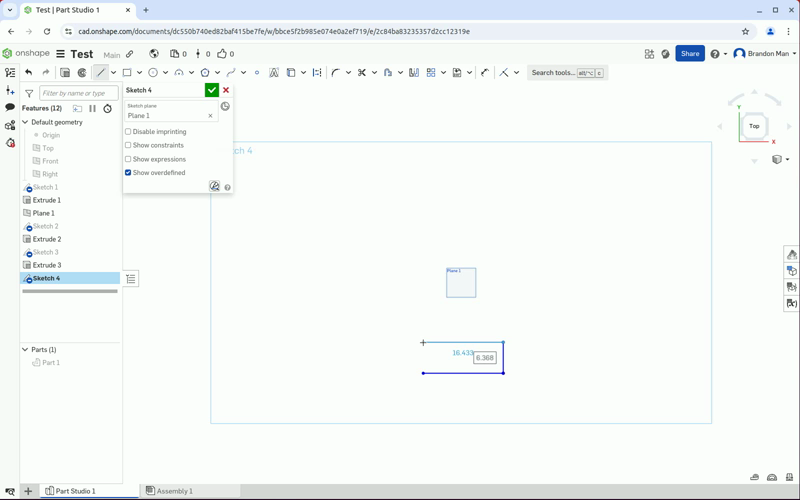
mouse_move(453, 342)
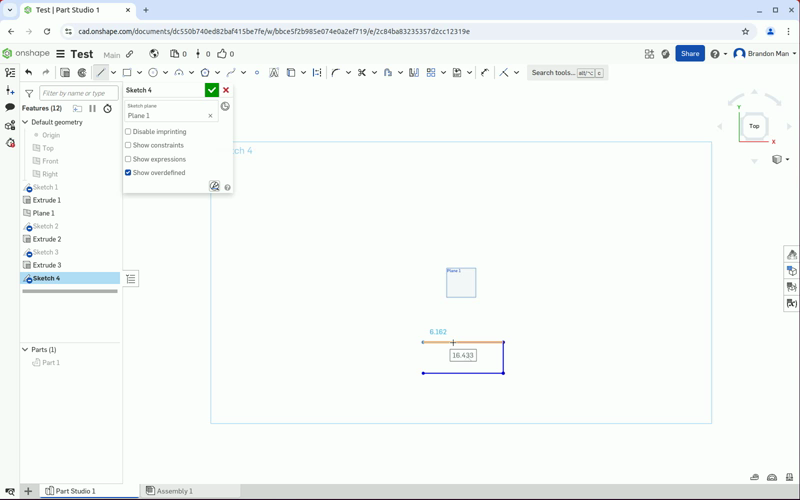
key_down(shift)
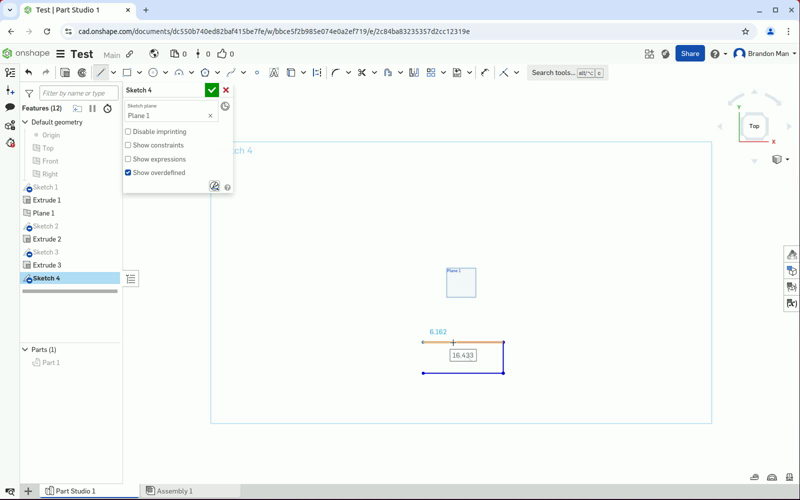
mouse_move(423, 373)
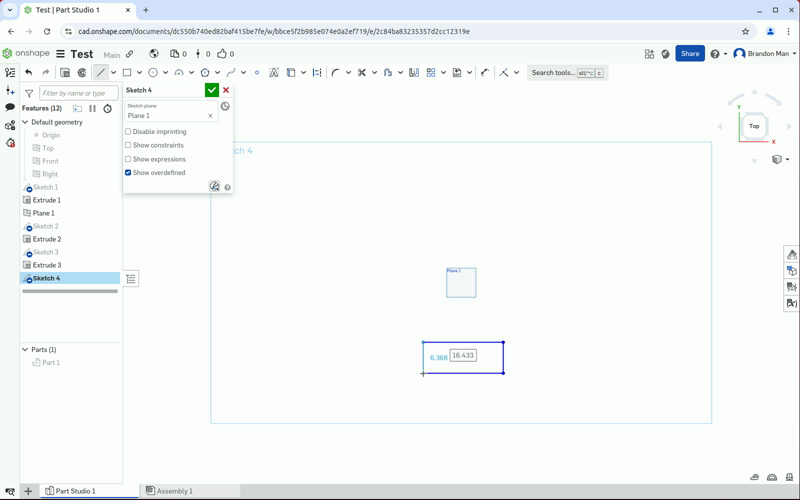
key_up(shift)
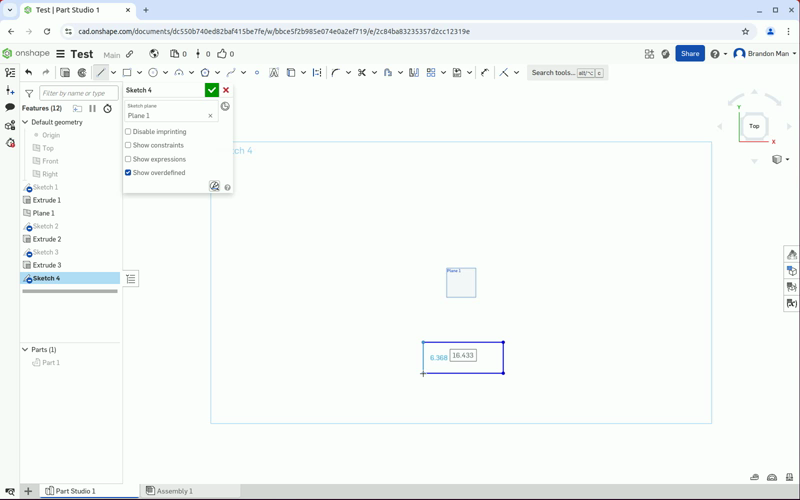
click(423, 373)
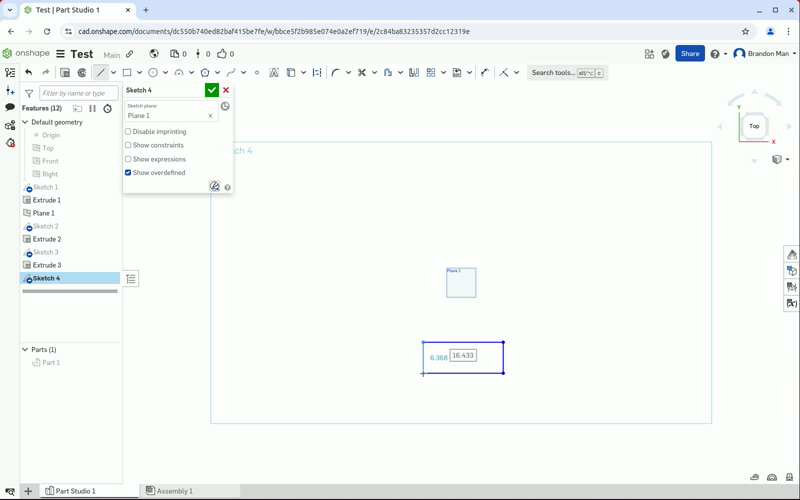
key(esc)
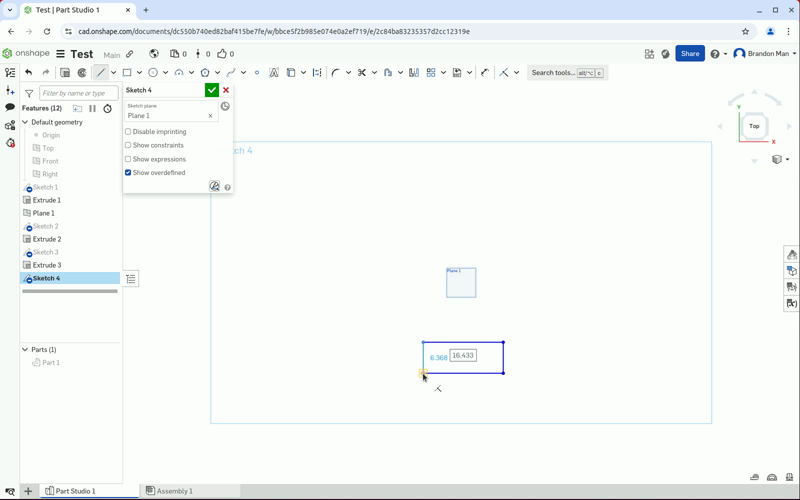
mouse_move(439, 355)
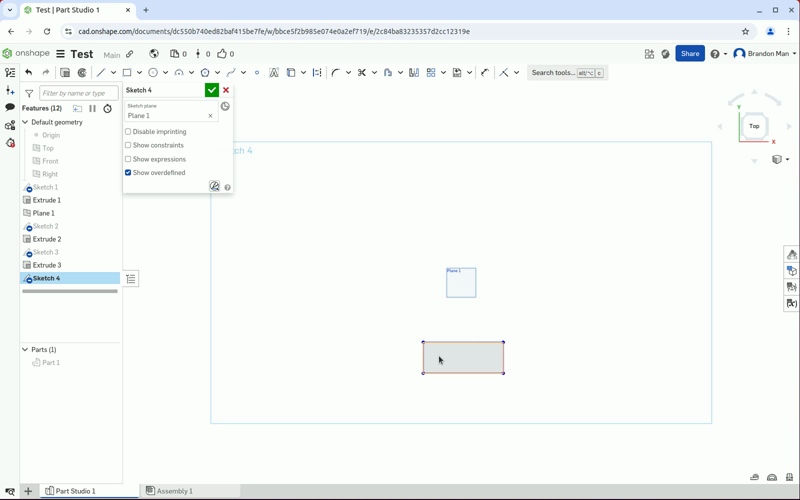
click(439, 355)
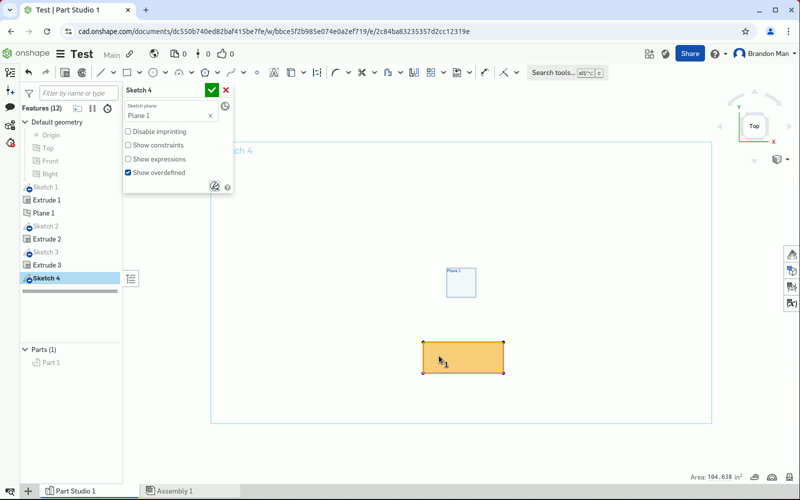
mouse_move(73, 352)
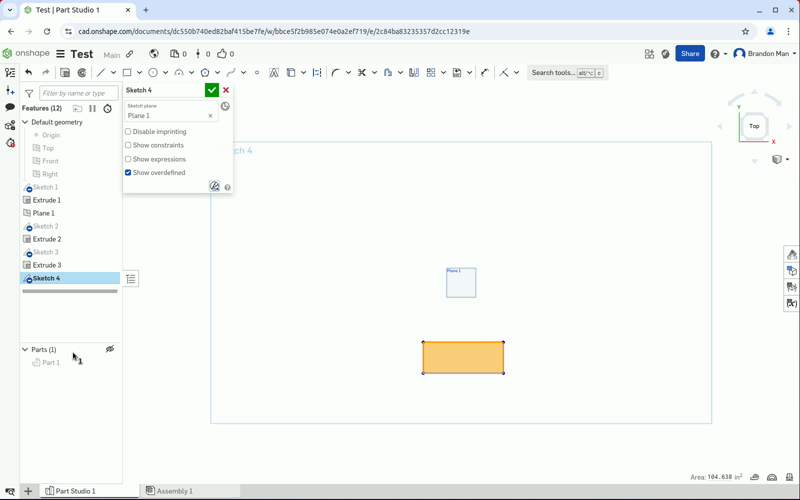
key(shift+y)
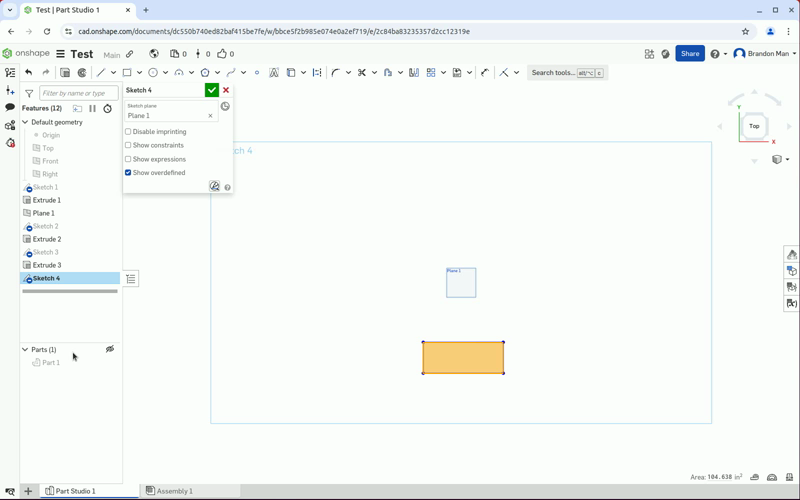
key(shift+e)
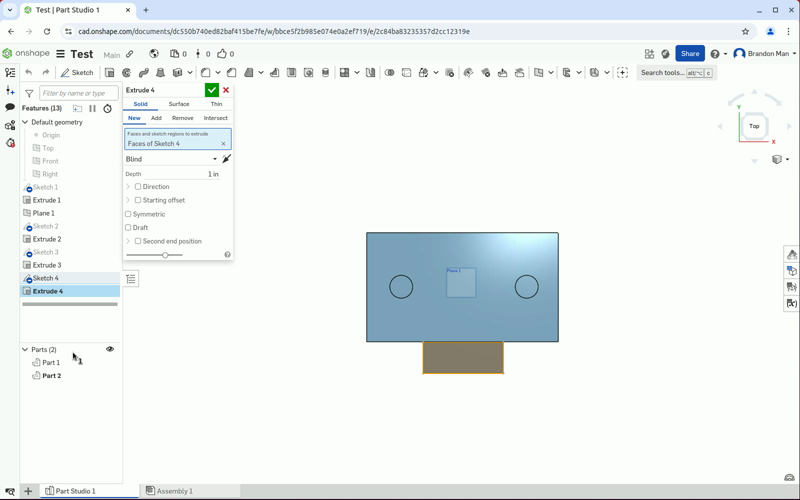
mouse_move(143, 106)
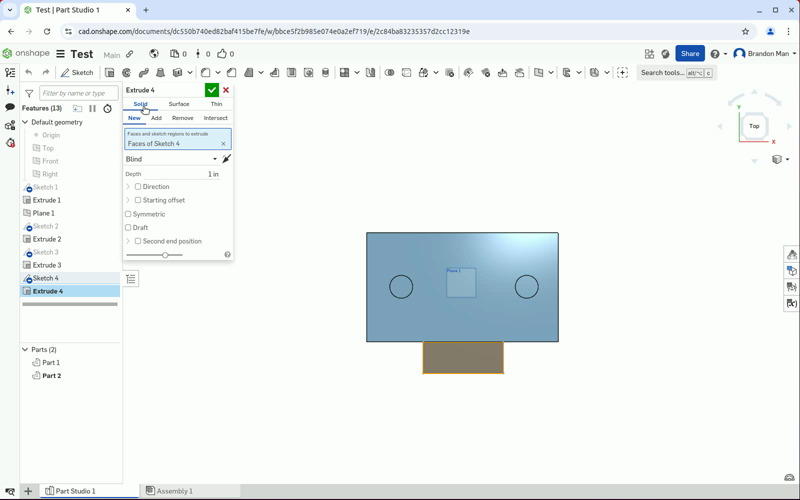
click(143, 106)
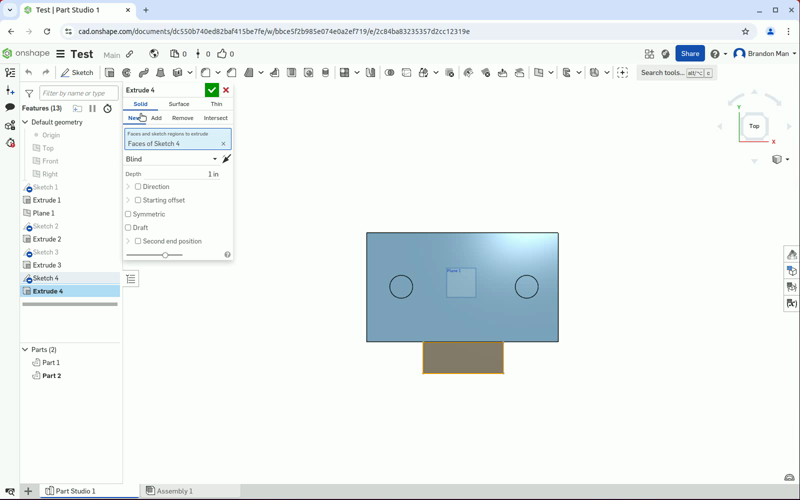
mouse_move(137, 120)
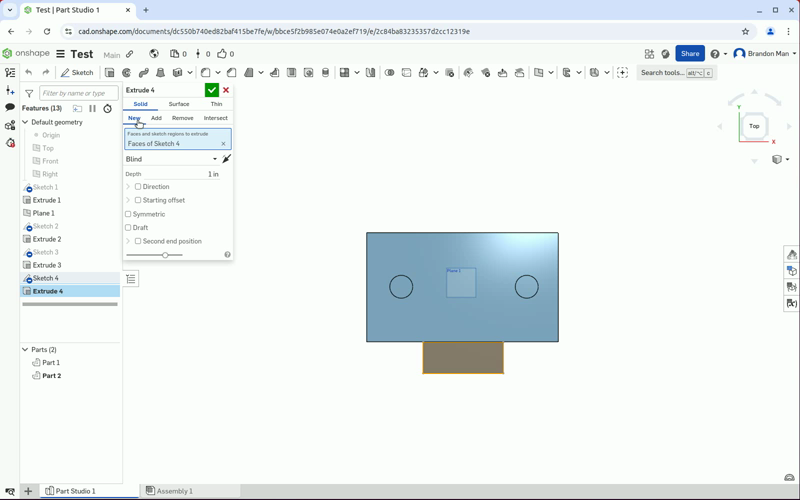
click(137, 120)
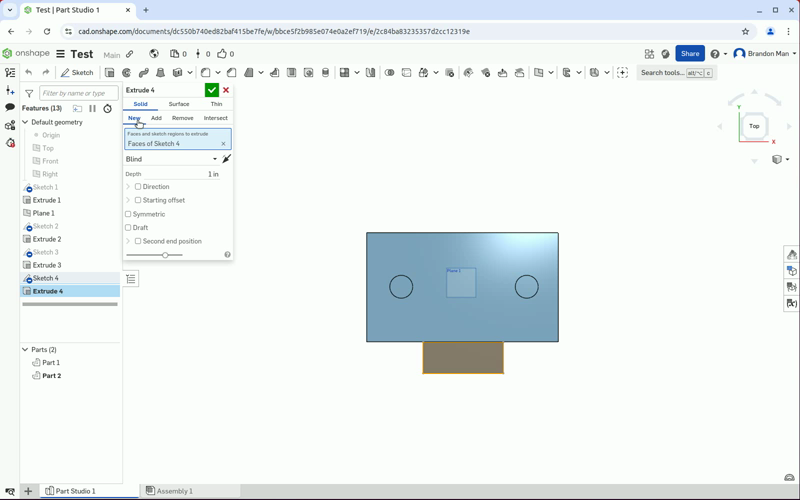
key(tab, 4)
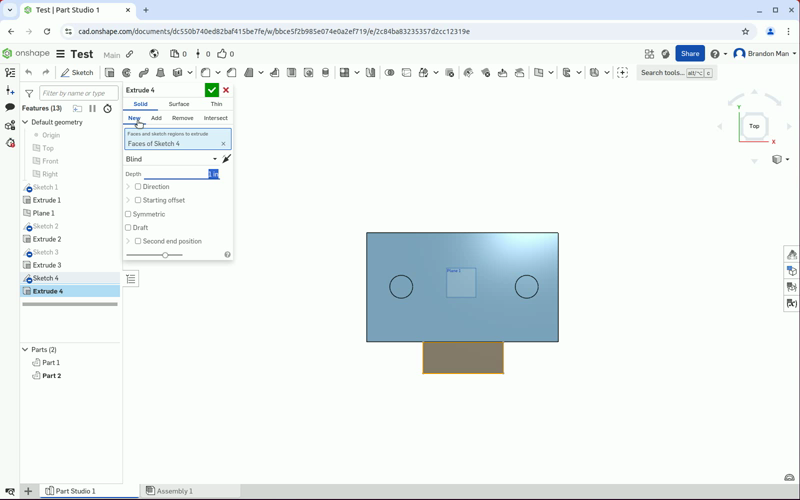
text(-9.147)
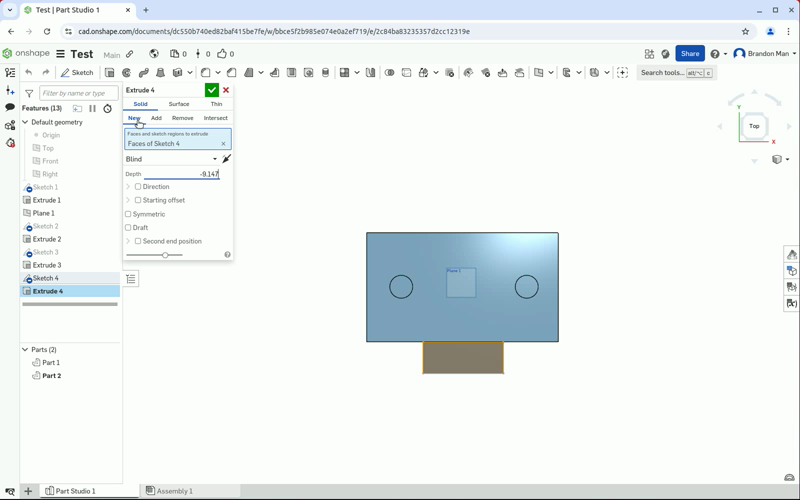
key(enter)
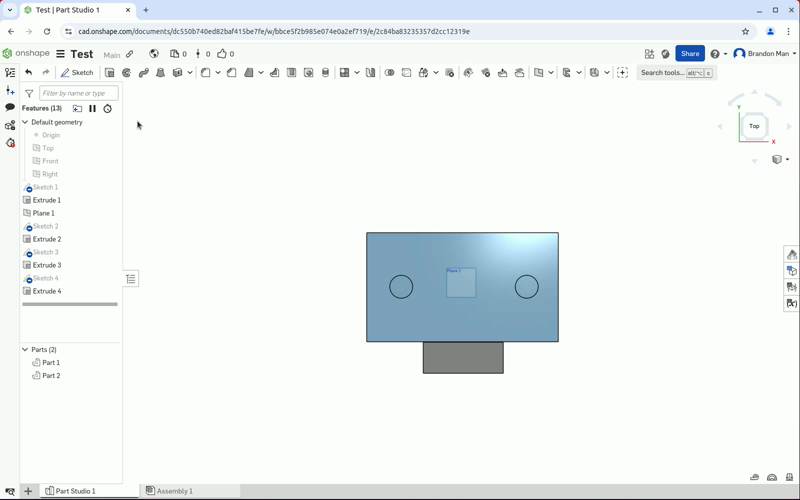
key(shift+h)
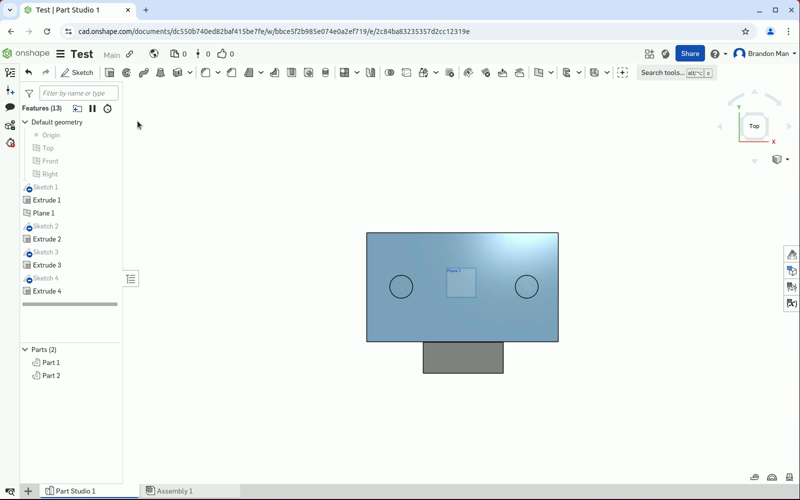
key(shift+h)
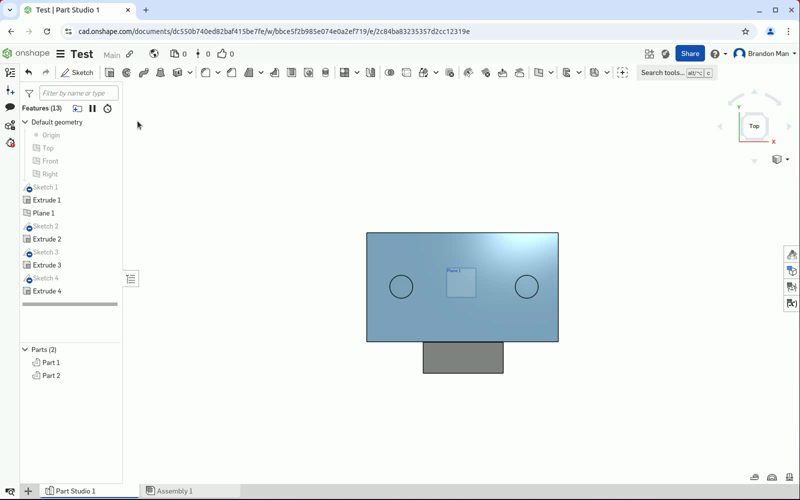
mouse_move(73, 189)
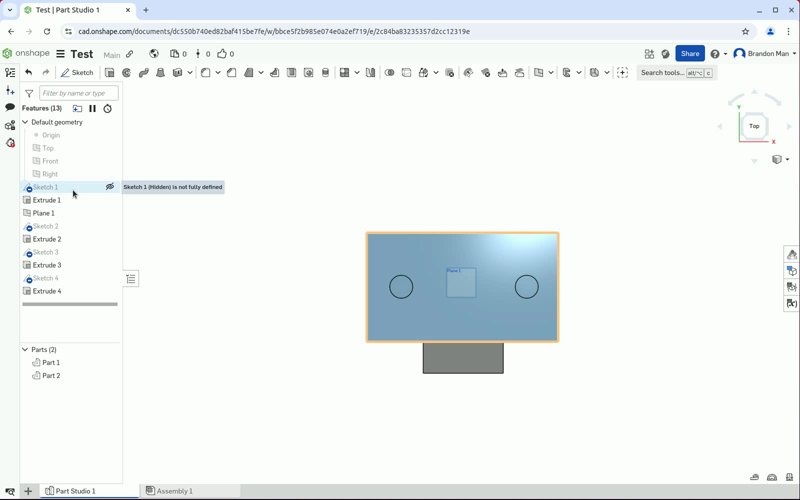
click(73, 189)
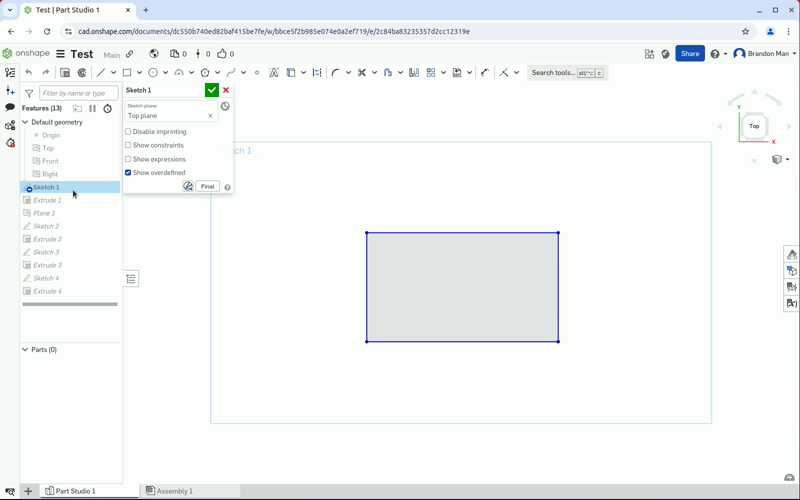
mouse_move(229, 92)
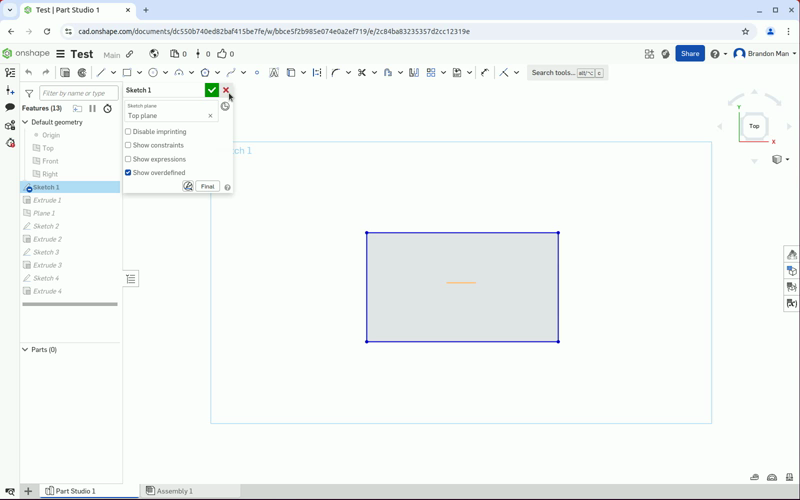
click(229, 92)
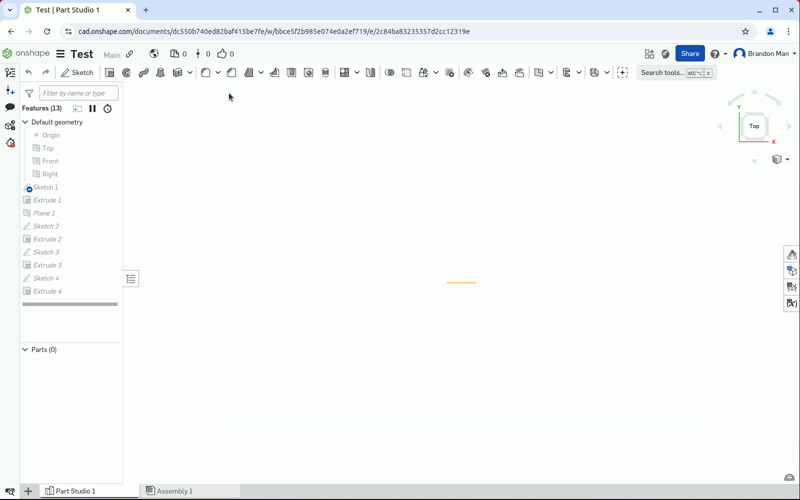
key(shift+s)
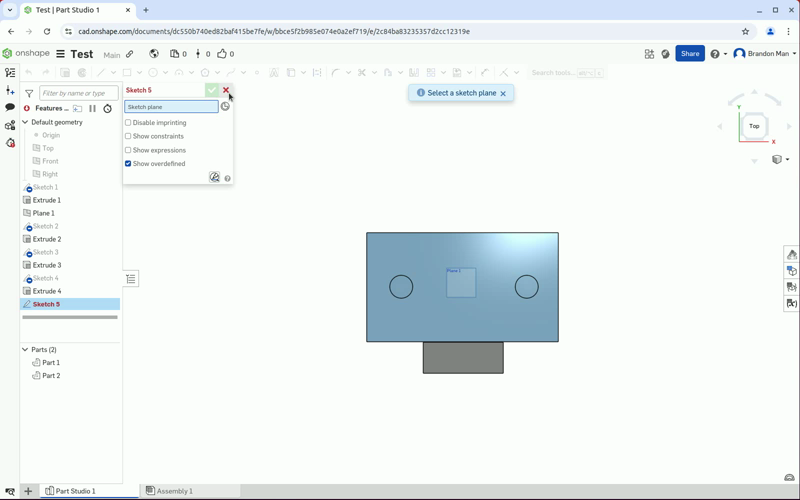
mouse_move(73, 215)
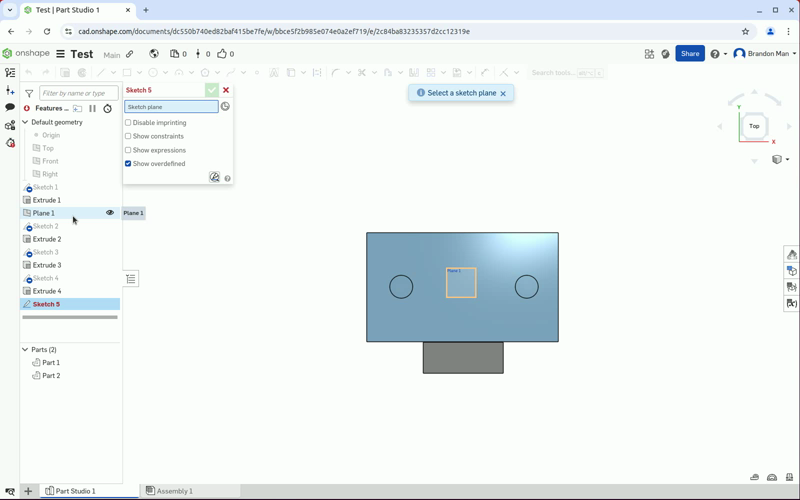
click(73, 215)
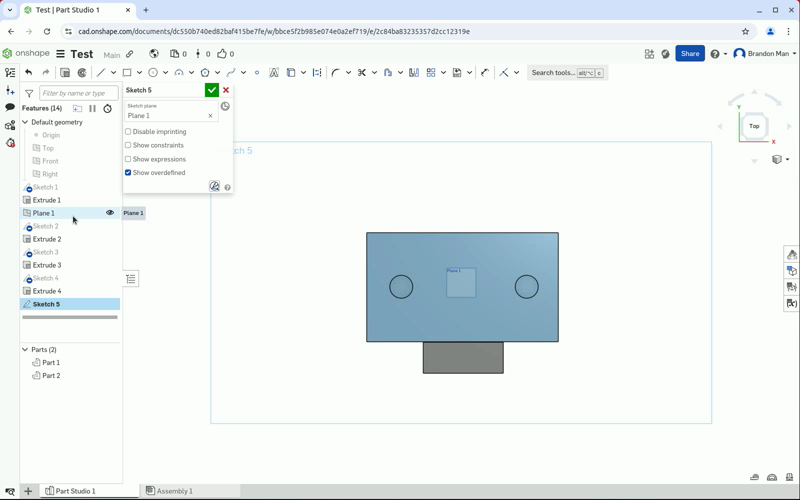
mouse_move(73, 352)
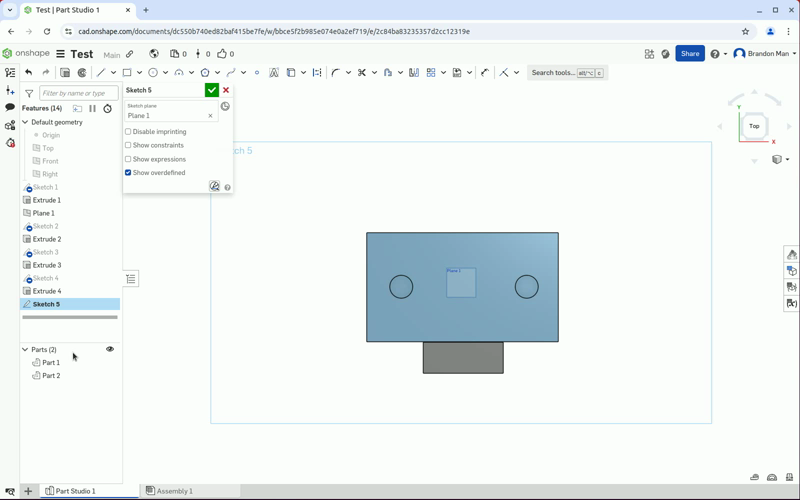
key(y)
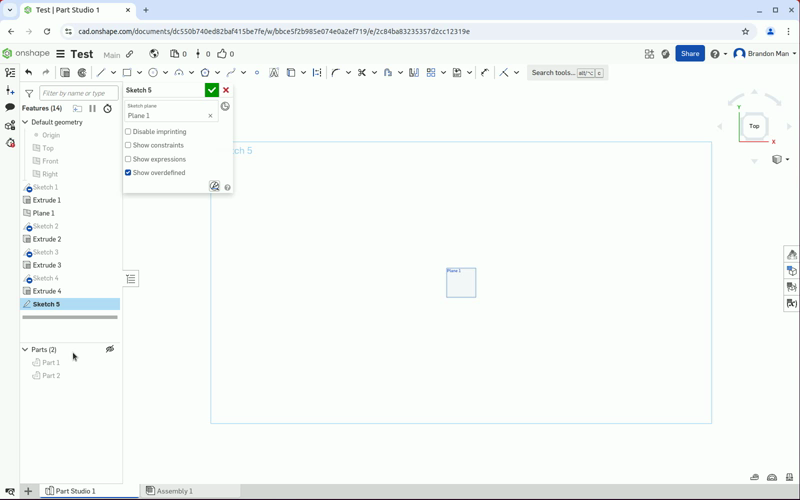
key(l)
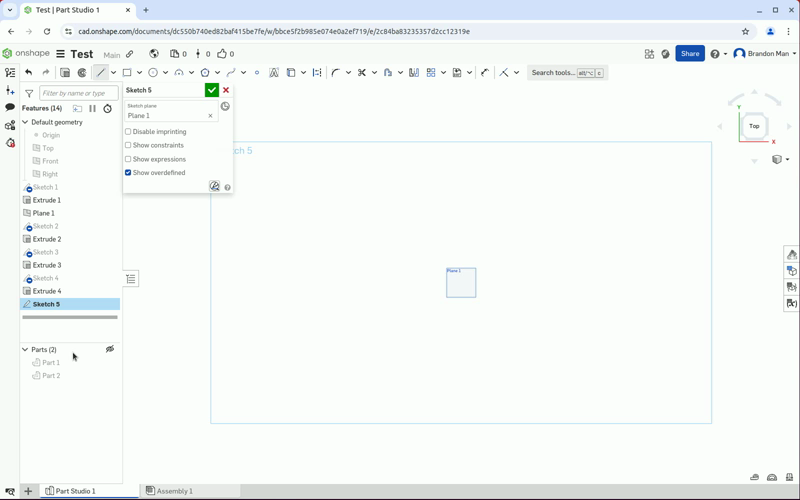
key_down(shift)
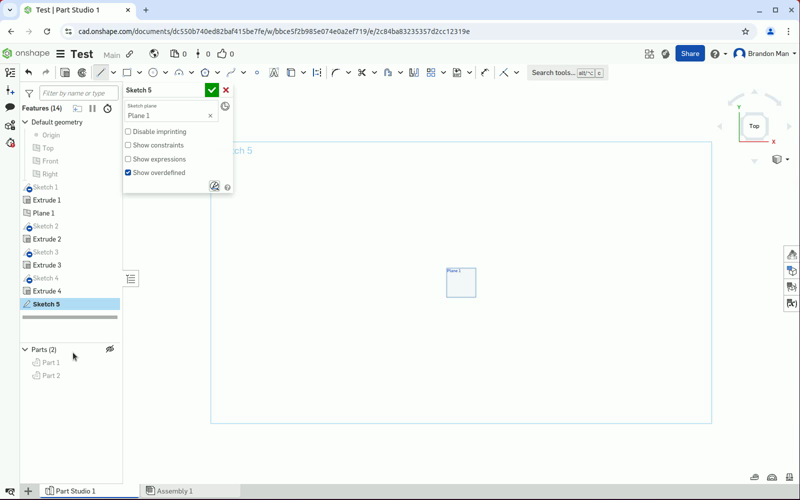
mouse_move(423, 341)
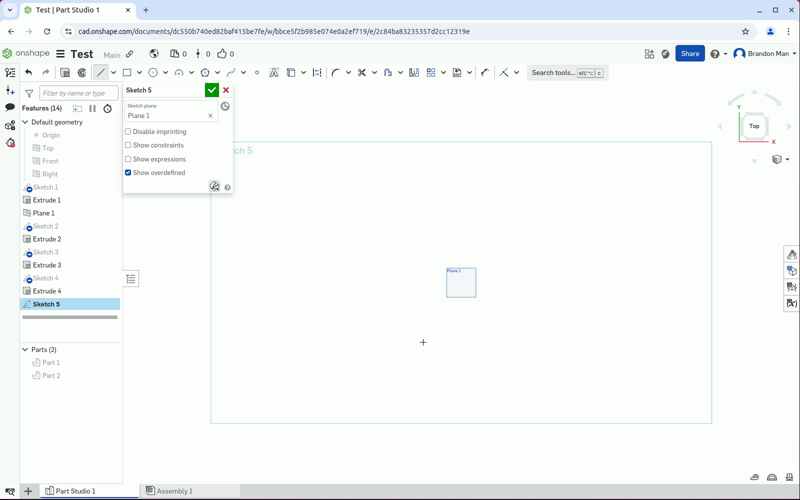
click(423, 341)
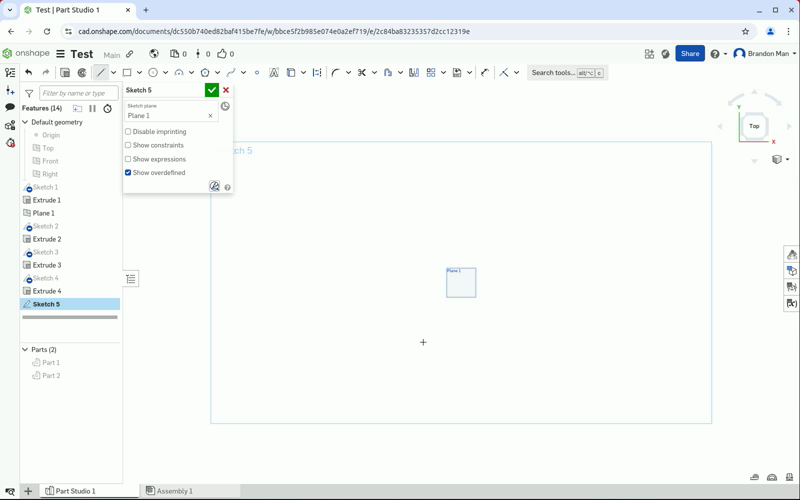
key_up(shift)
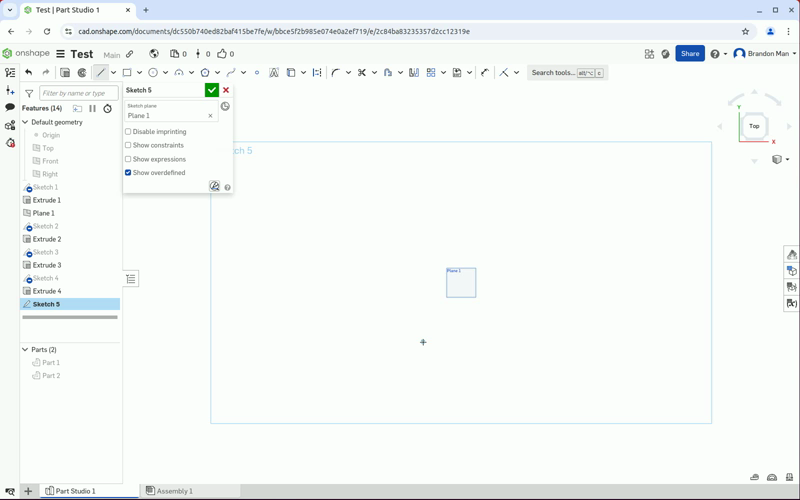
key_down(shift)
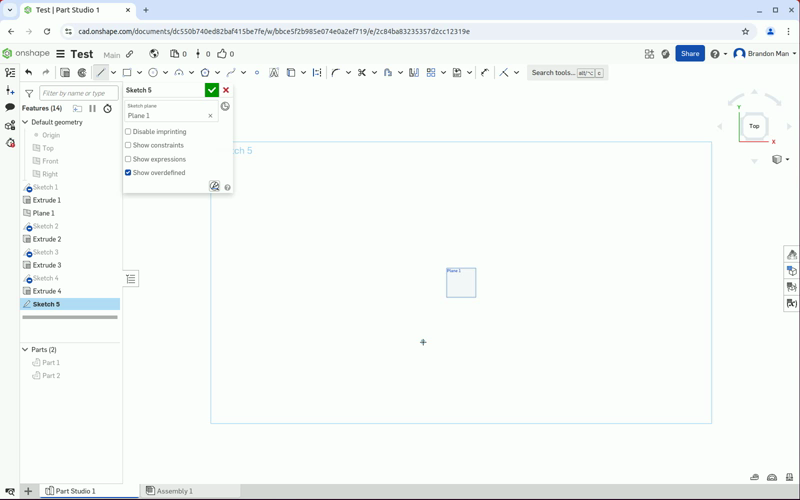
mouse_move(503, 341)
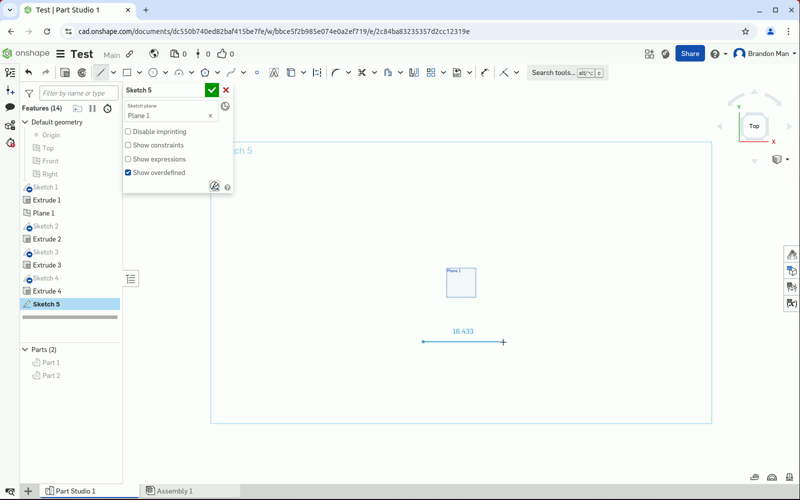
click(503, 341)
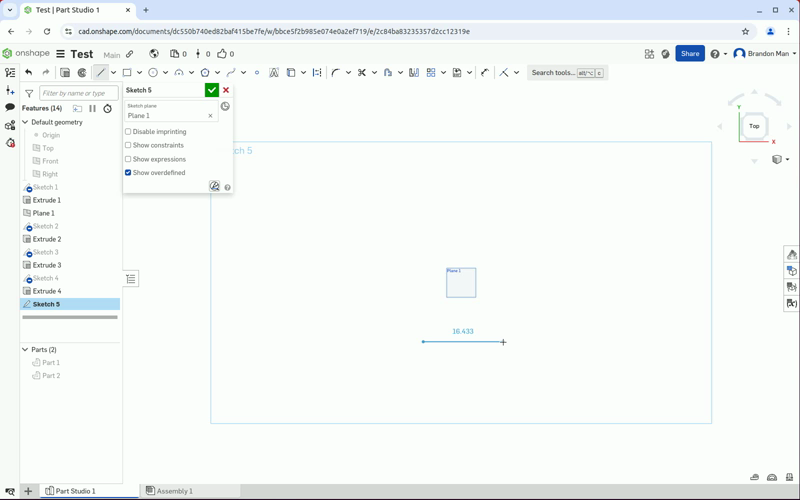
key_up(shift)
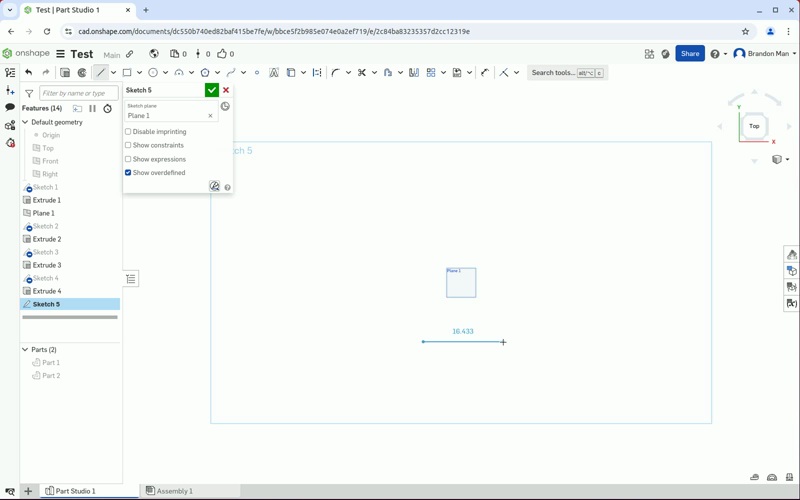
key_down(shift)
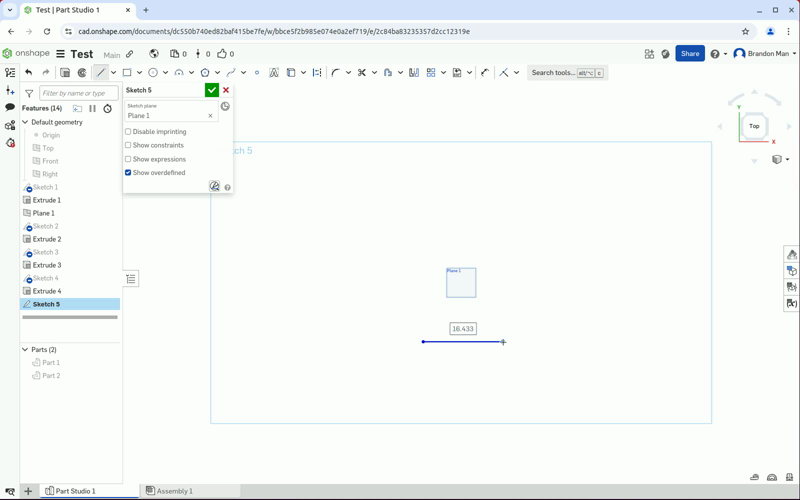
mouse_move(503, 231)
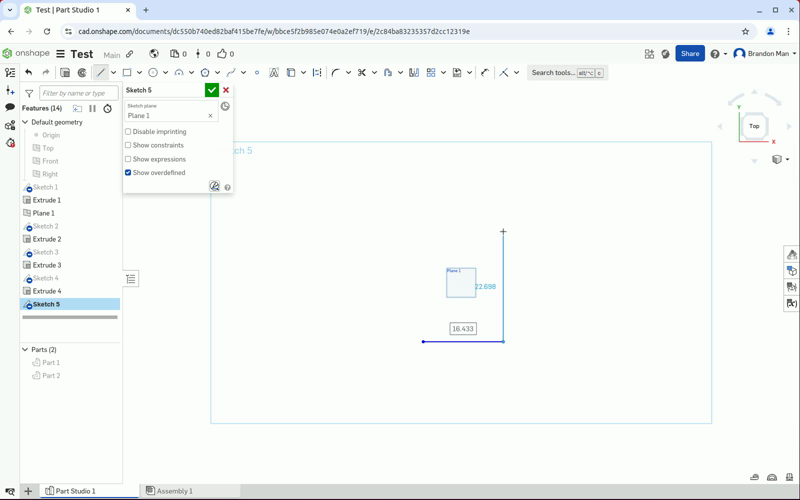
click(503, 231)
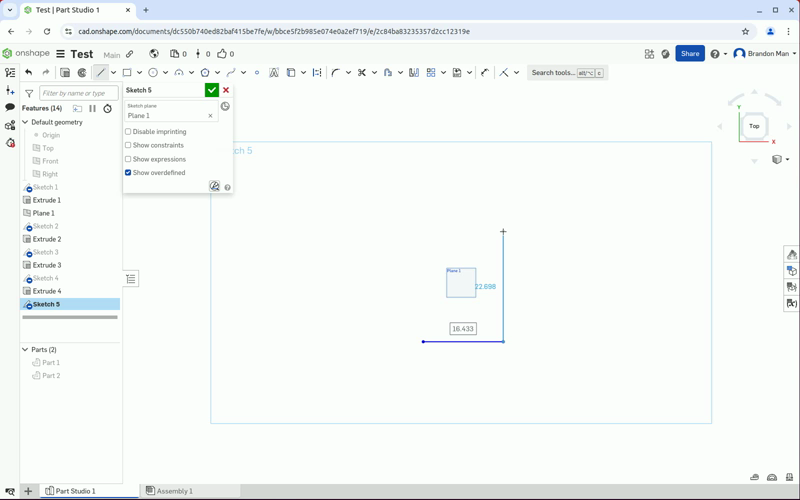
key_up(shift)
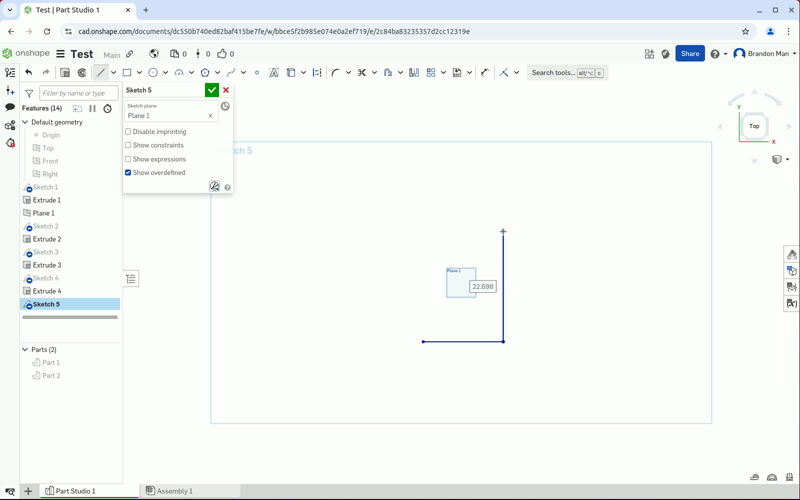
key_down(shift)
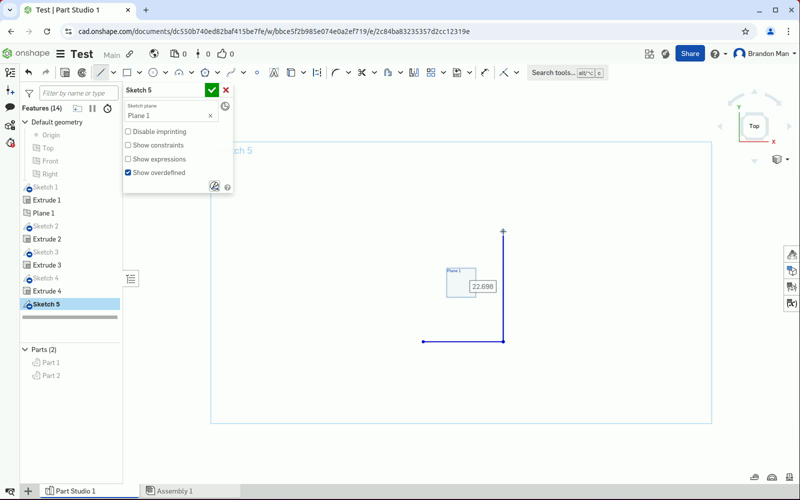
mouse_move(423, 231)
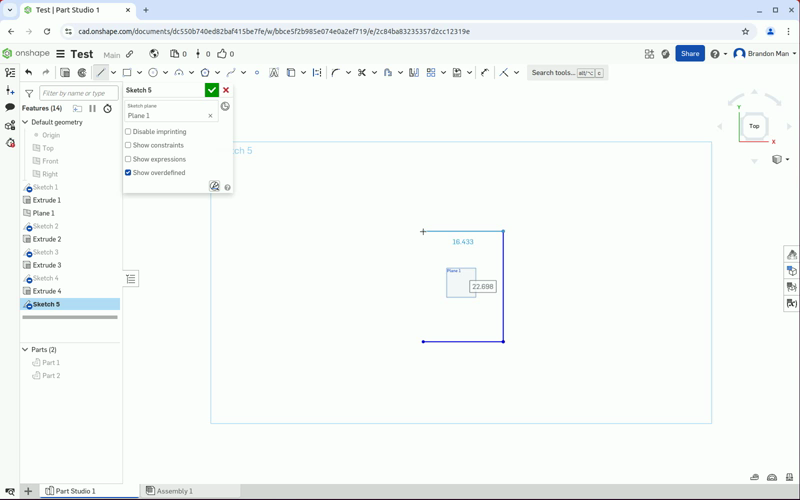
click(423, 231)
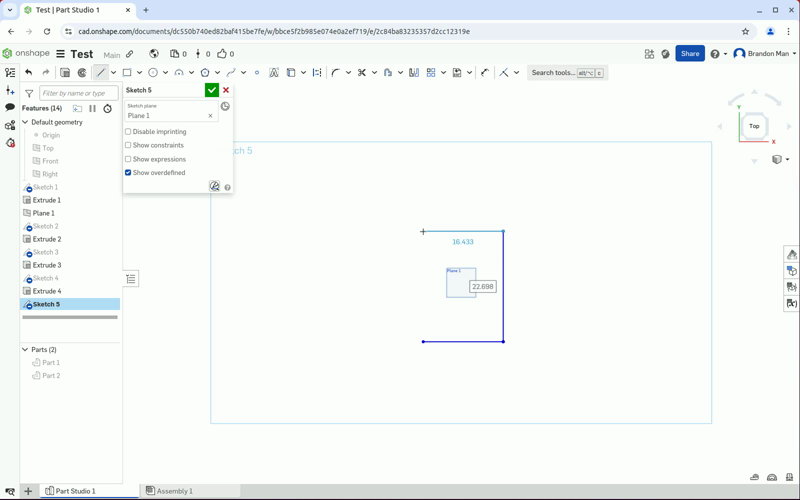
key_up(shift)
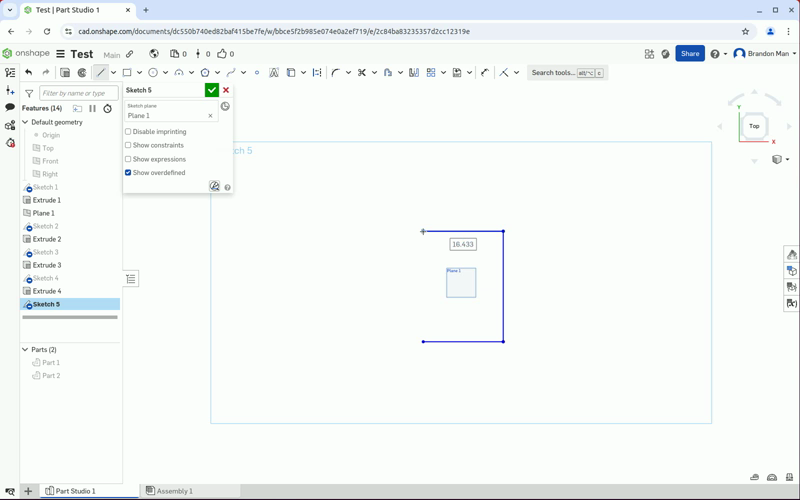
key_down(shift)
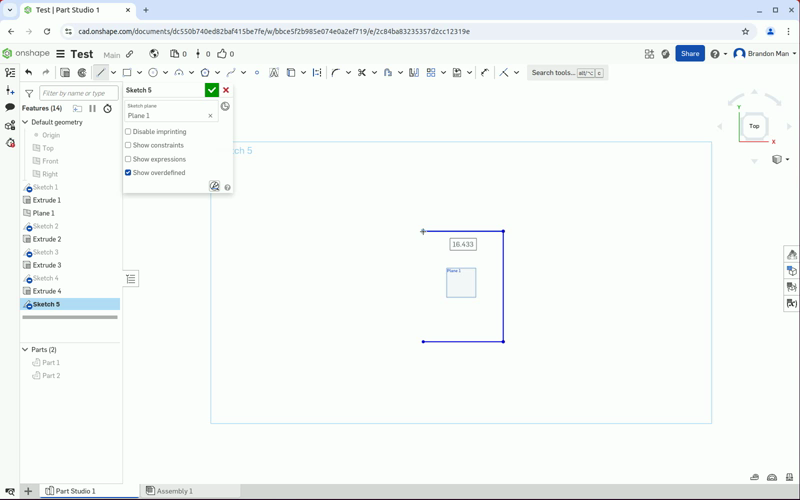
mouse_move(423, 341)
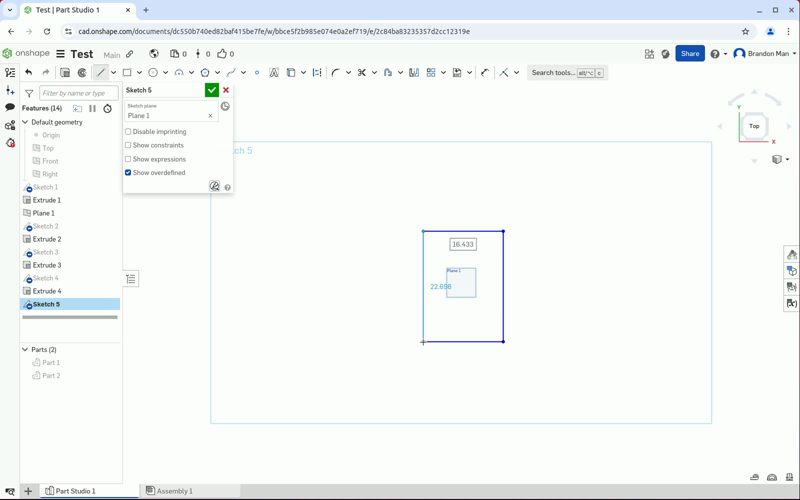
key_up(shift)
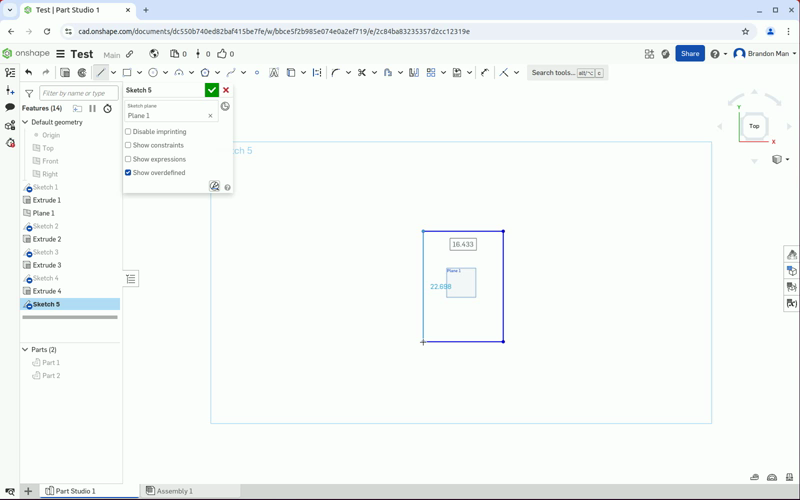
click(423, 341)
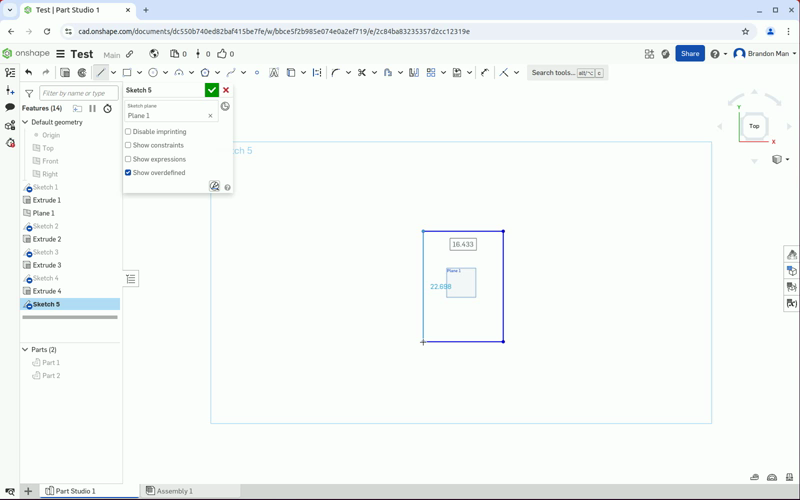
key(esc)
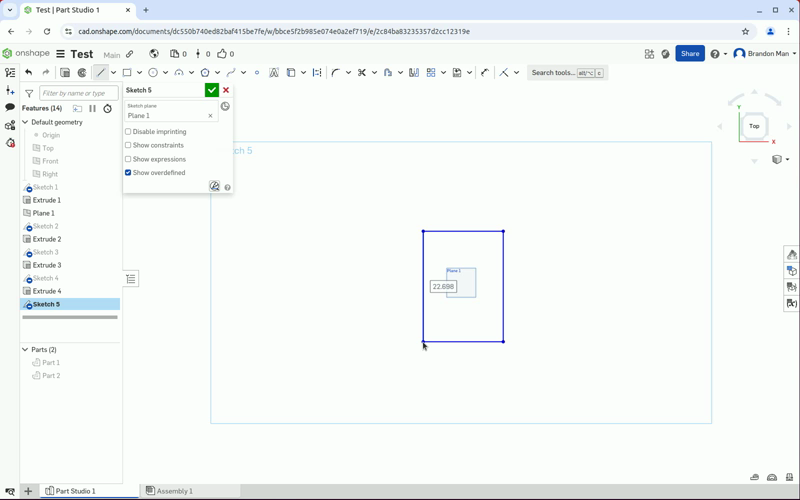
mouse_move(486, 264)
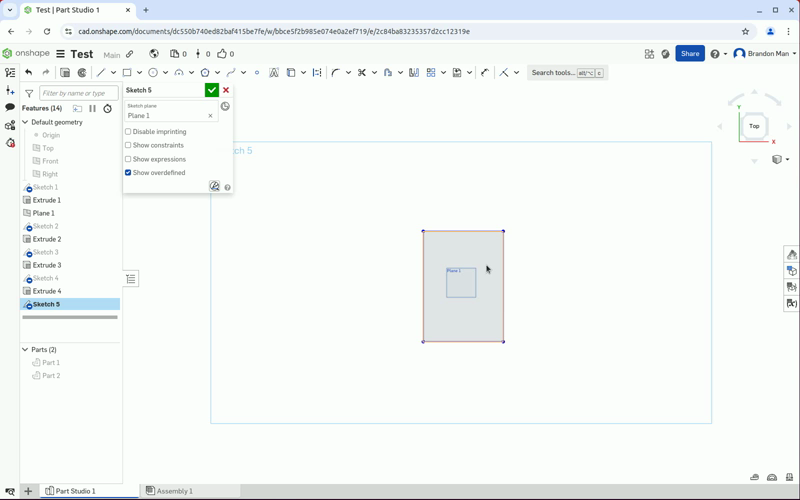
click(486, 264)
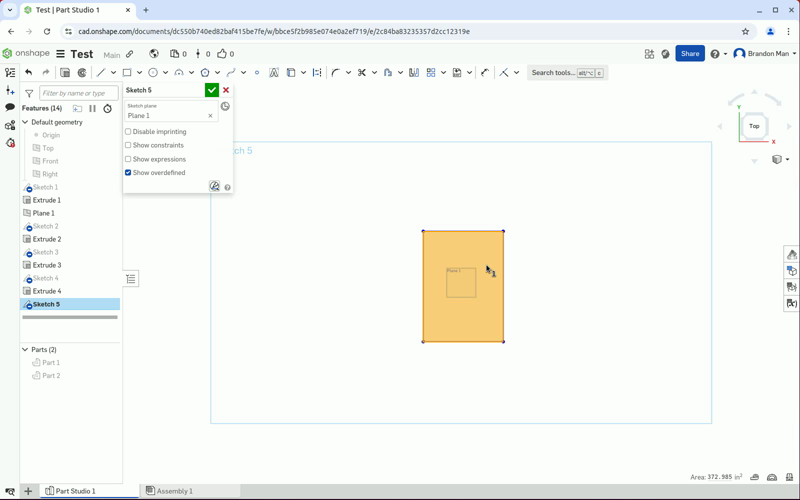
mouse_move(73, 352)
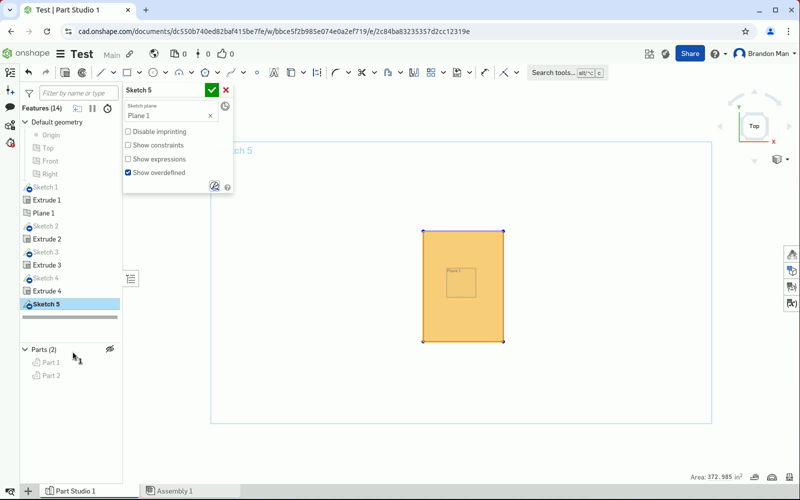
key(shift+y)
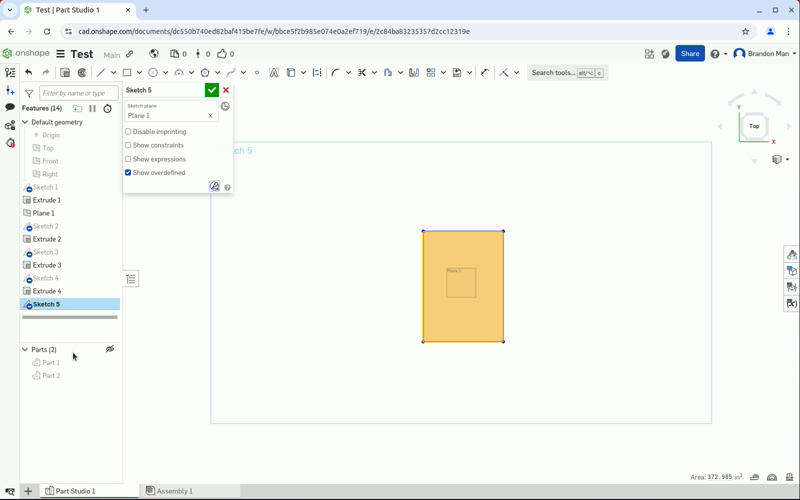
key(shift+e)
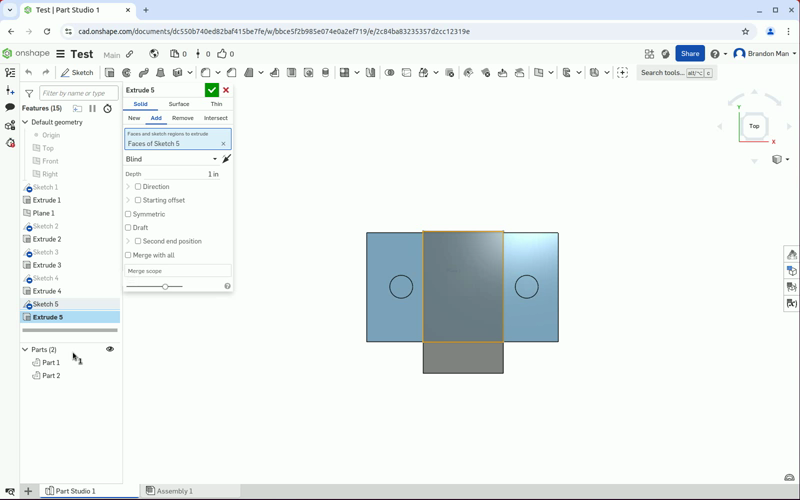
mouse_move(143, 106)
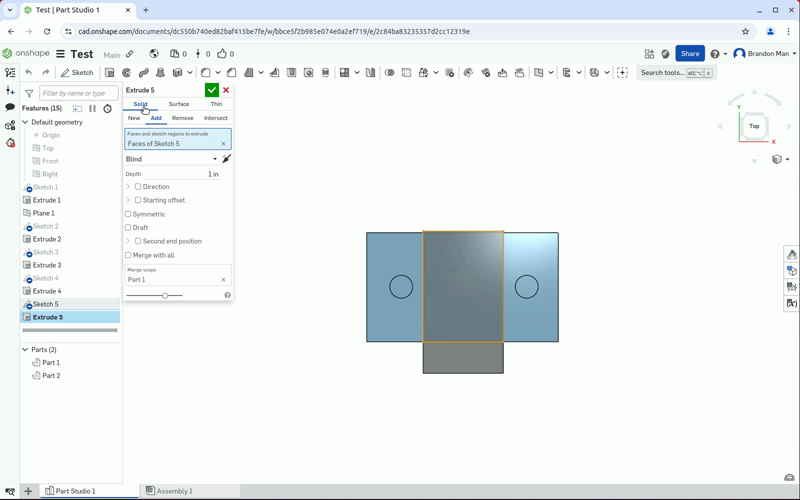
click(143, 106)
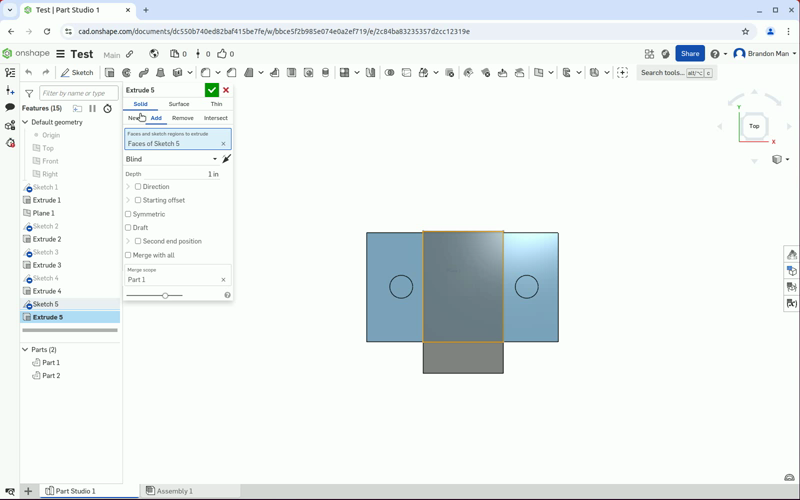
mouse_move(137, 120)
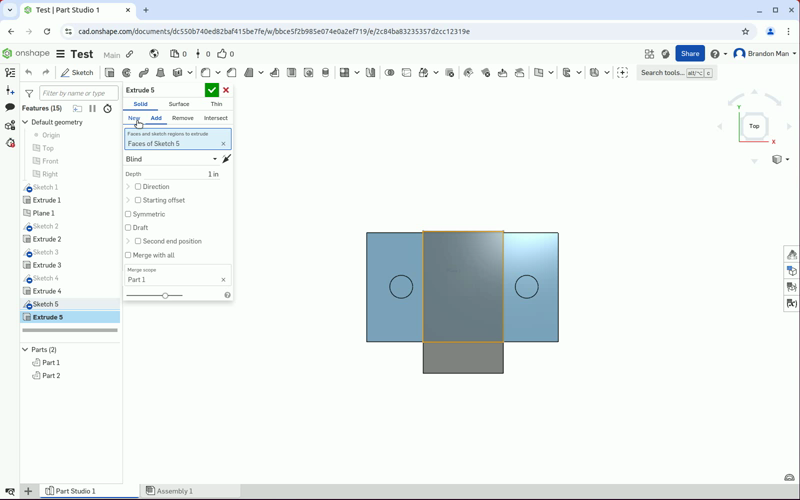
click(137, 120)
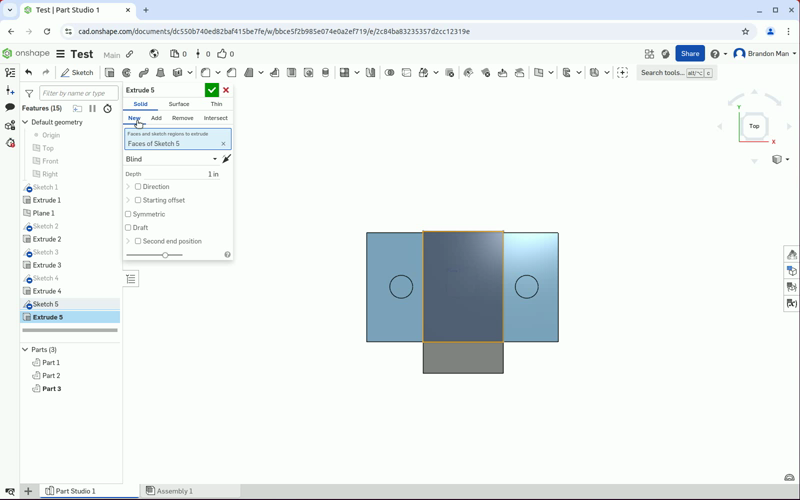
key(tab, 4)
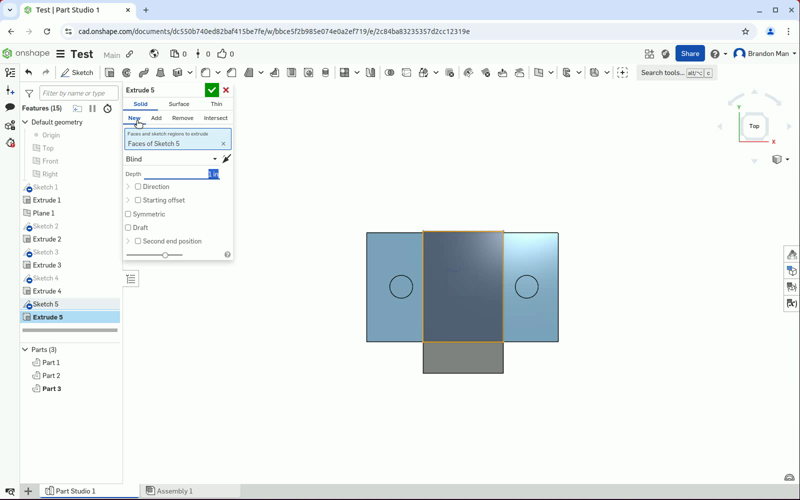
text(-9.147)
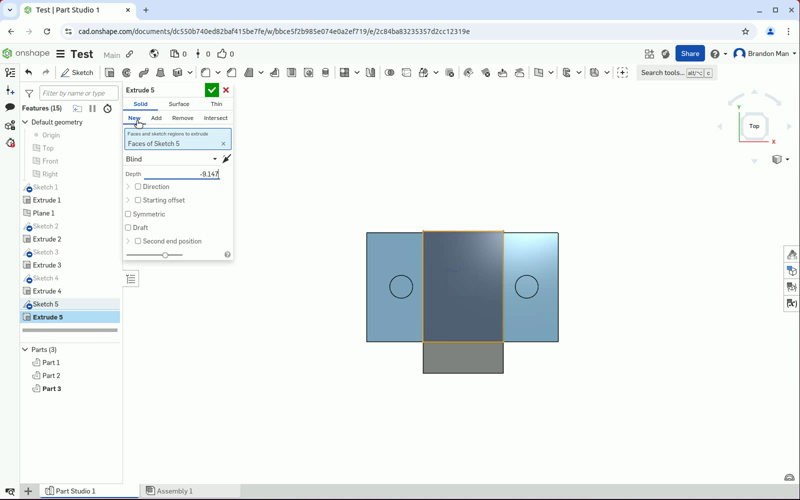
key(enter)
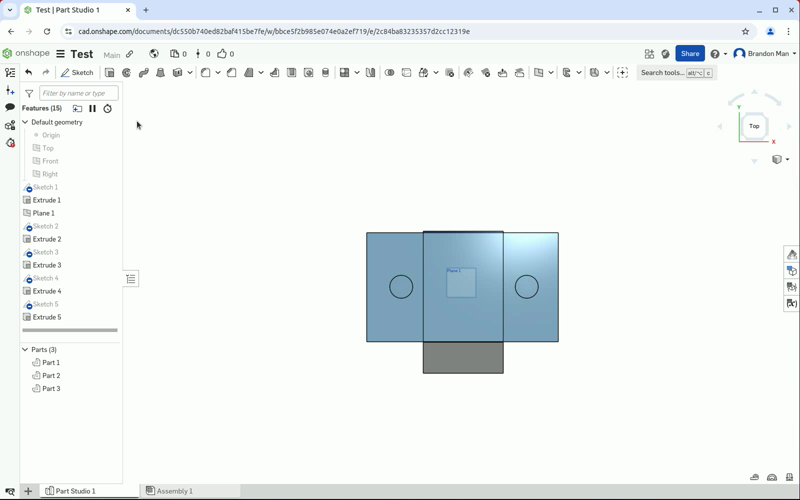
key(shift+h)
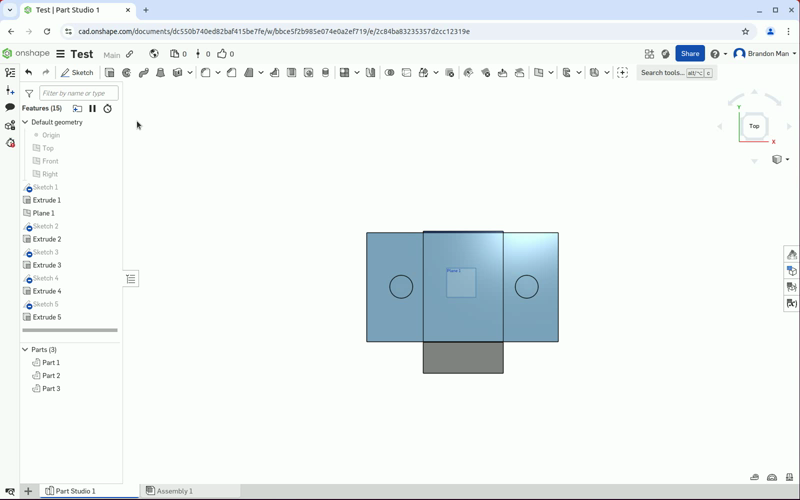
key(shift+h)
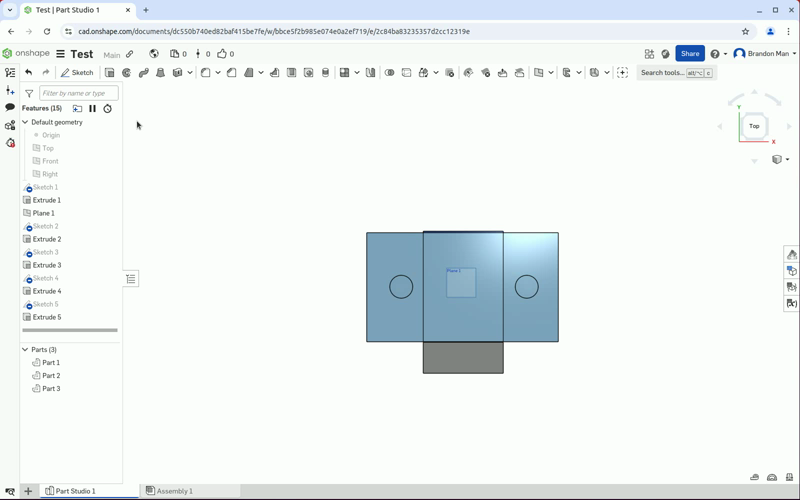
mouse_move(73, 189)
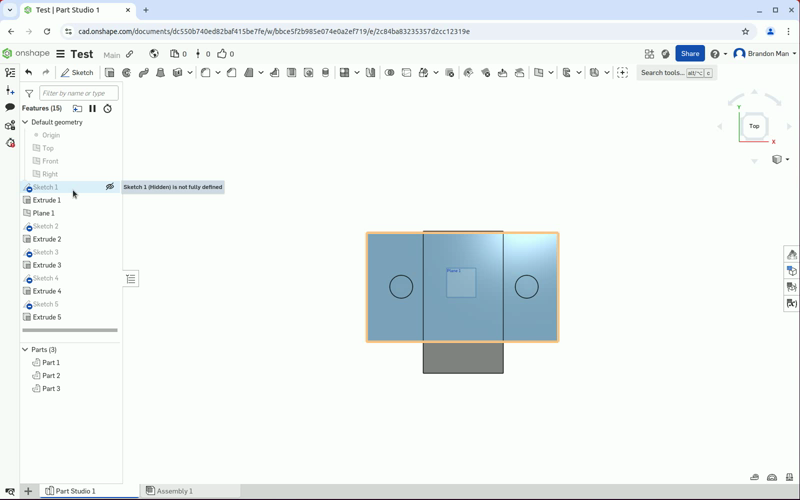
click(73, 189)
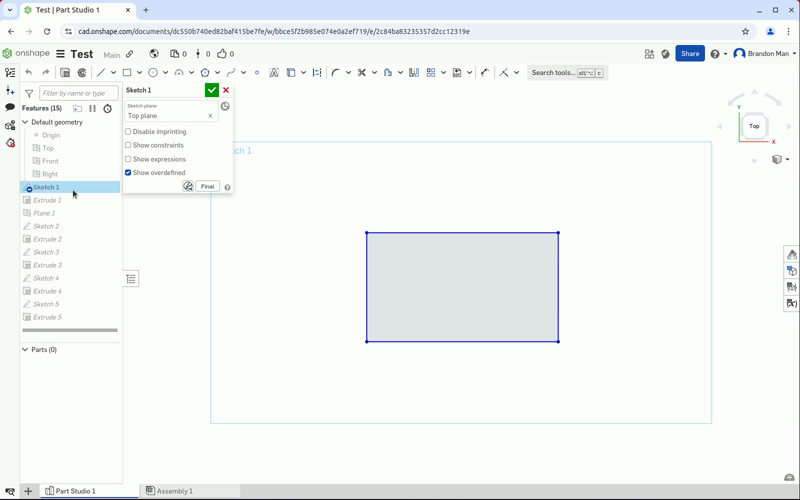
mouse_move(229, 92)
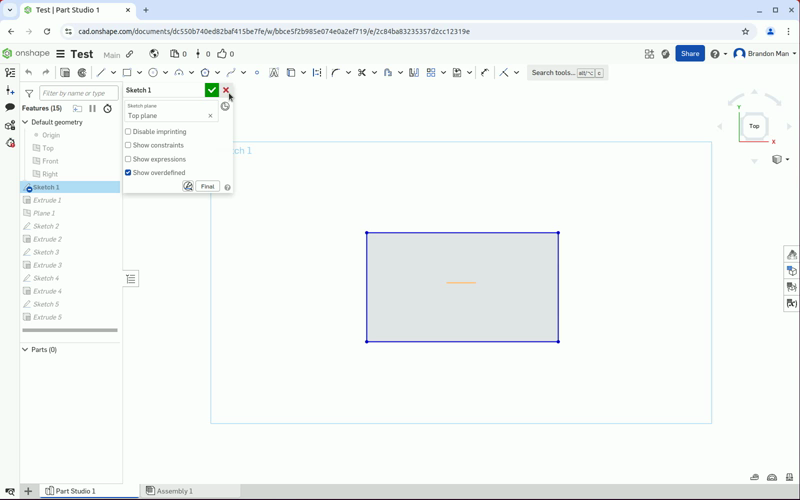
click(229, 92)
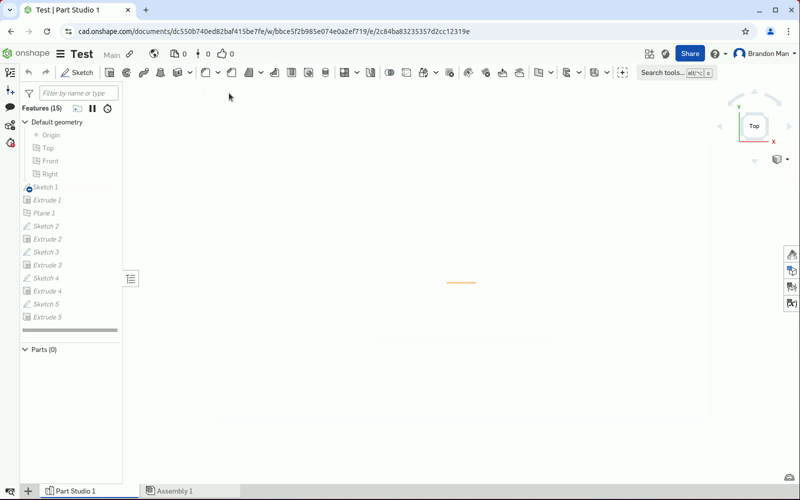
key(shift+s)
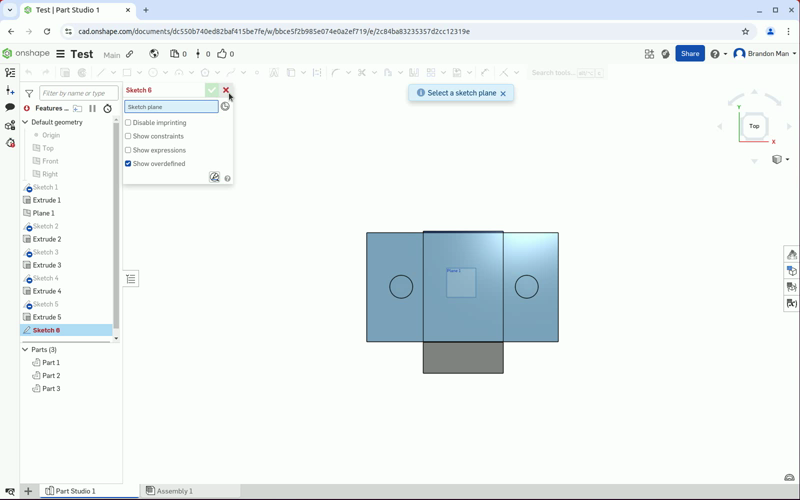
mouse_move(69, 215)
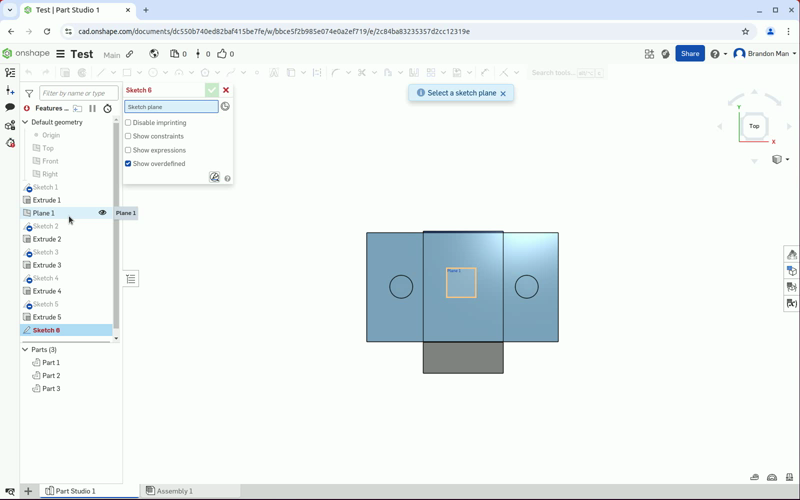
click(69, 215)
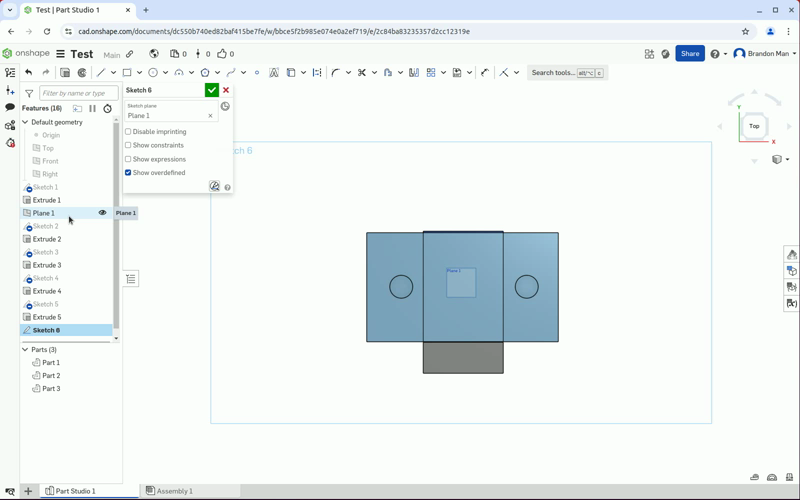
mouse_move(73, 352)
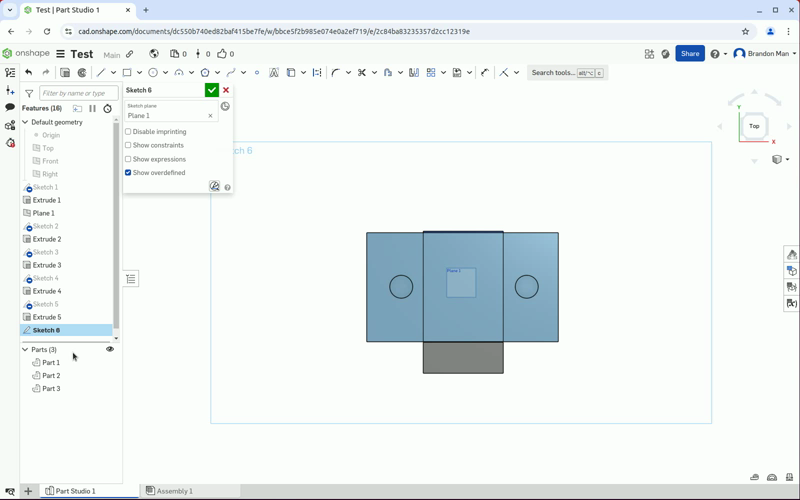
key(y)
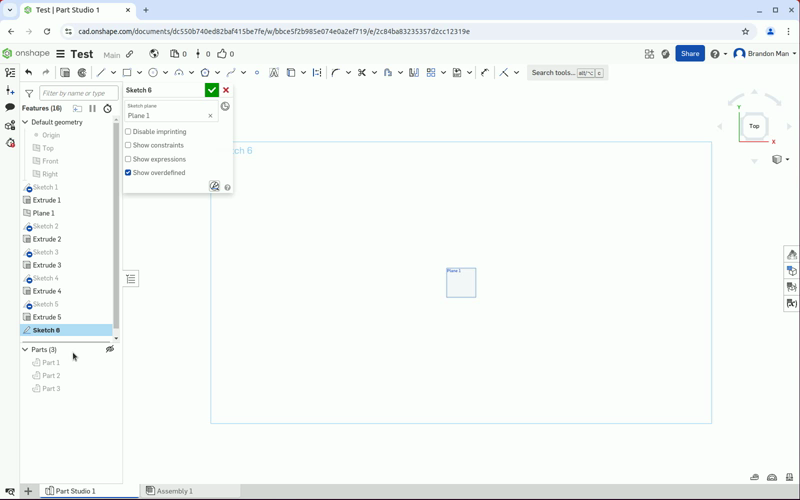
key(l)
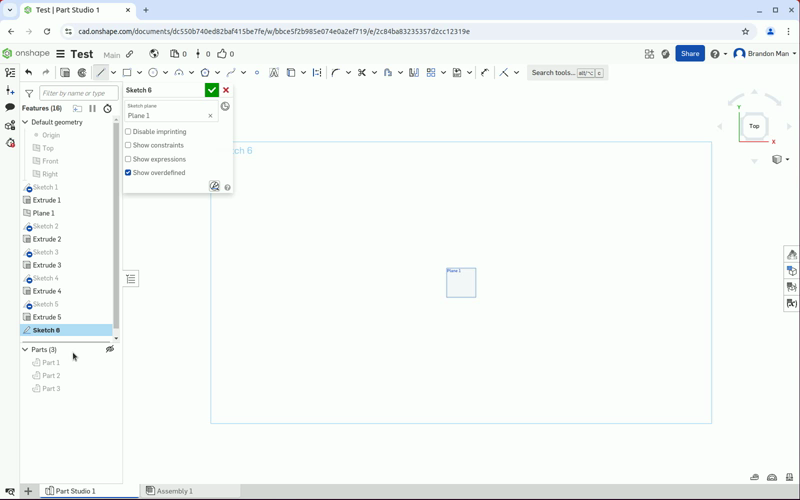
key_down(shift)
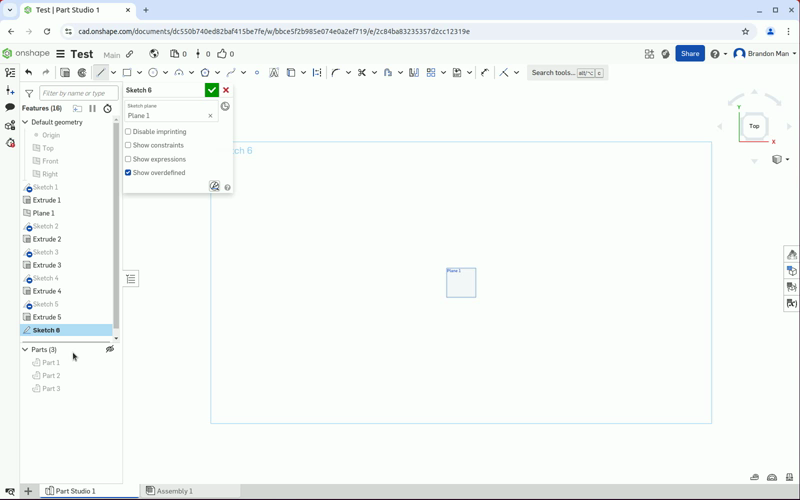
mouse_move(423, 231)
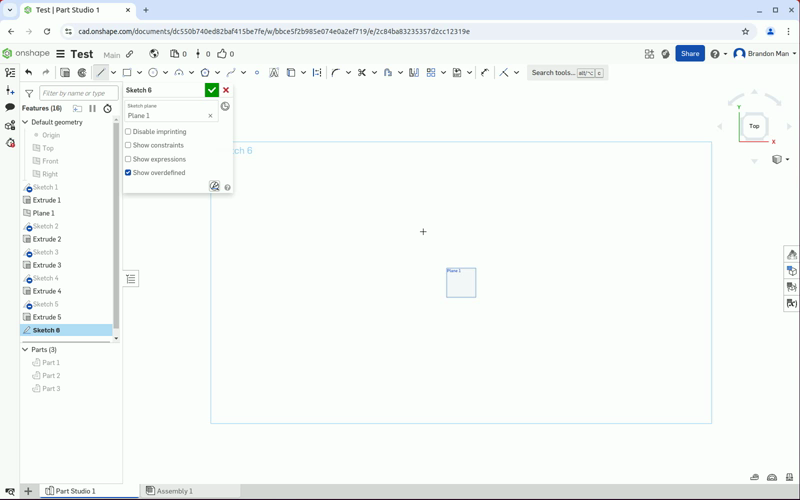
click(423, 231)
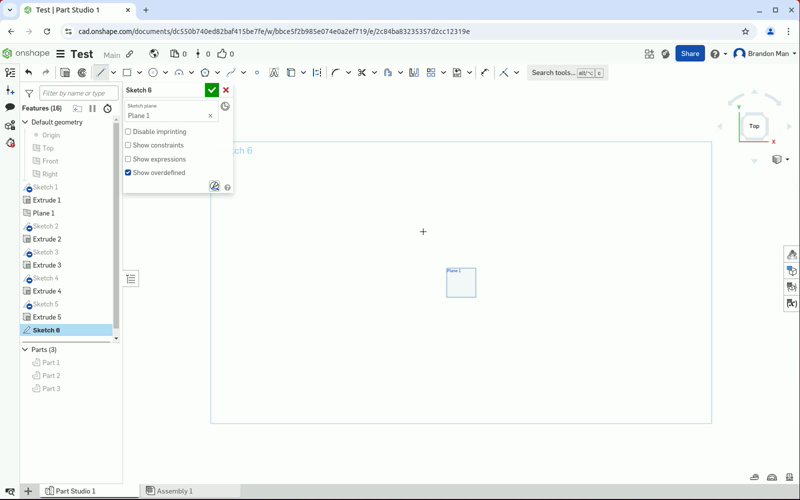
key_up(shift)
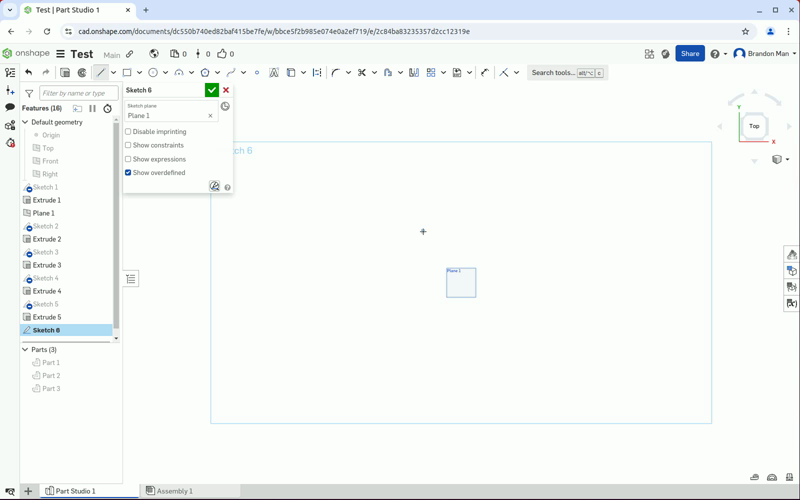
key_down(shift)
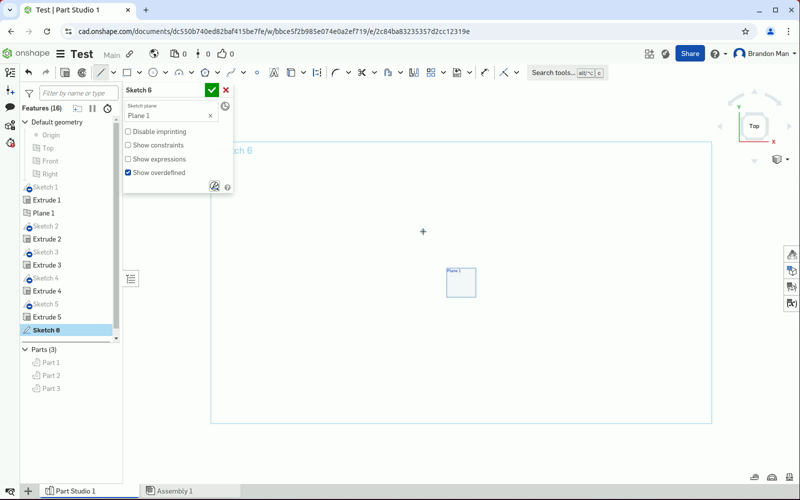
mouse_move(503, 231)
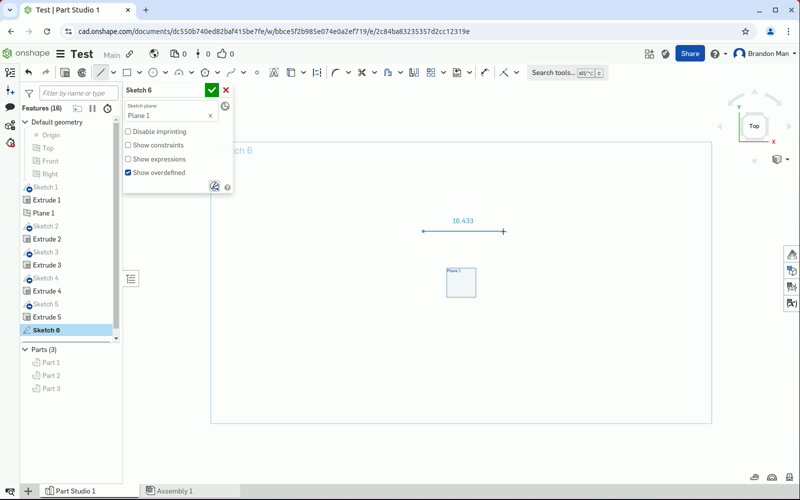
click(503, 231)
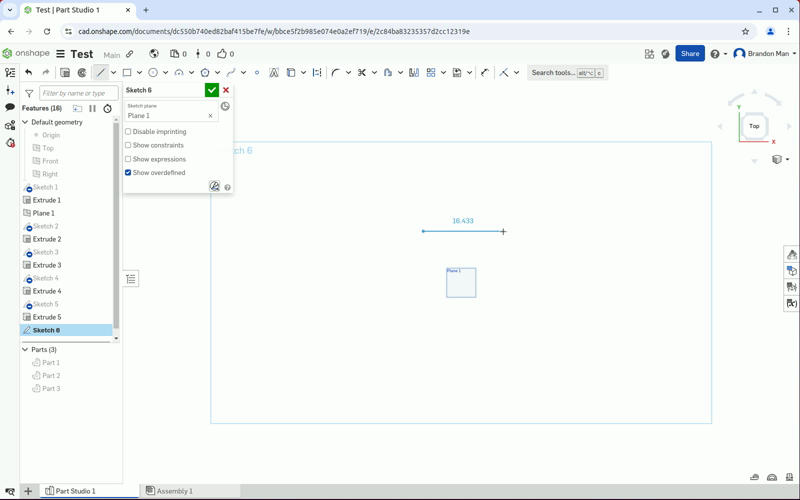
key_up(shift)
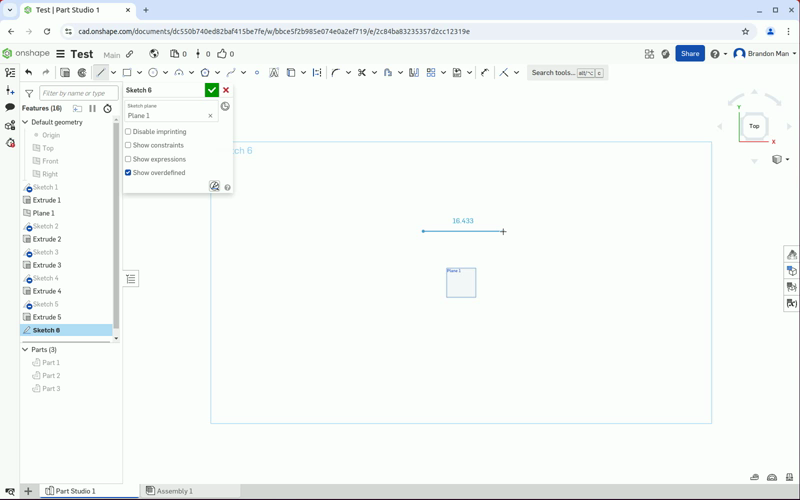
key_down(shift)
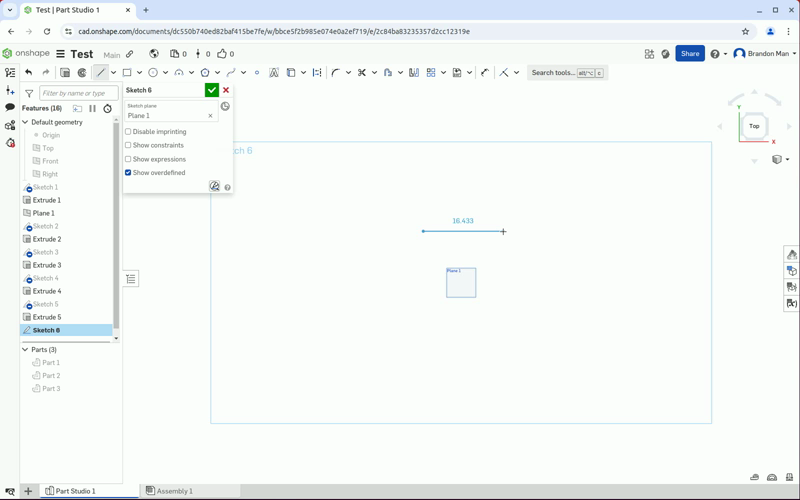
mouse_move(533, 231)
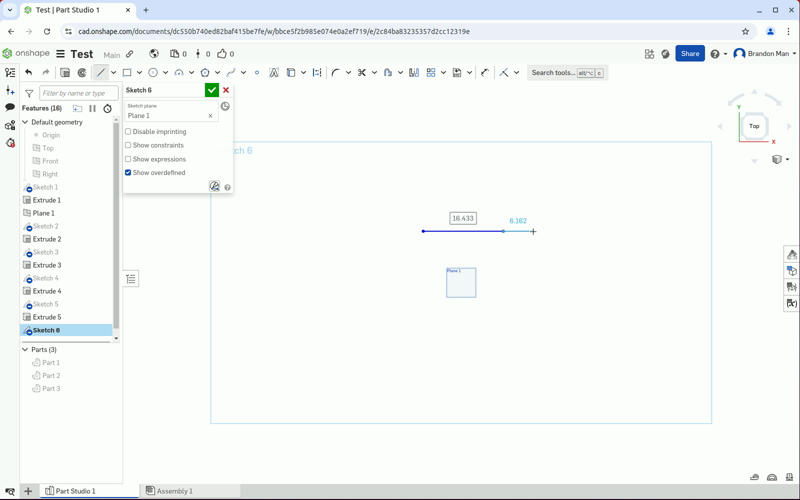
mouse_move(503, 200)
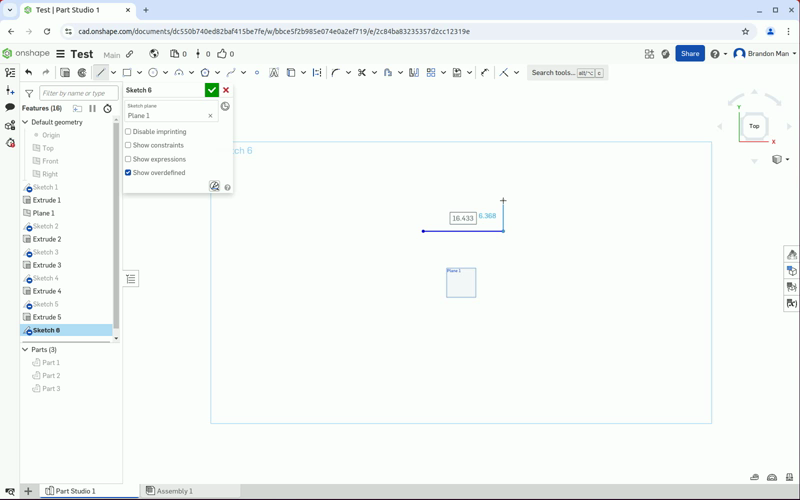
click(503, 200)
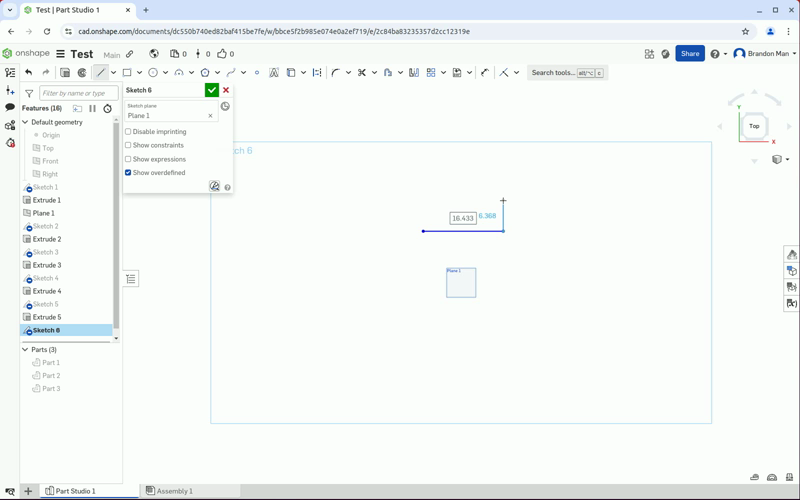
key_up(shift)
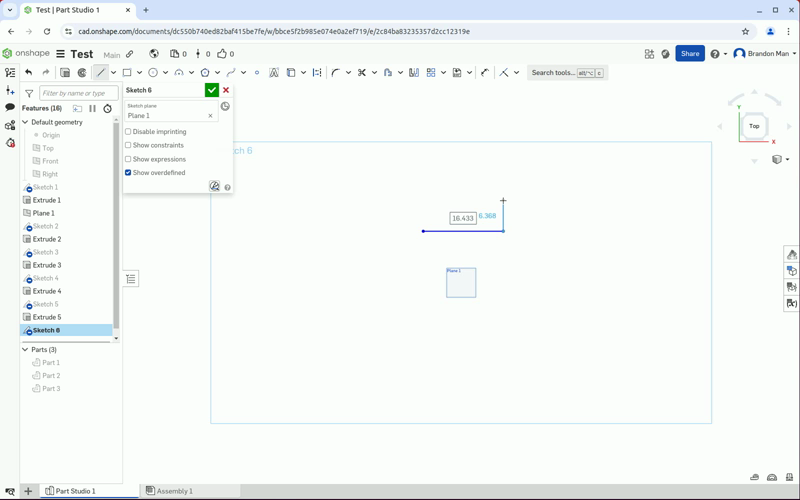
key_down(shift)
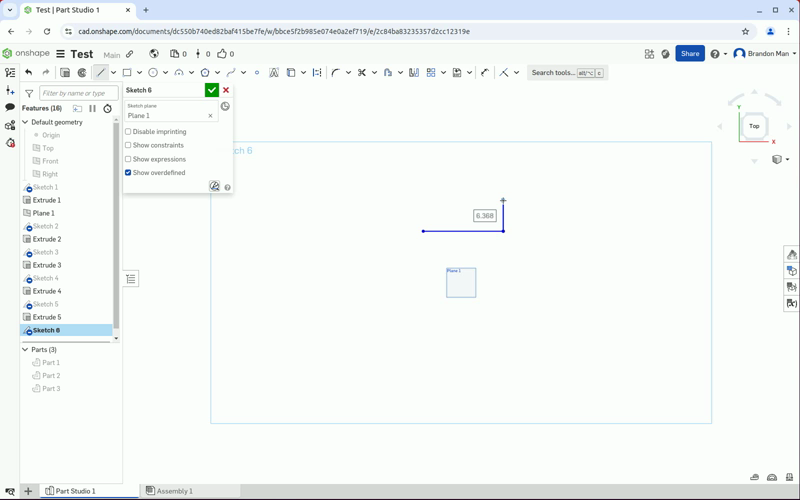
mouse_move(423, 200)
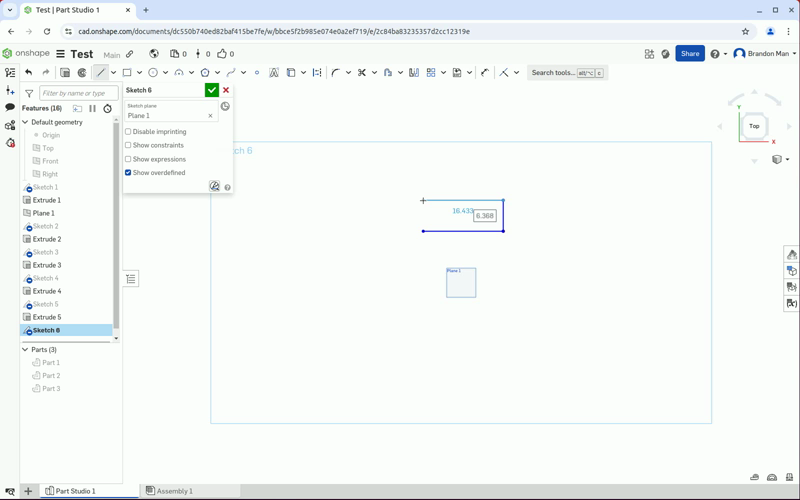
click(423, 200)
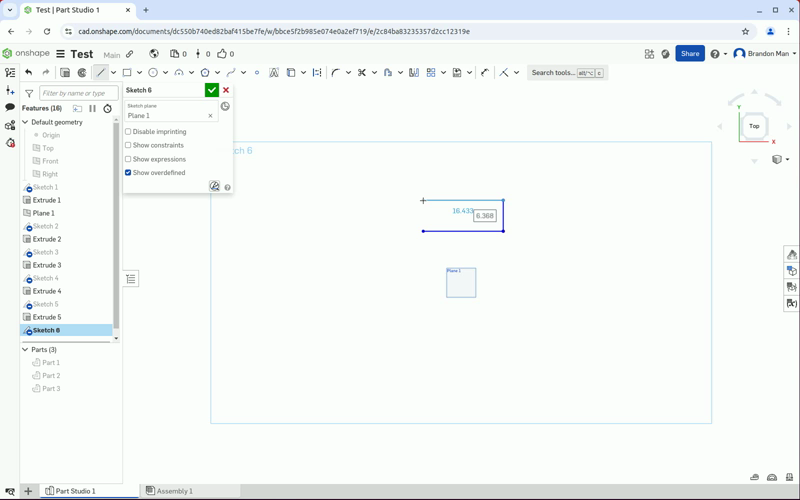
key_up(shift)
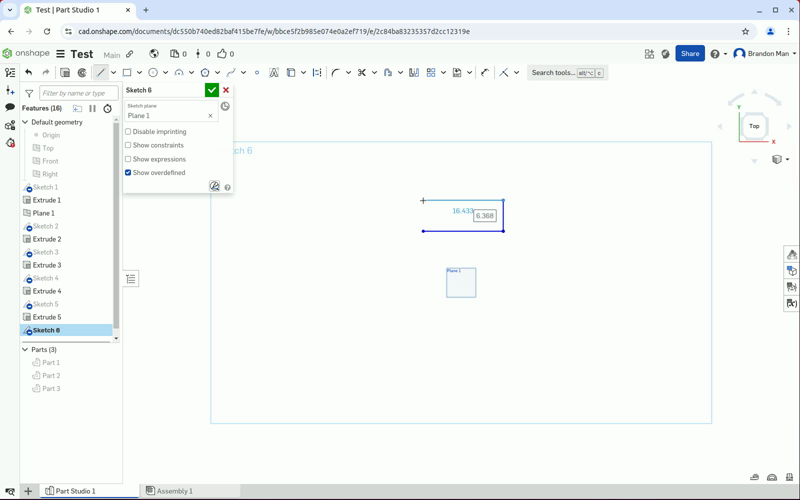
mouse_move(453, 200)
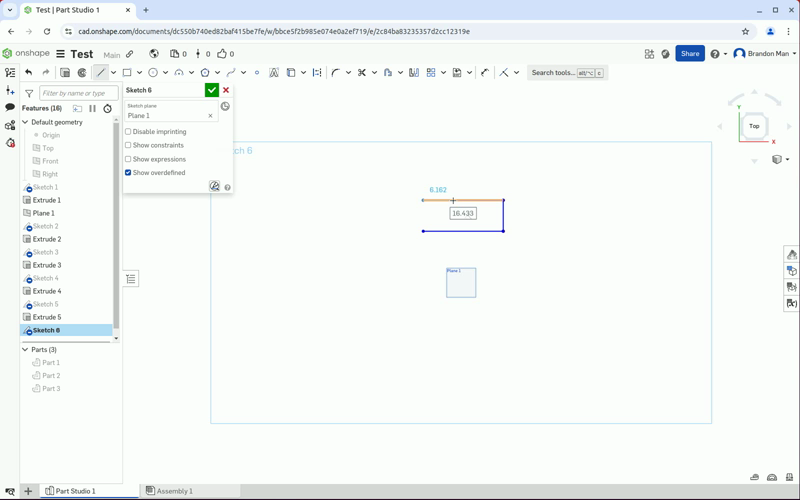
key_down(shift)
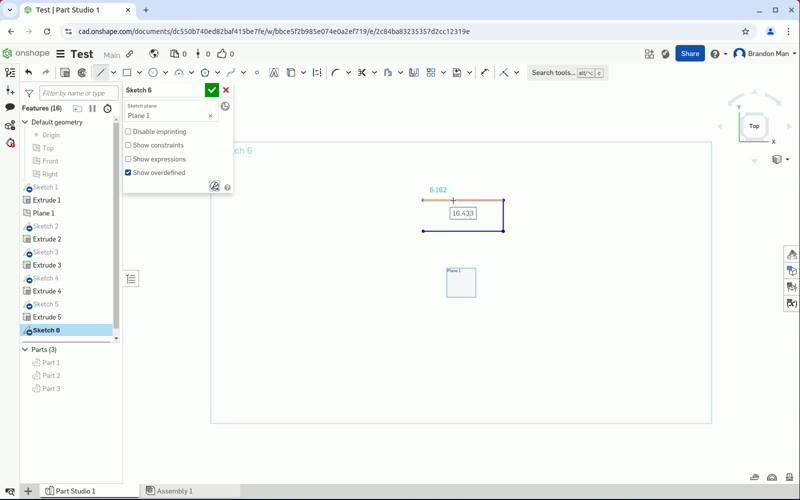
mouse_move(423, 231)
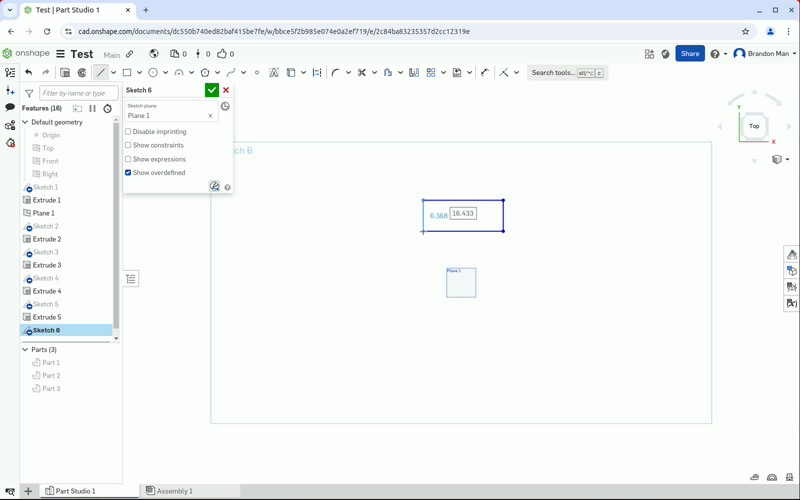
key_up(shift)
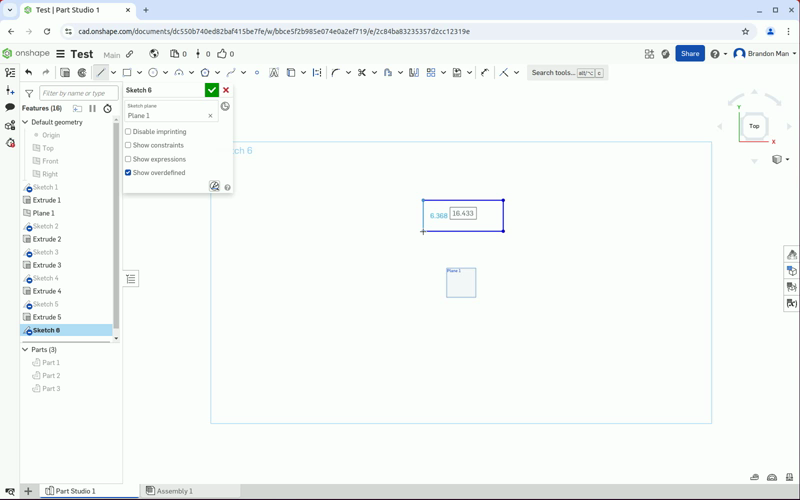
click(423, 231)
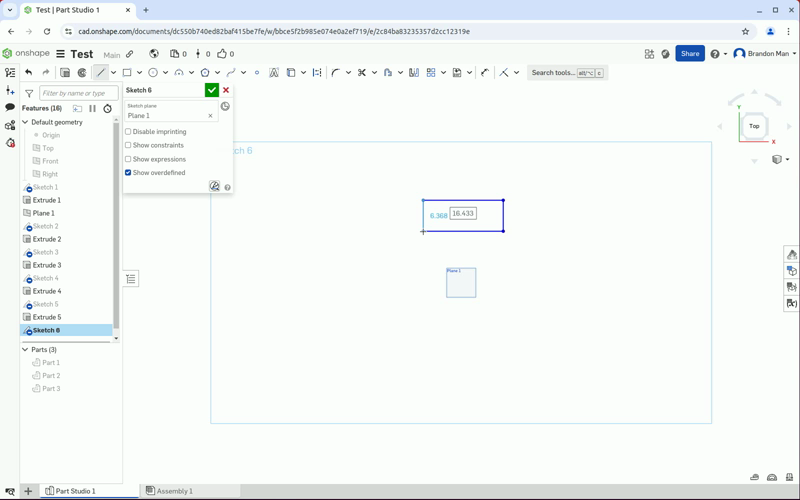
key(esc)
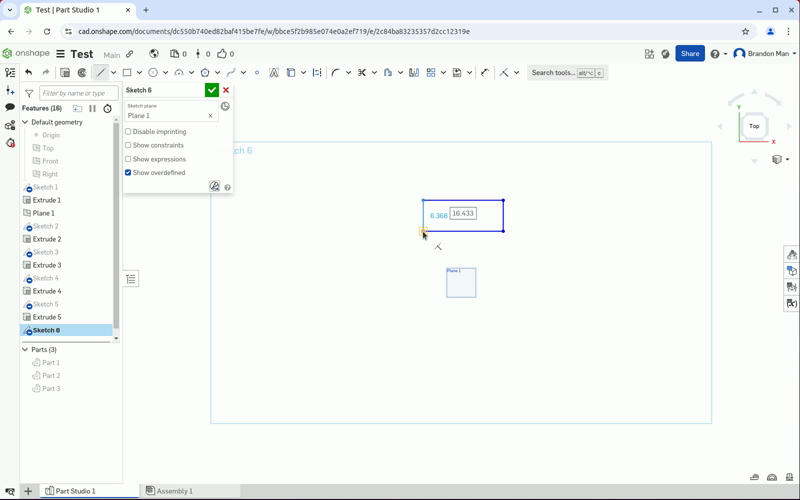
mouse_move(434, 226)
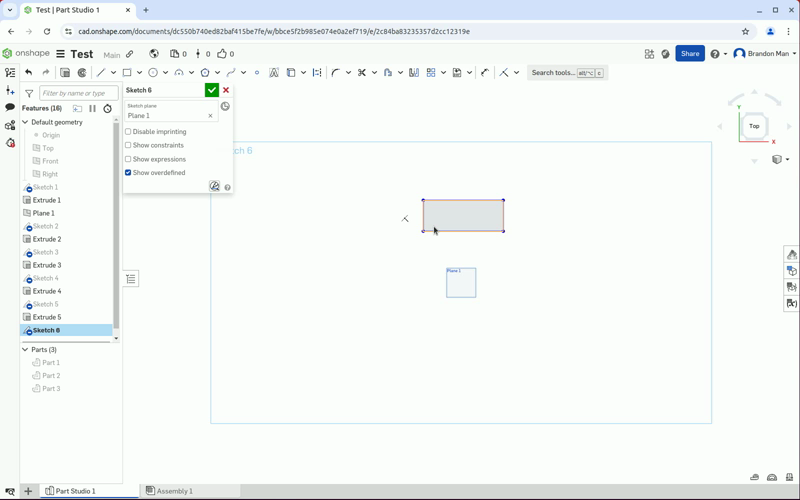
click(434, 226)
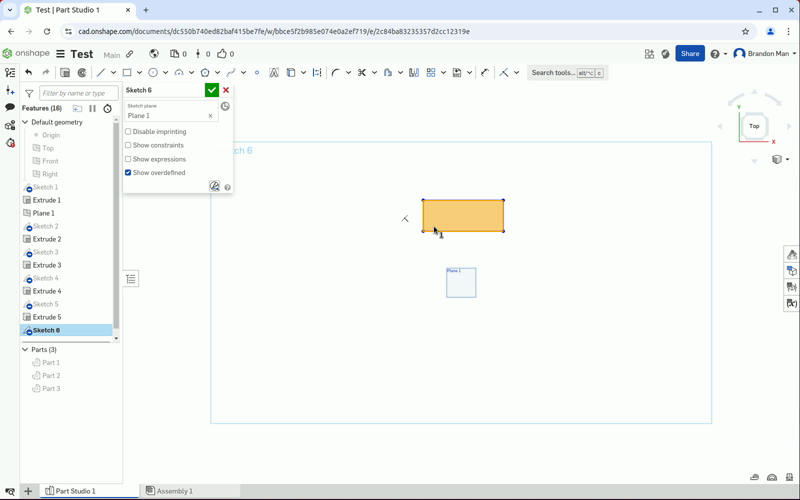
mouse_move(73, 352)
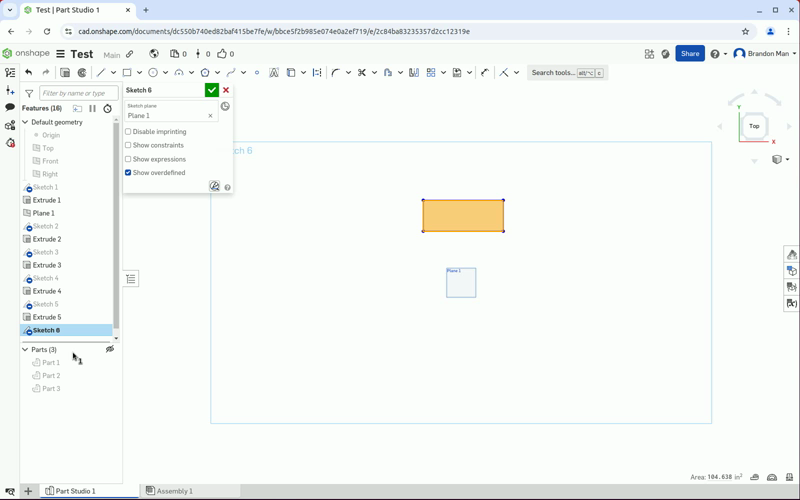
key(shift+y)
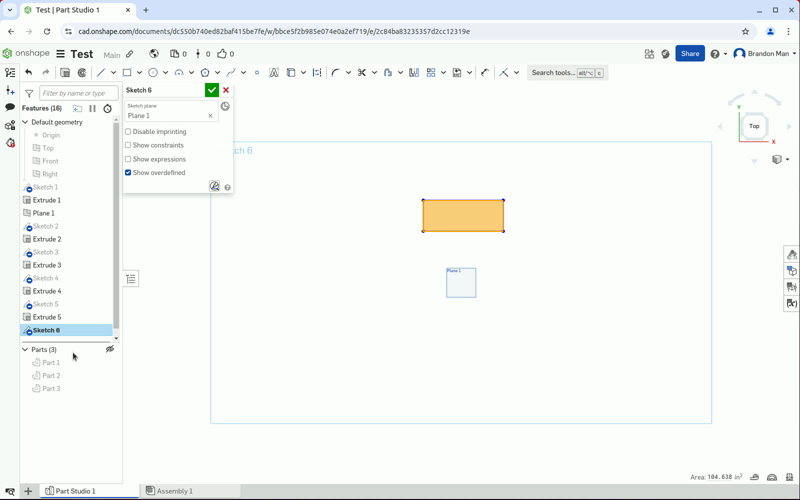
key(shift+e)
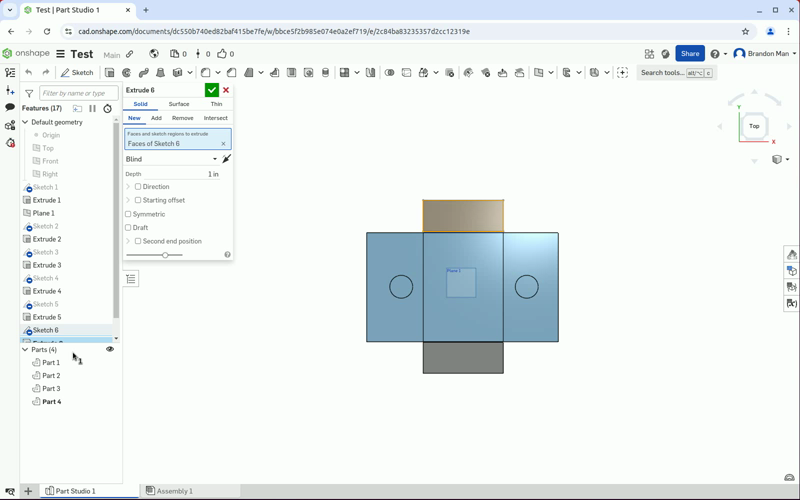
mouse_move(143, 106)
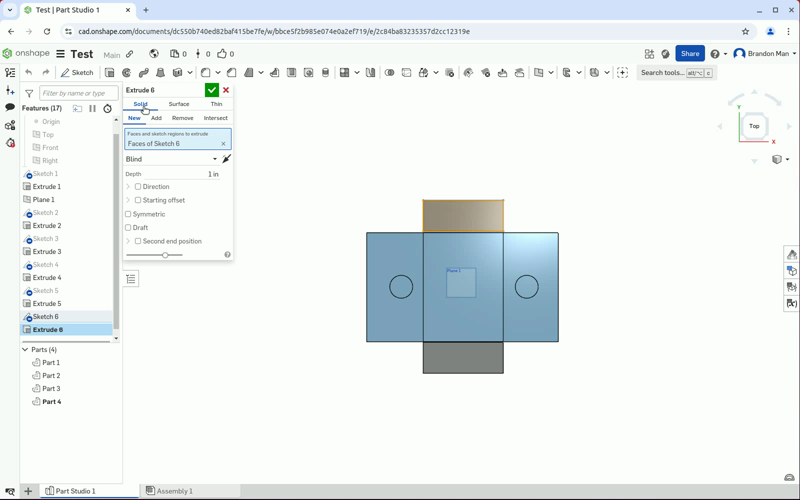
click(143, 106)
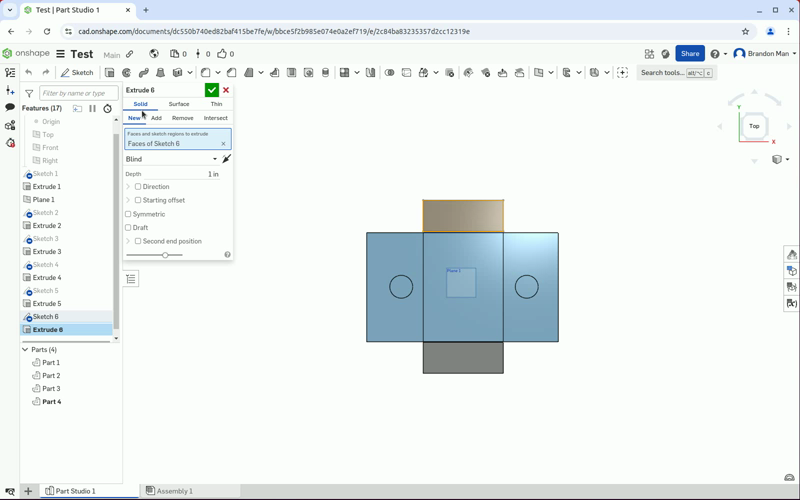
mouse_move(137, 120)
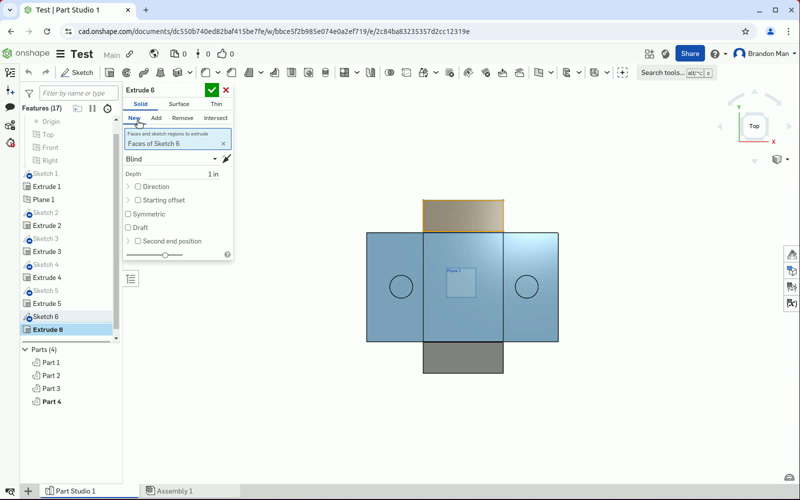
click(137, 120)
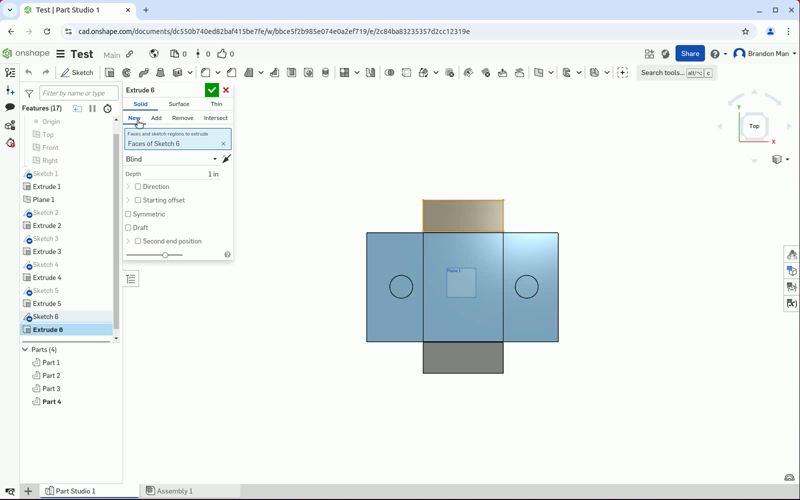
key(tab, 4)
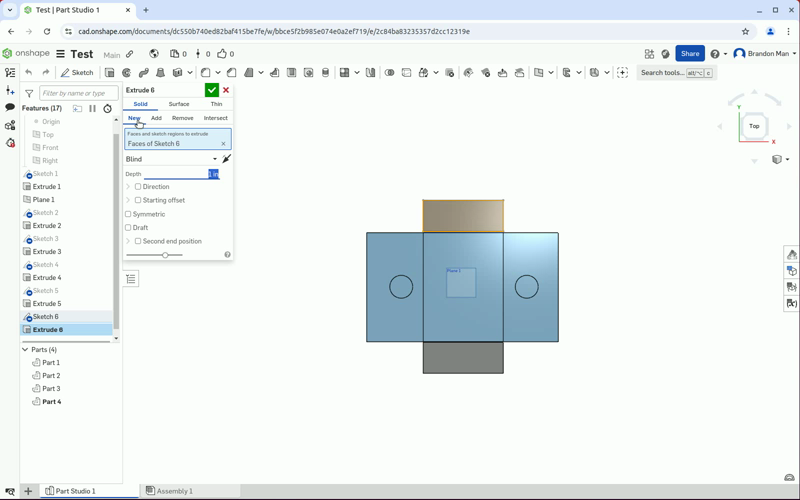
text(-9.147)
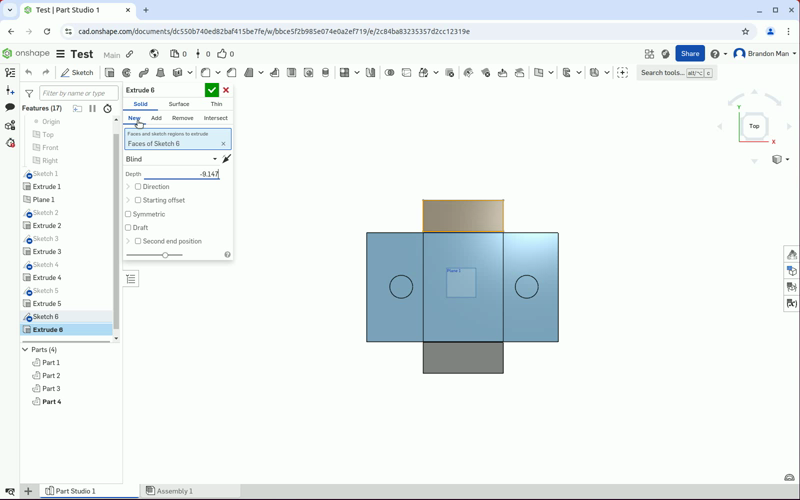
key(enter)
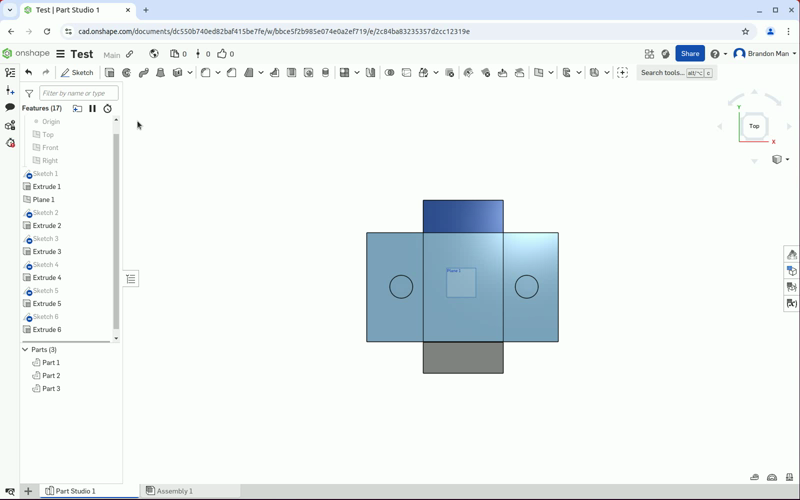
key(shift+h)
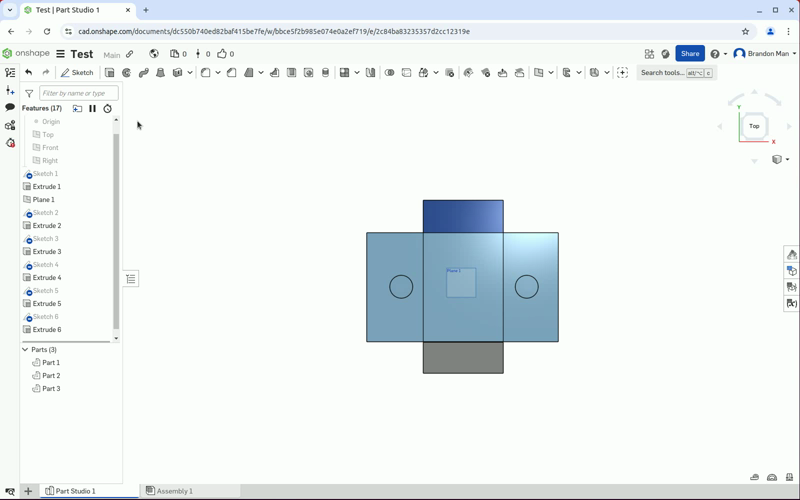
key(shift+h)
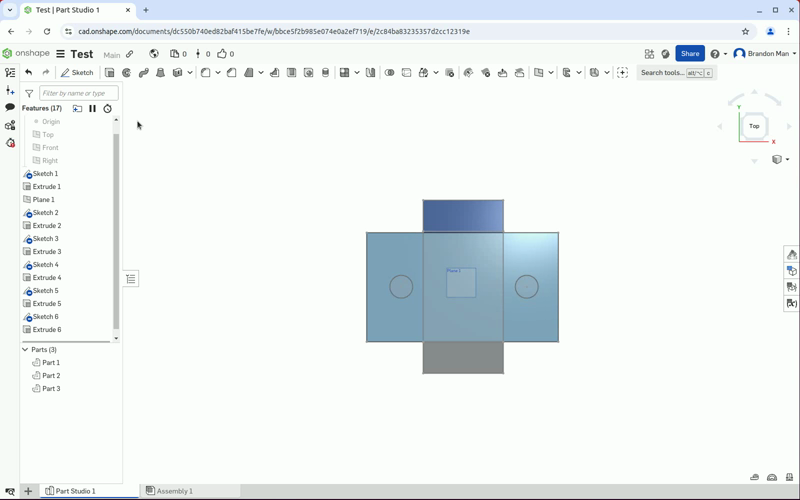
key(shift+7)
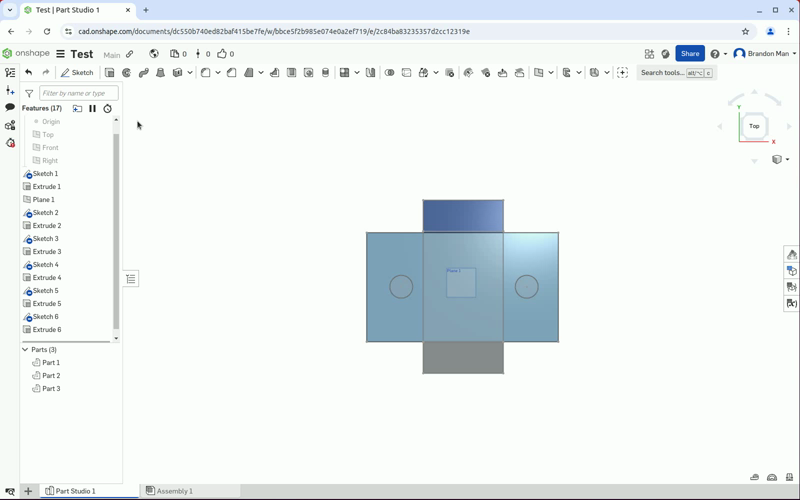
key(up, 3)
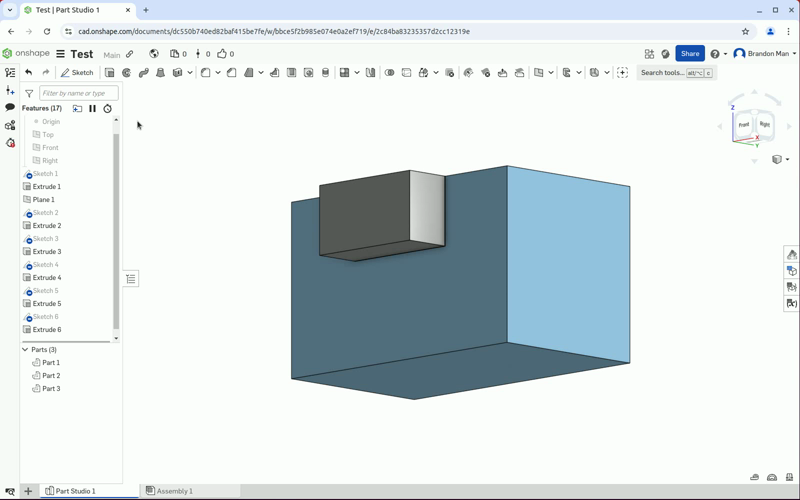
key(left, 3)
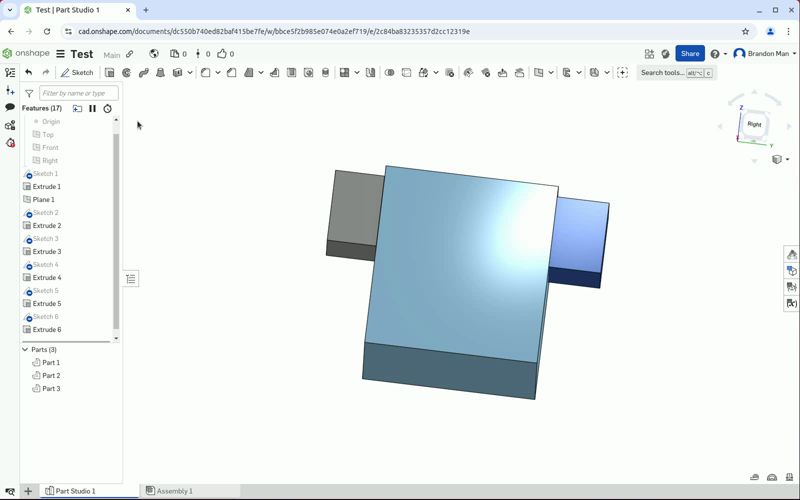
key(right, 3)
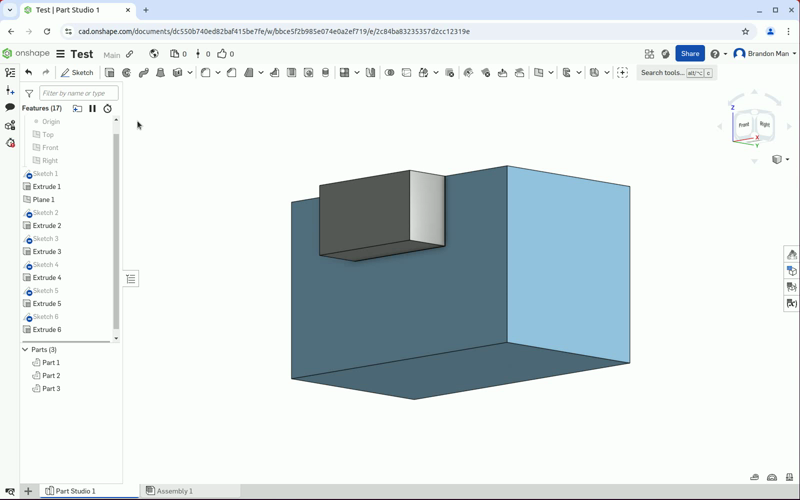
key(down, 3)
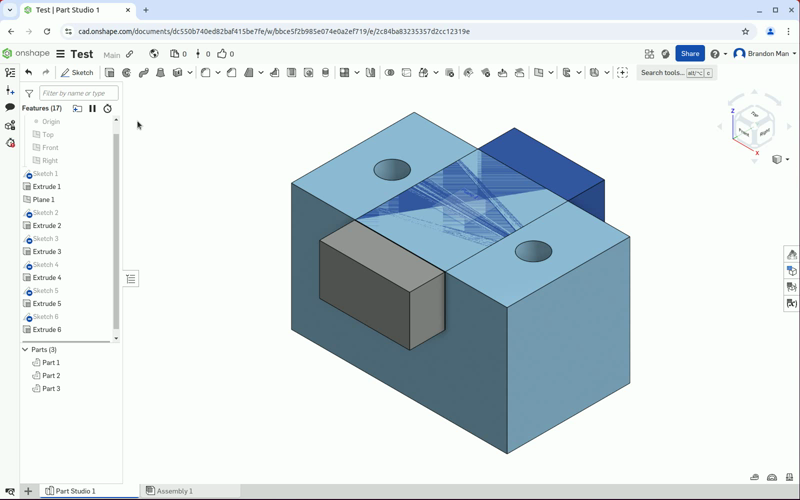
mouse_move(69, 176)
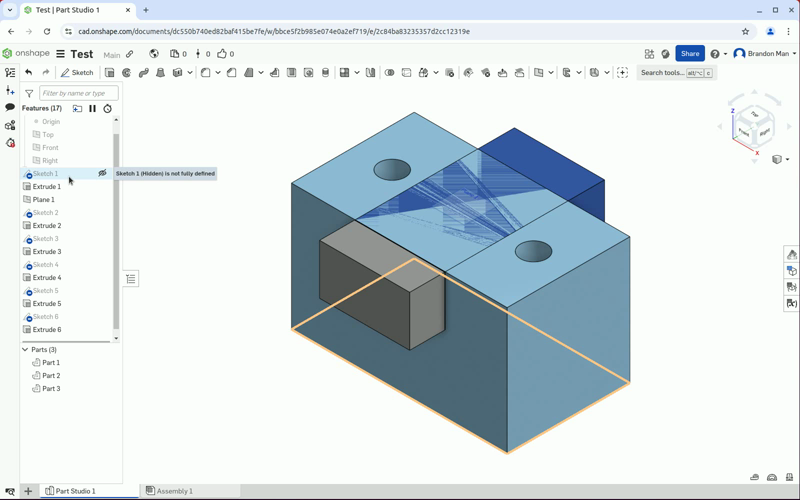
click(69, 176)